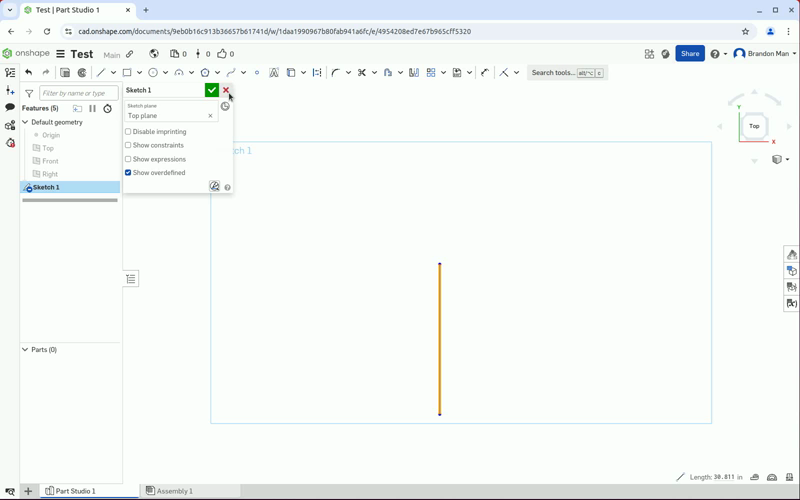
key(shift+h)
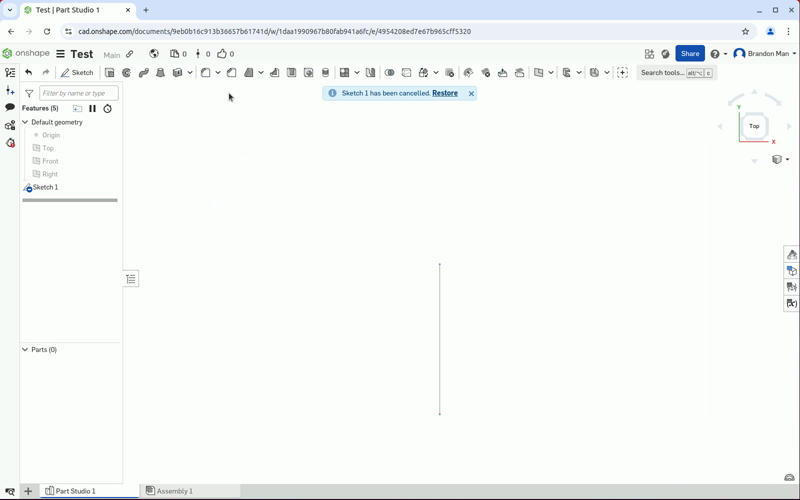
mouse_move(73, 352)
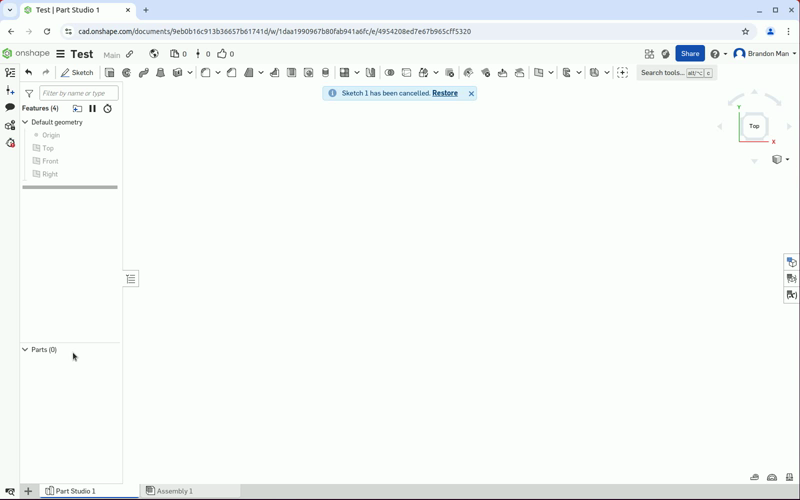
key(y)
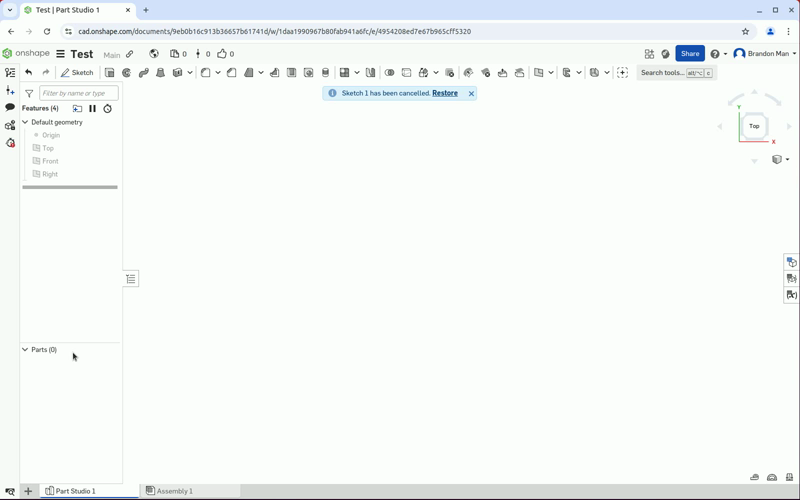
key(shift+p)
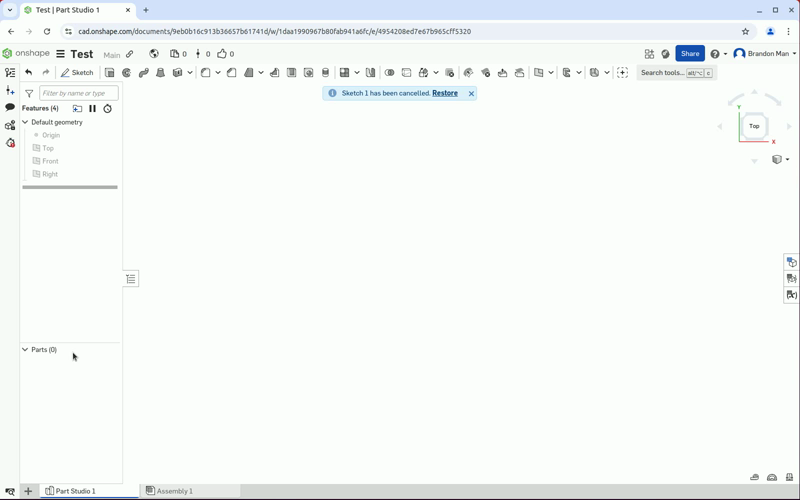
key(space)
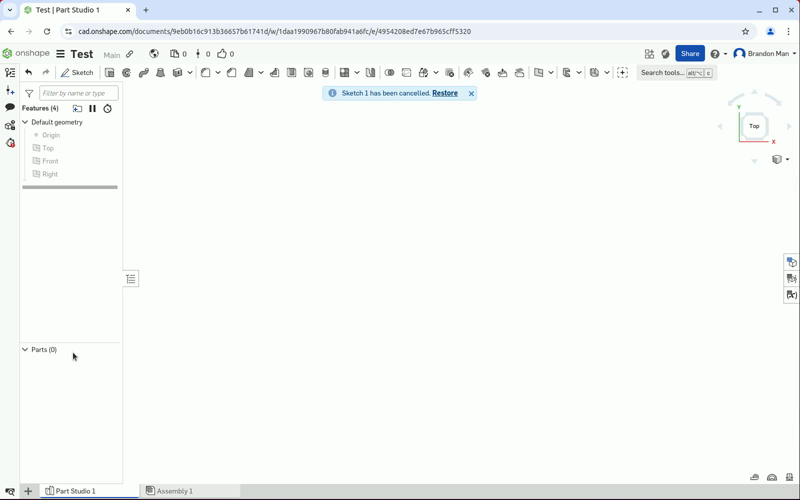
key_down(shift)
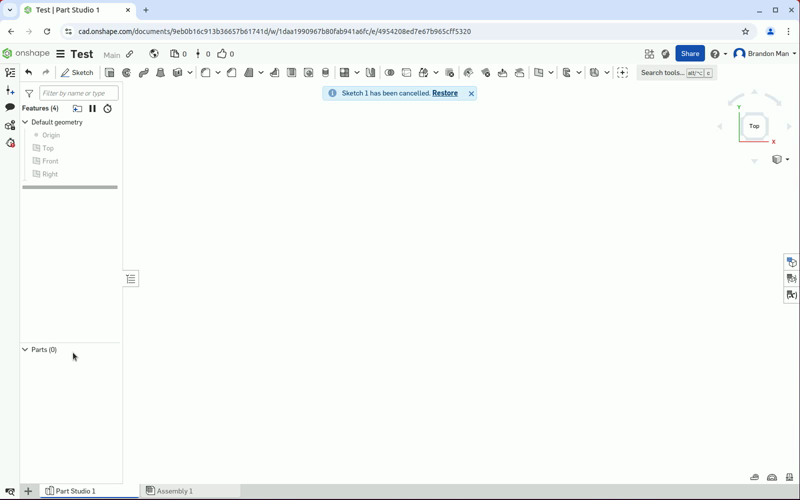
key(up)
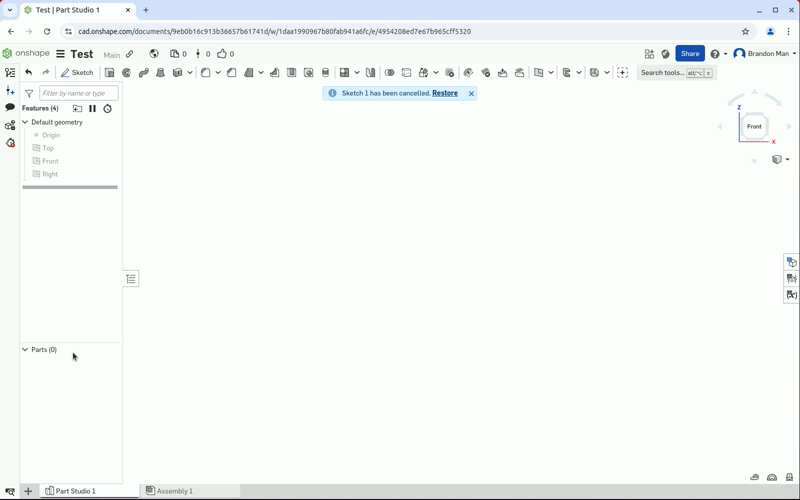
key_up(shift)
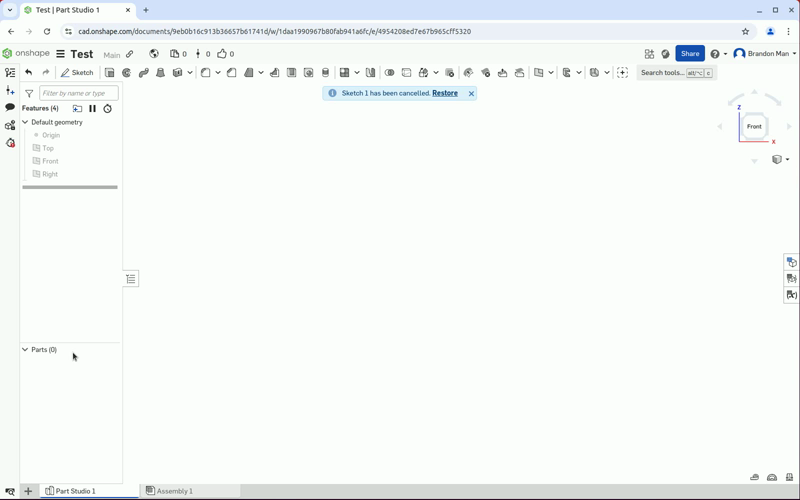
mouse_move(73, 352)
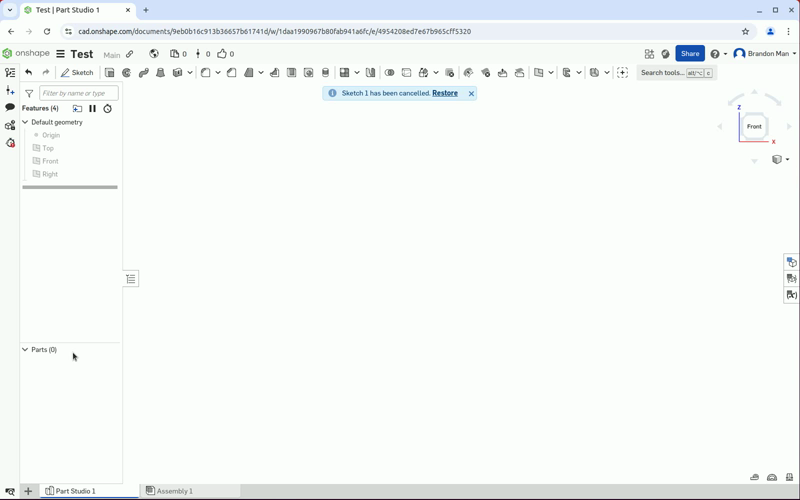
key(shift+y)
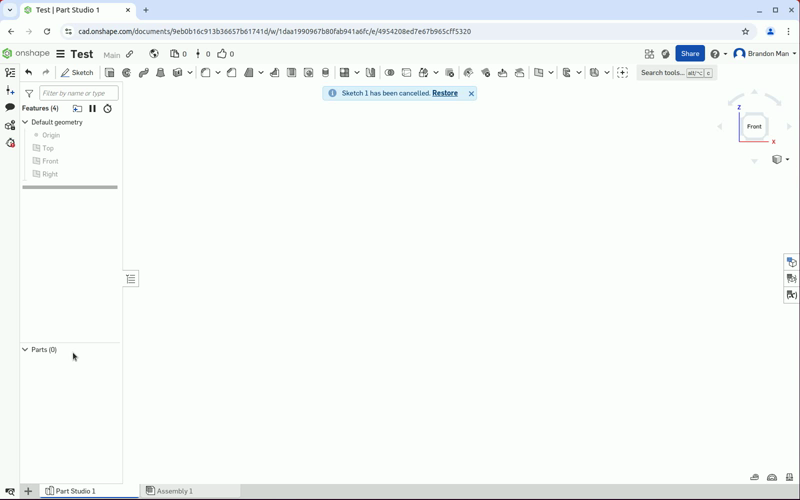
key(shift+s)
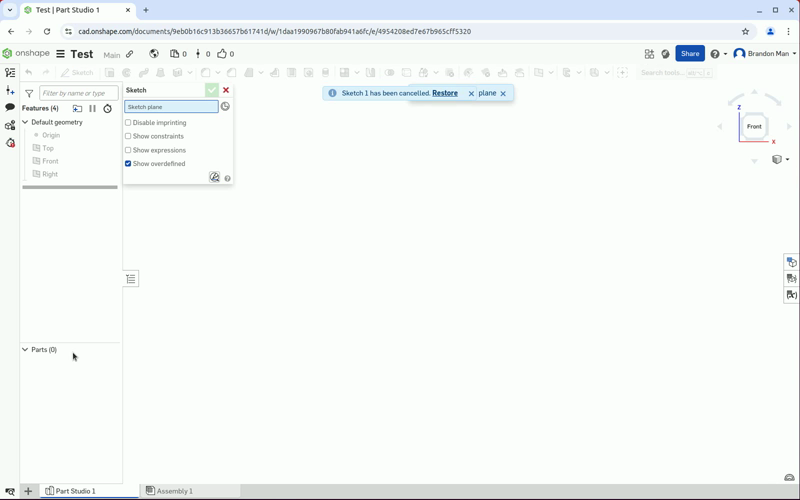
mouse_move(73, 163)
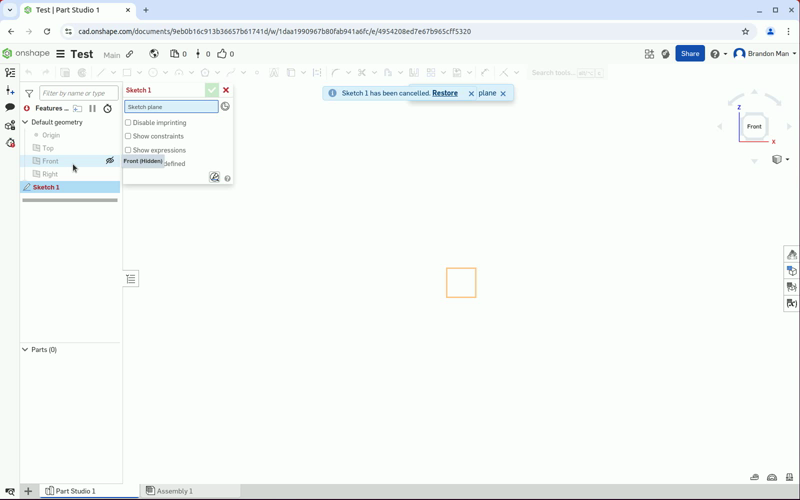
click(73, 163)
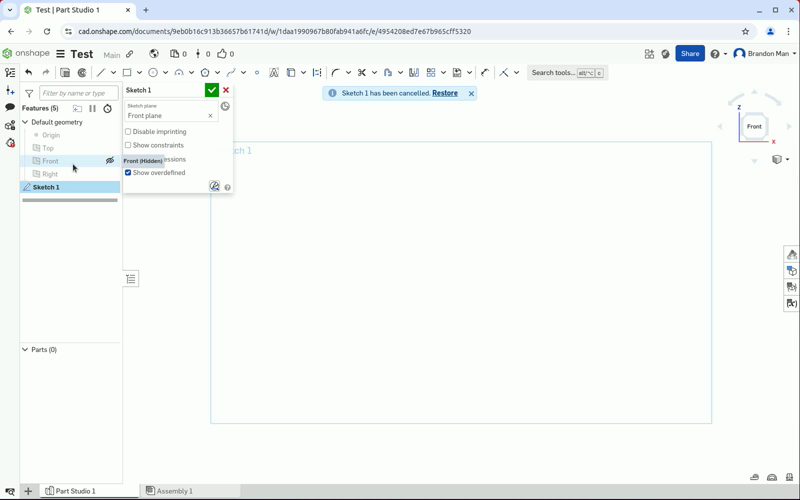
mouse_move(73, 352)
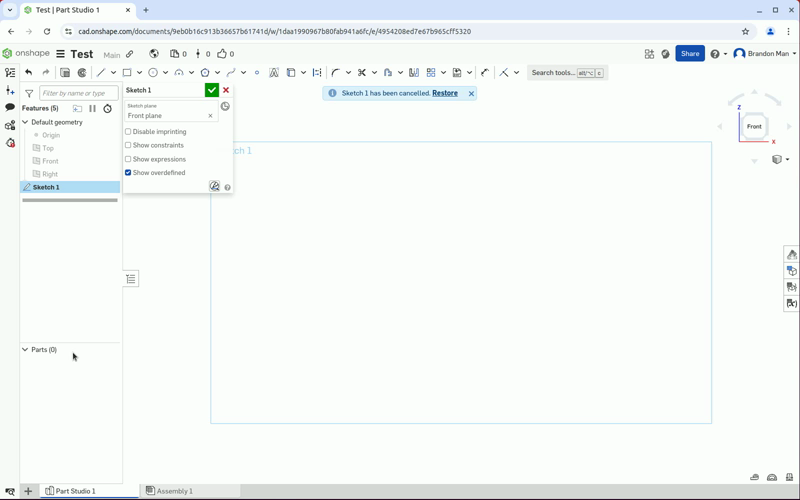
key(y)
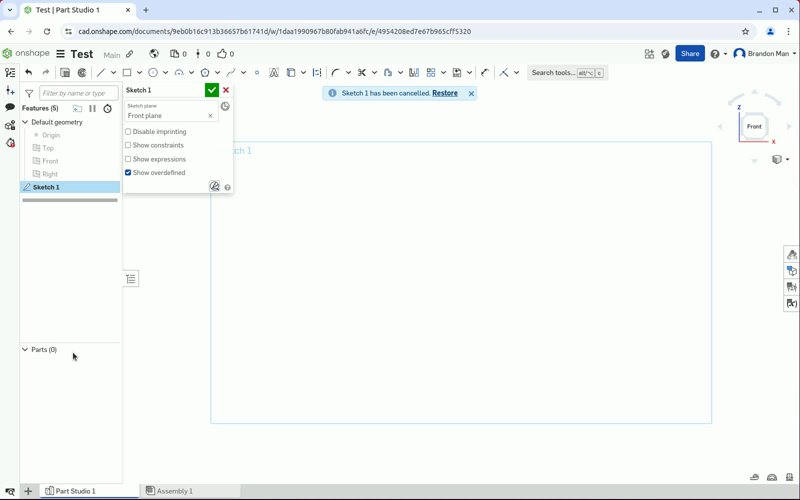
key(c)
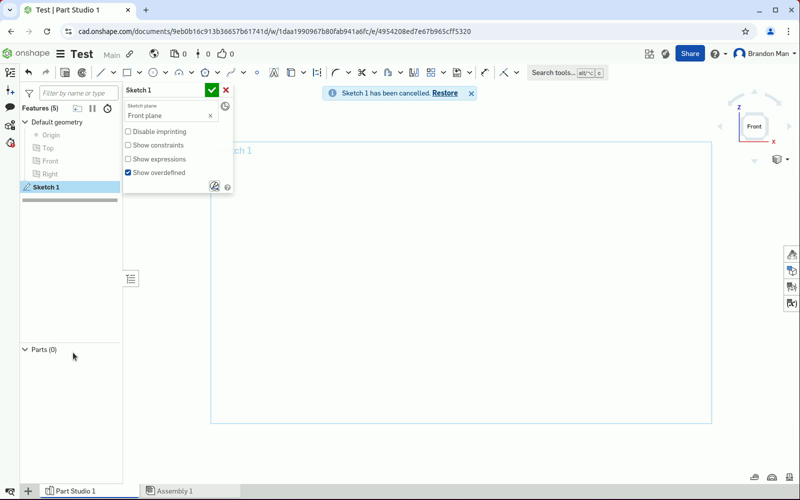
key_down(shift)
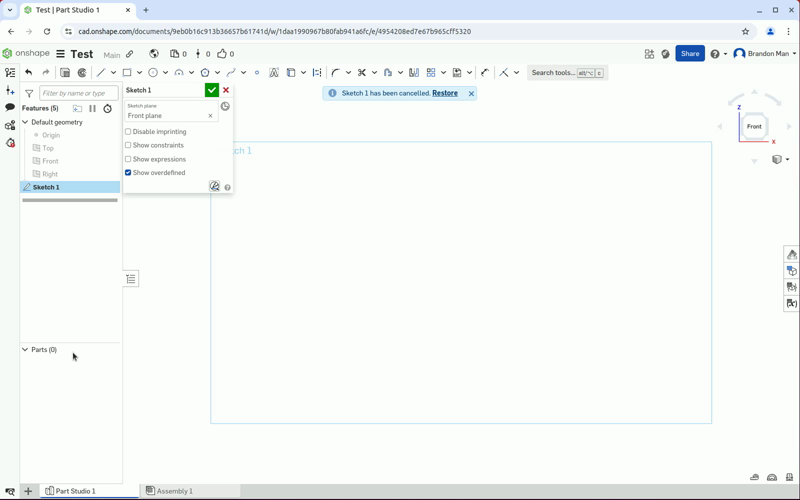
mouse_move(460, 282)
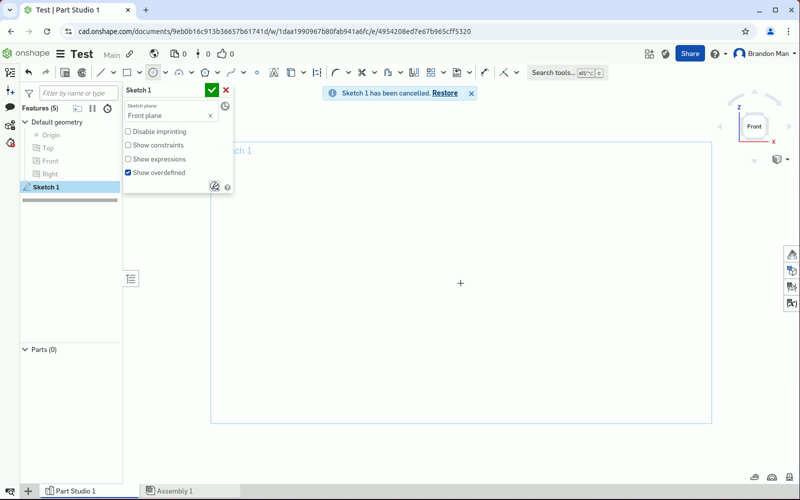
click(460, 282)
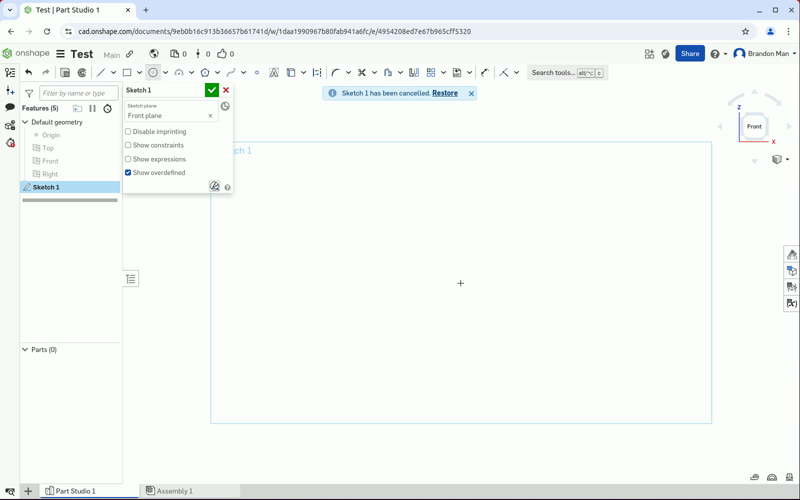
key_up(shift)
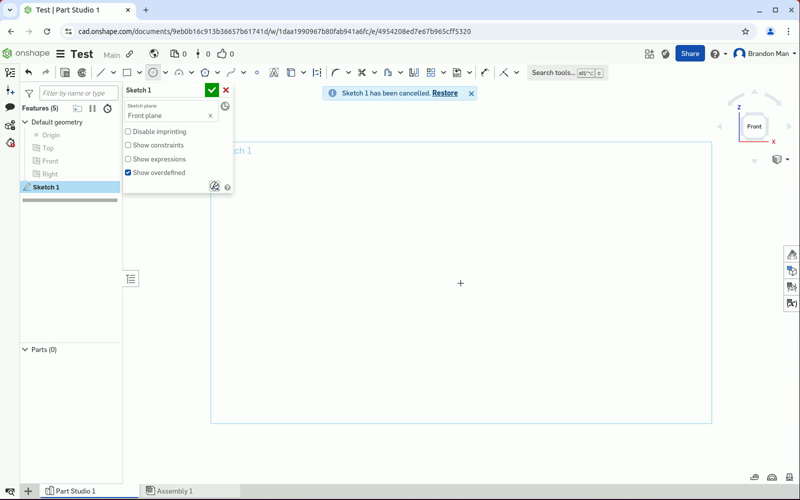
mouse_move(472, 282)
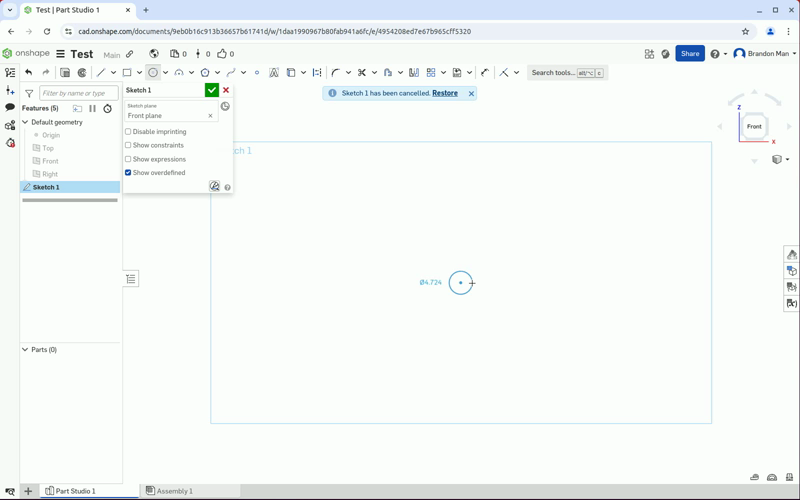
click(472, 282)
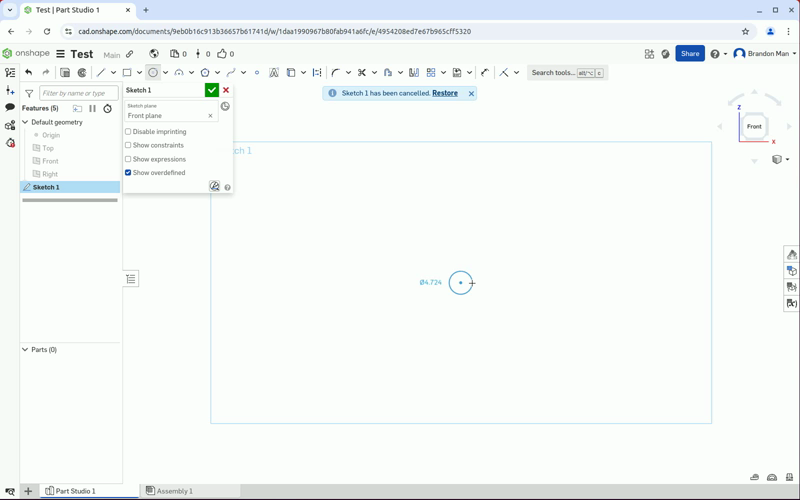
key(esc)
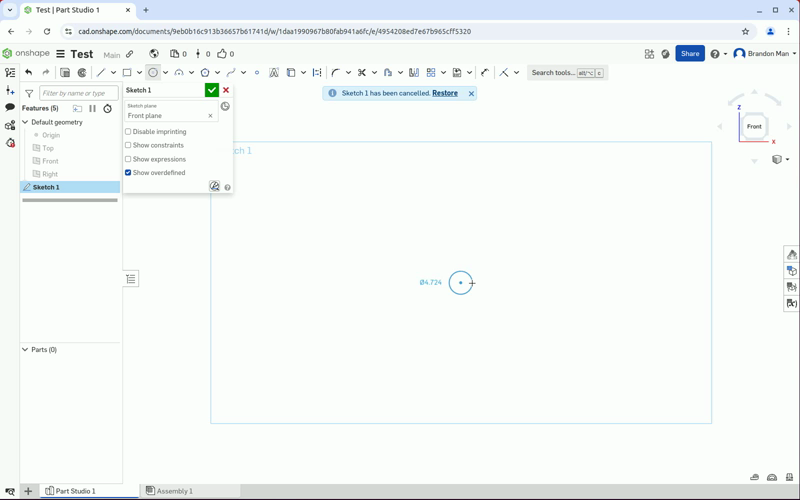
mouse_move(458, 275)
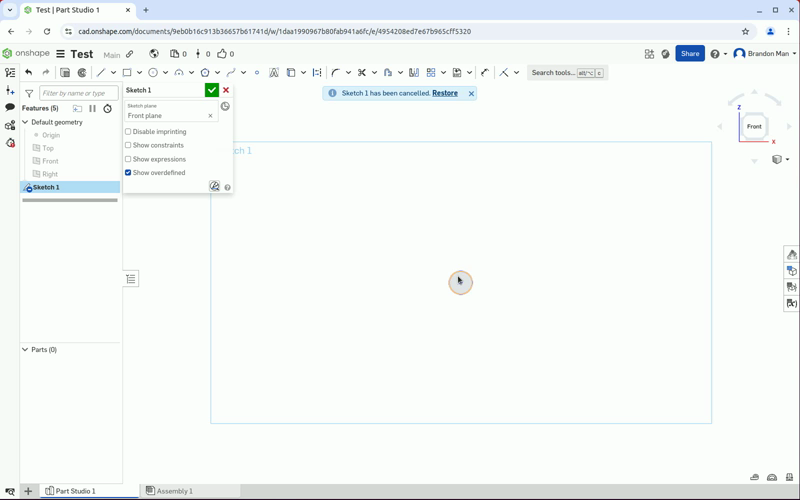
scroll(6)
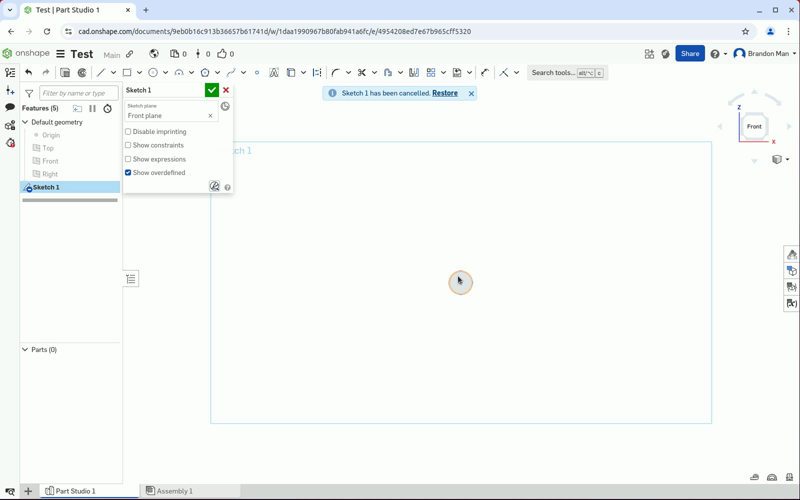
scroll(6)
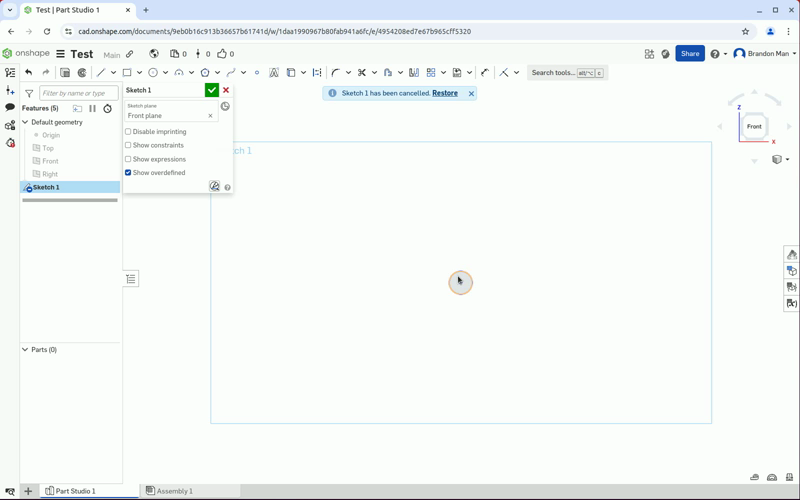
scroll(6)
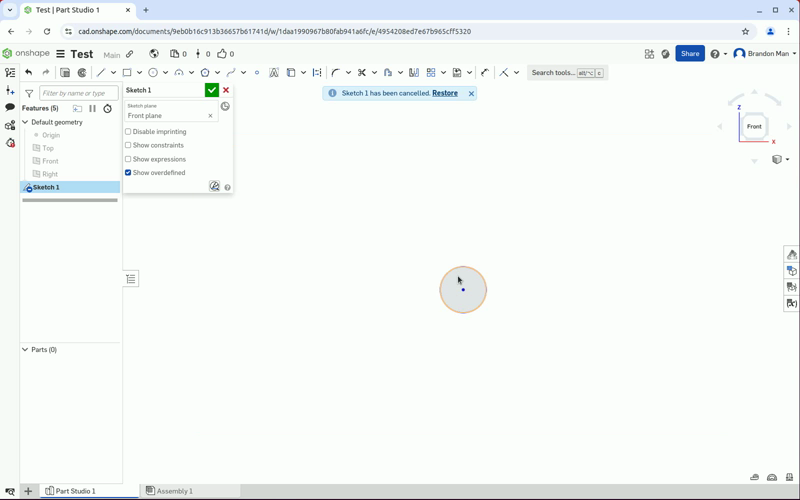
scroll(6)
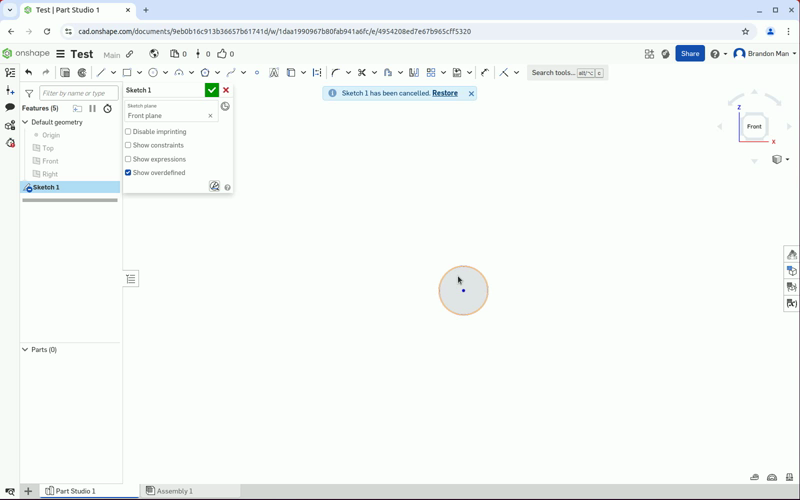
scroll(6)
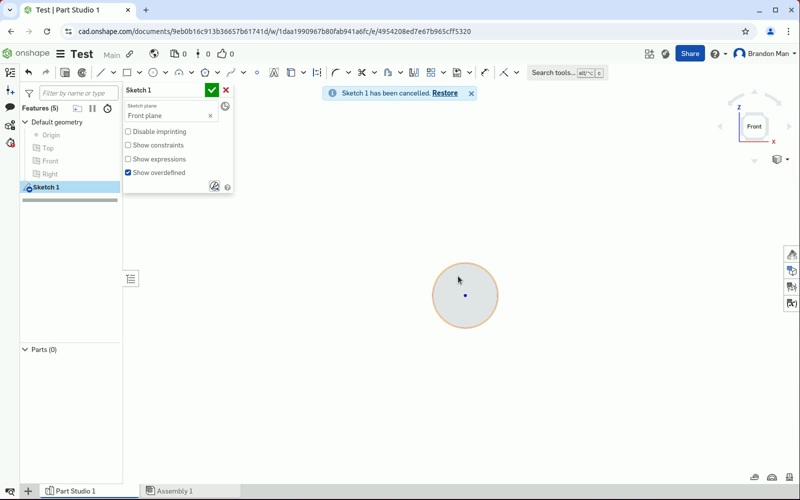
scroll(6)
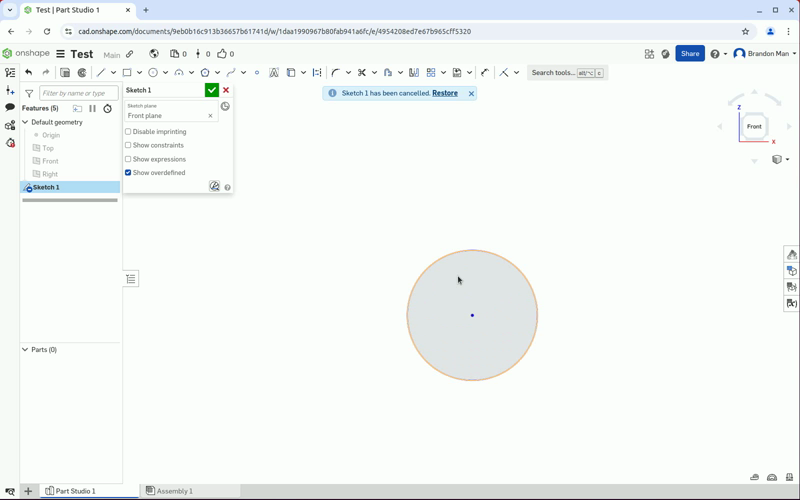
scroll(6)
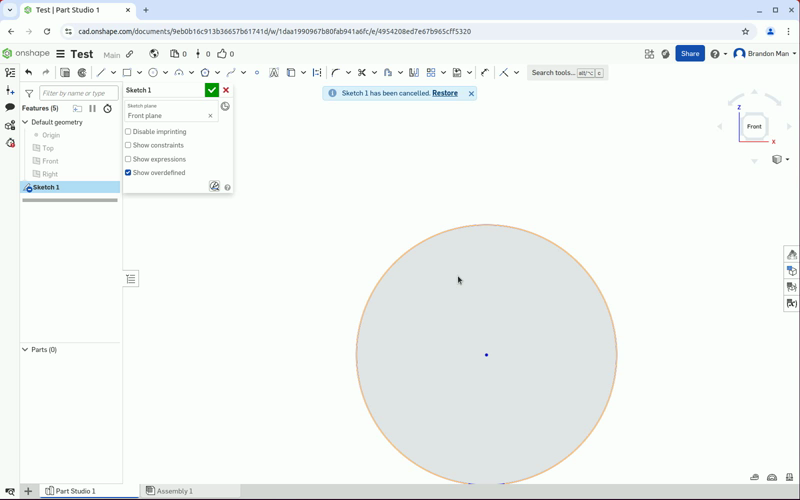
click(458, 275)
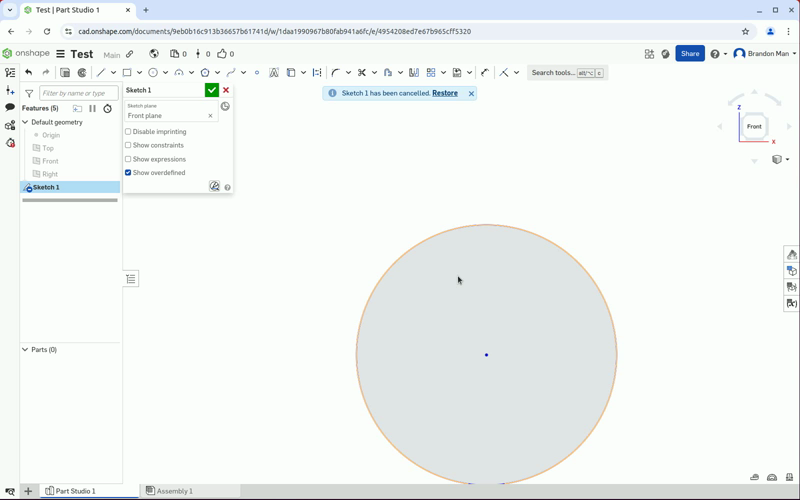
scroll(-6)
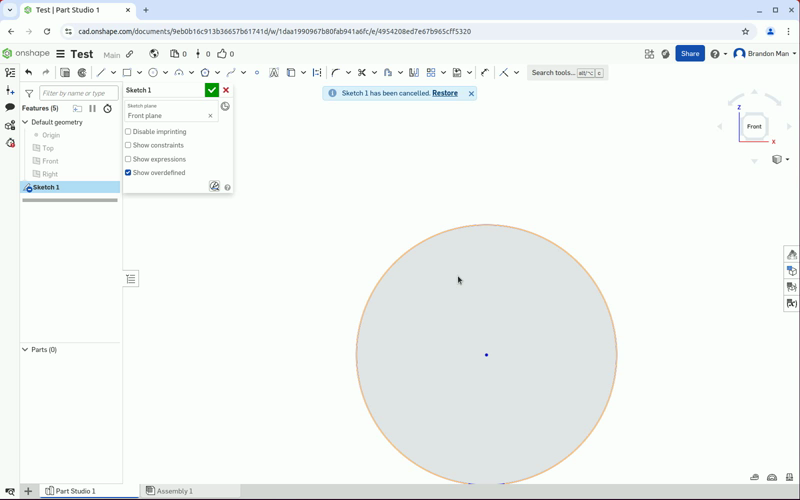
scroll(-6)
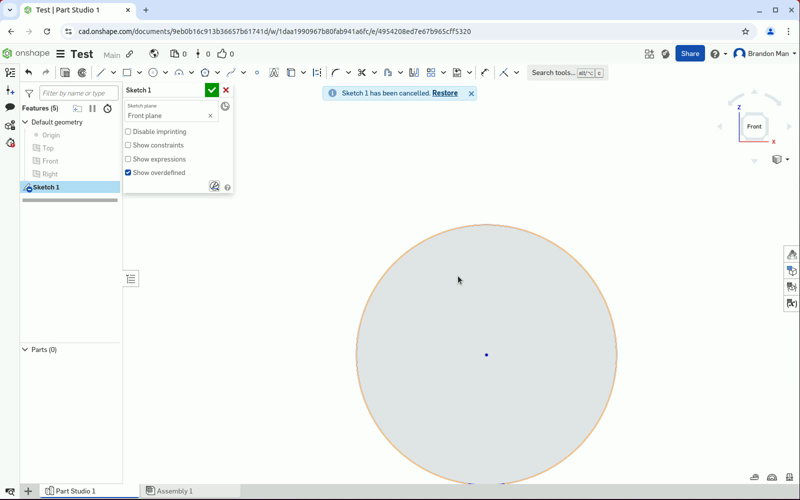
scroll(-6)
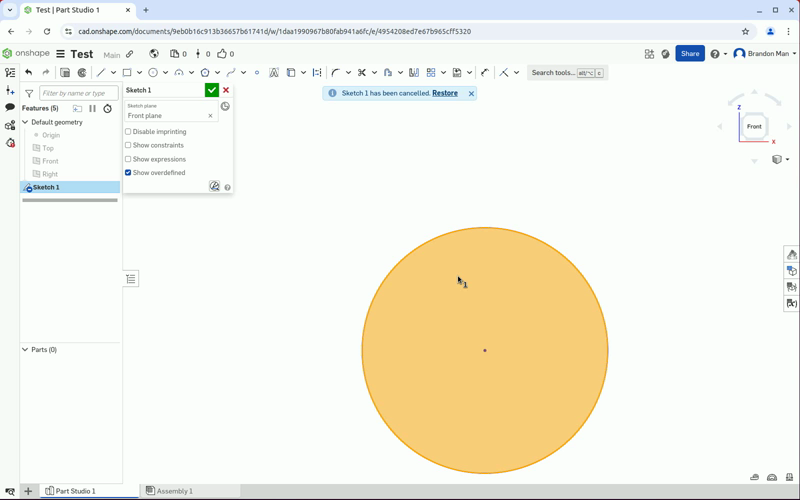
scroll(-6)
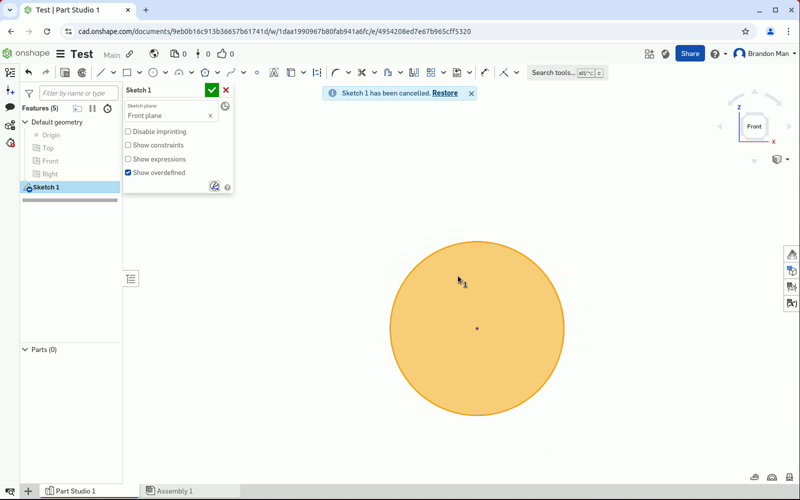
scroll(-6)
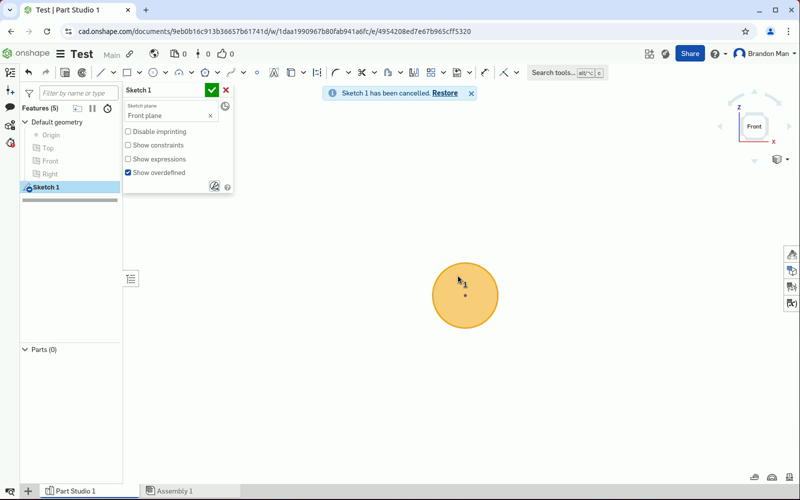
scroll(-6)
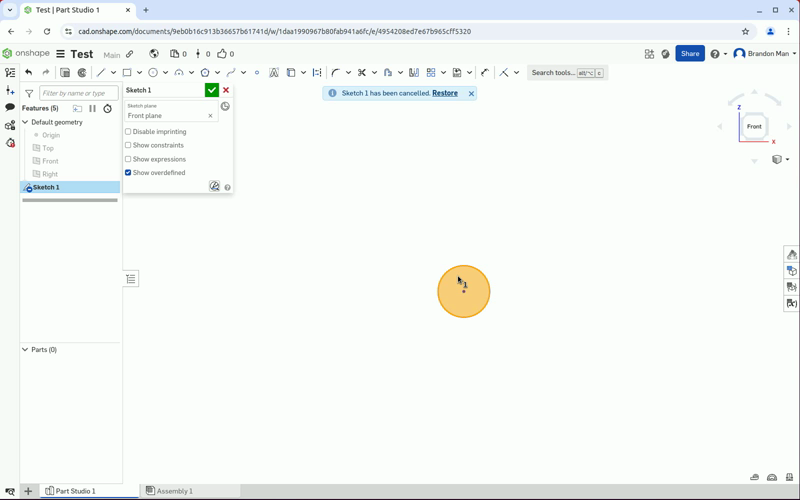
scroll(-6)
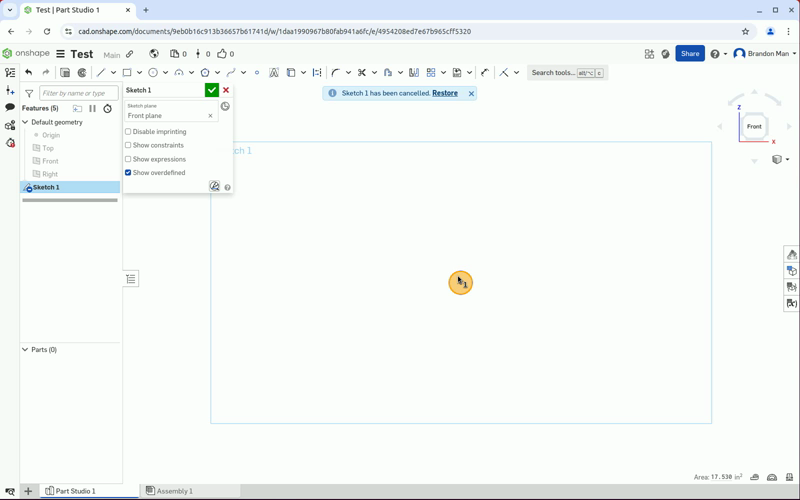
mouse_move(73, 352)
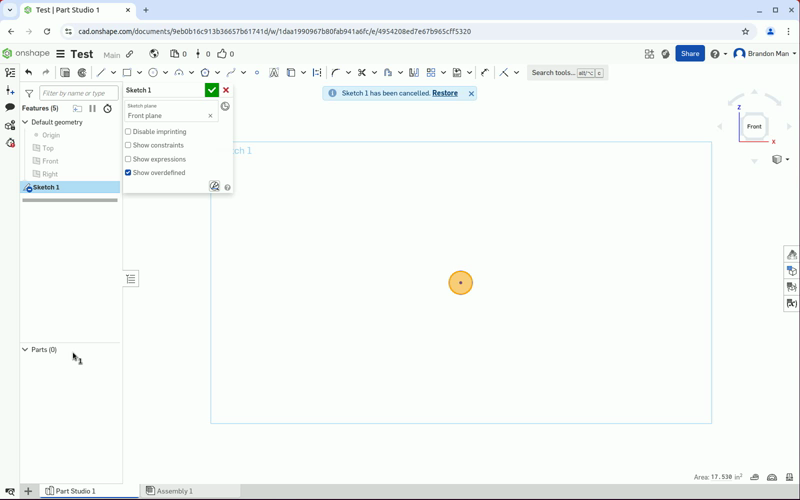
key(shift+y)
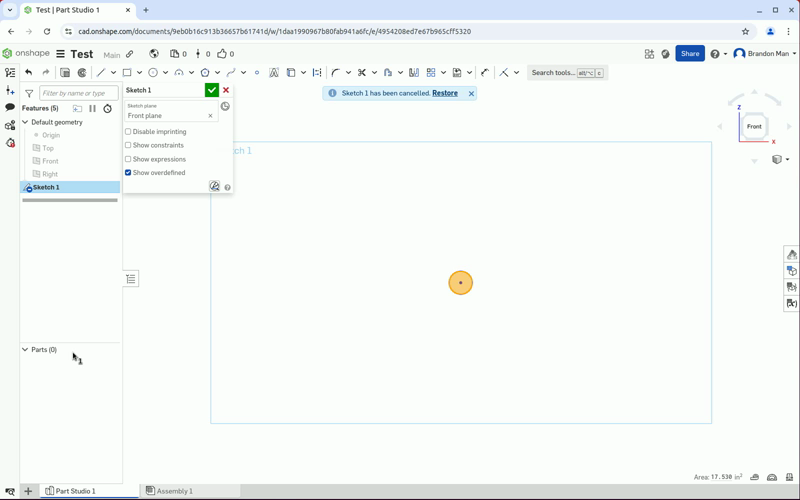
key(shift+e)
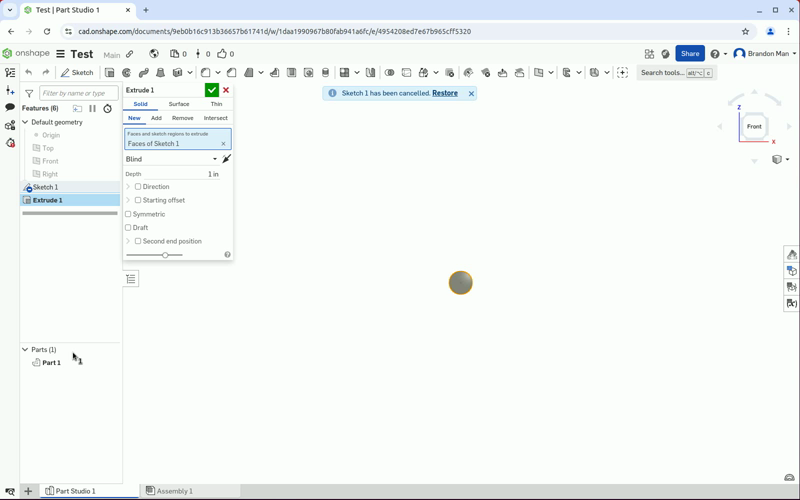
mouse_move(143, 106)
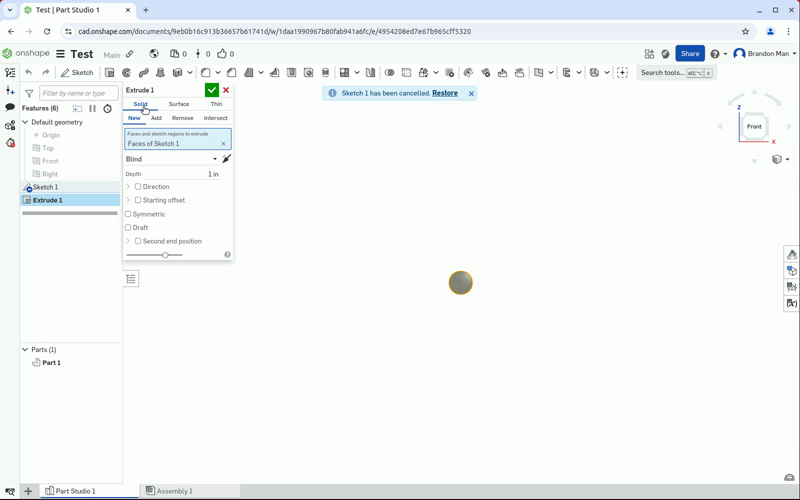
click(143, 106)
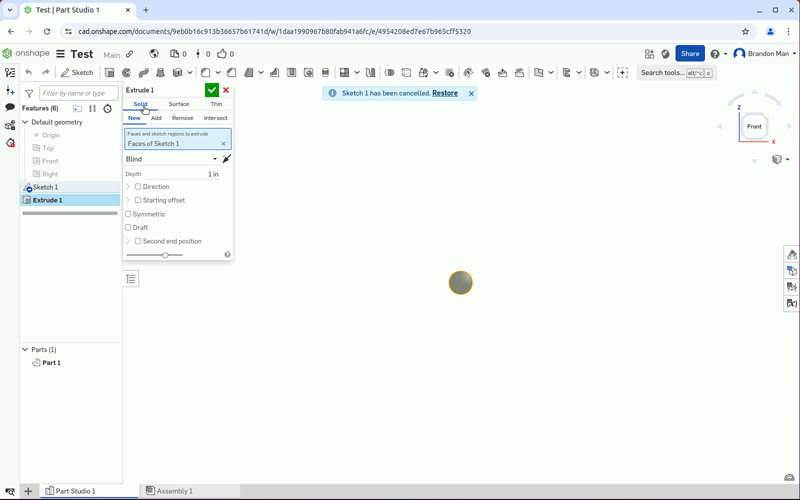
mouse_move(137, 120)
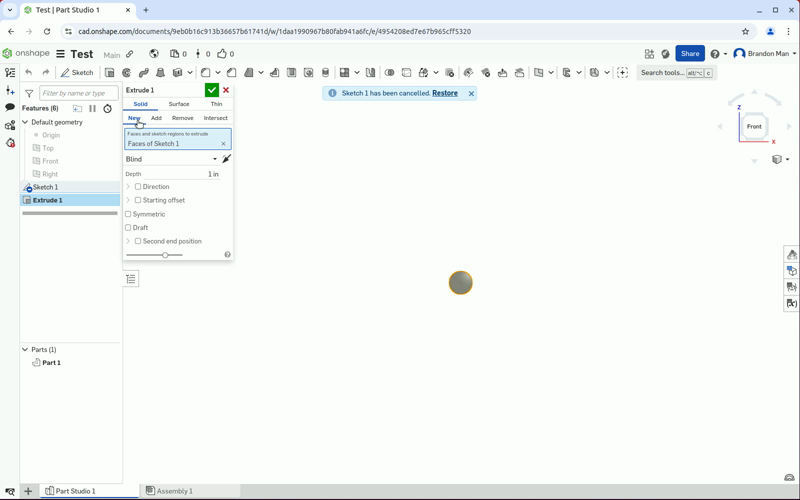
click(137, 120)
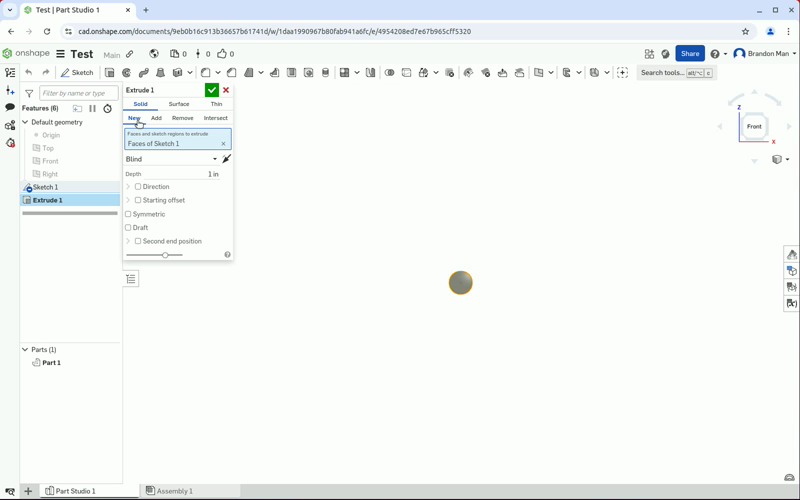
key(tab, 4)
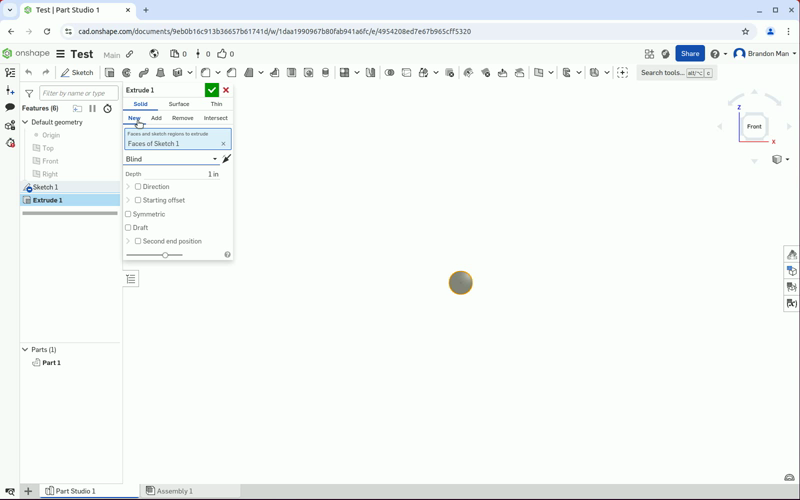
text(23.108)
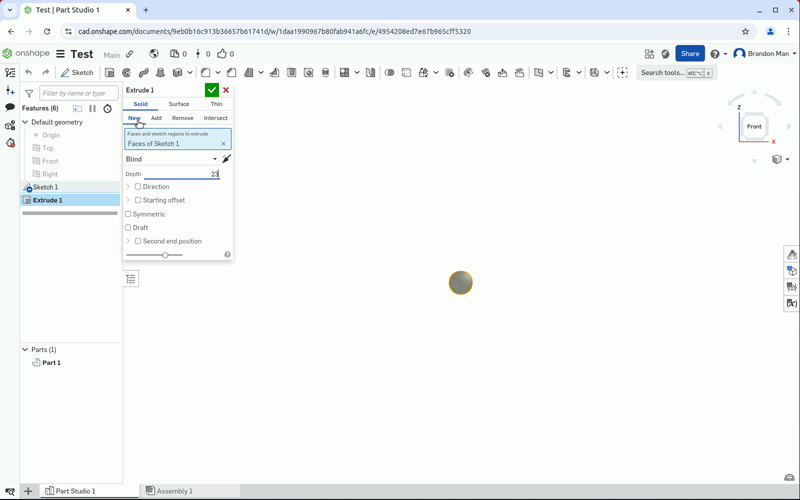
key(enter)
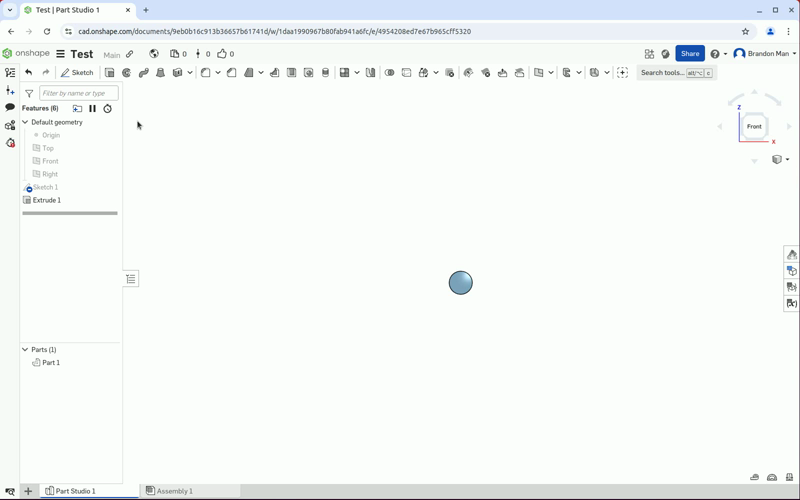
key(shift+h)
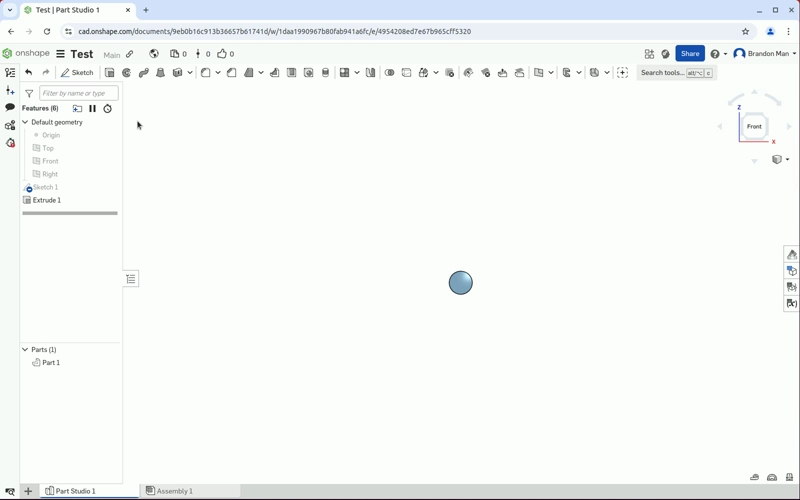
key(shift+h)
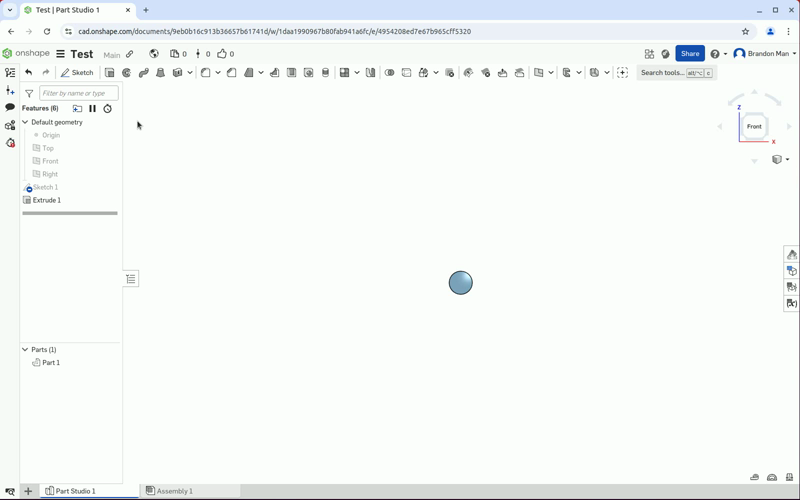
mouse_move(73, 189)
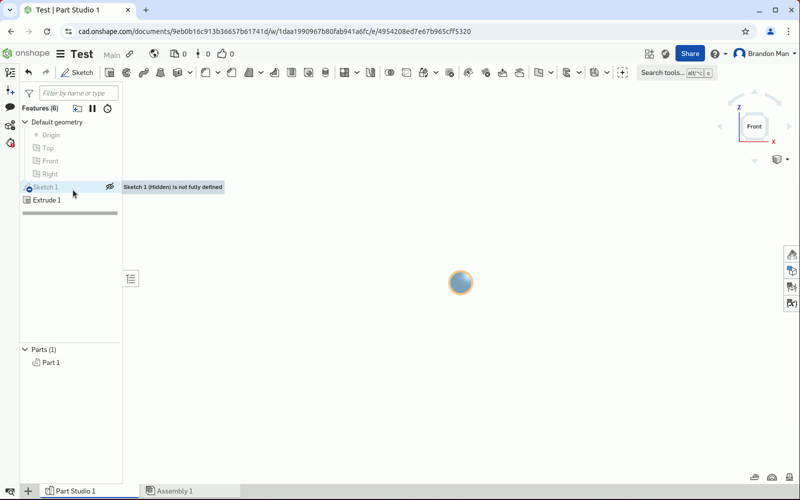
click(73, 189)
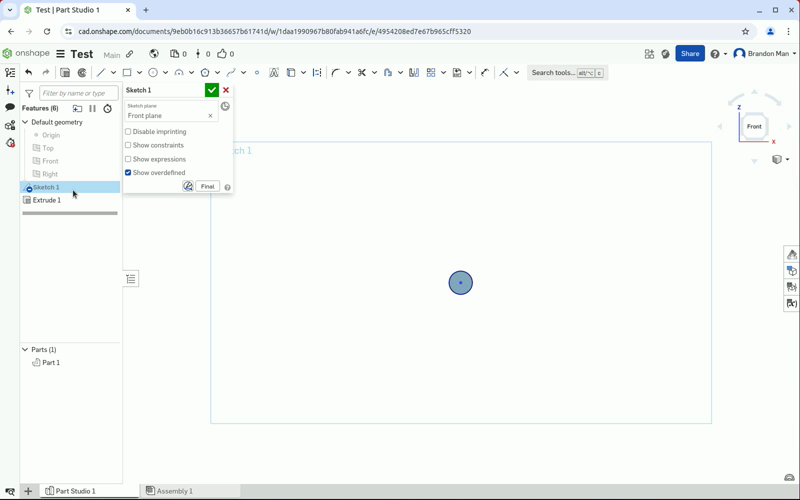
mouse_move(229, 92)
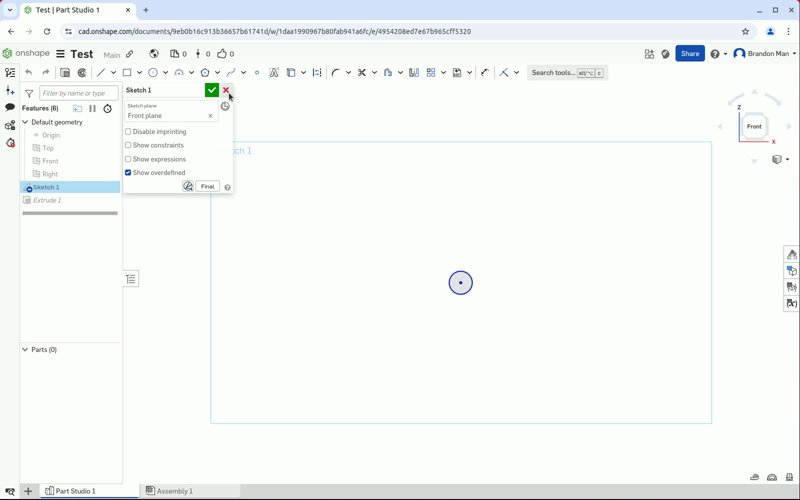
click(229, 92)
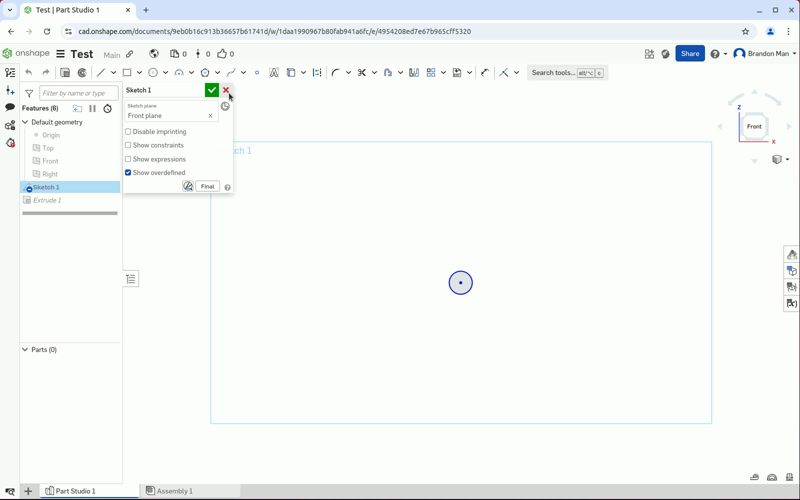
key(shift+s)
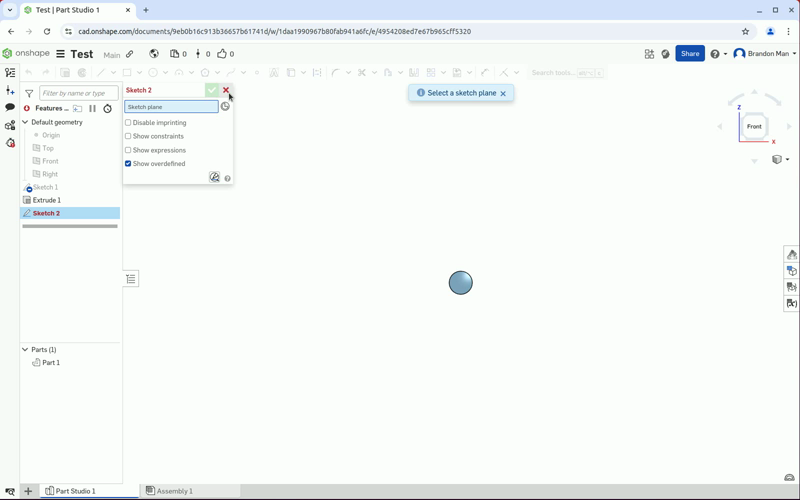
mouse_move(73, 163)
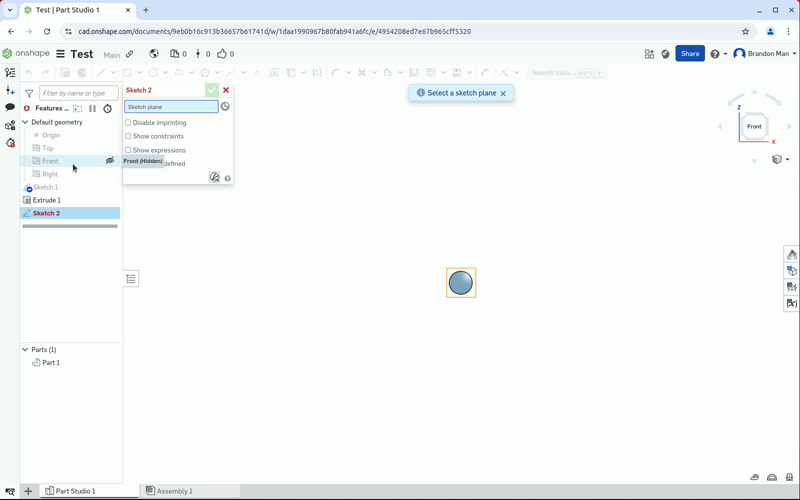
click(73, 163)
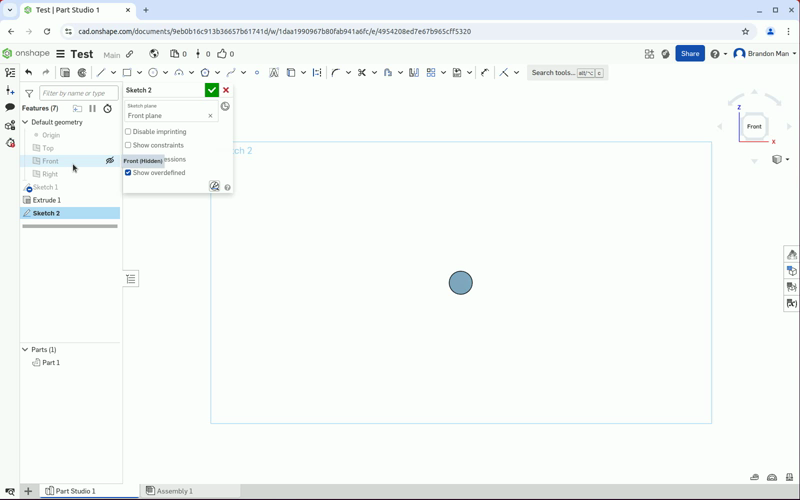
mouse_move(73, 352)
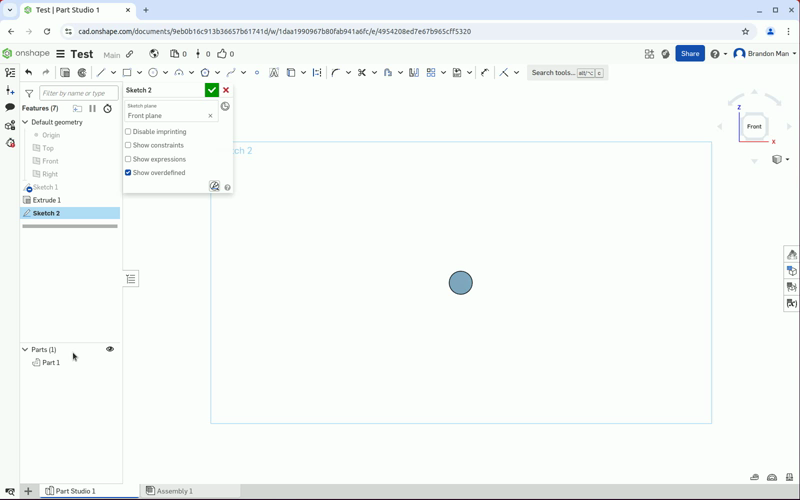
key(y)
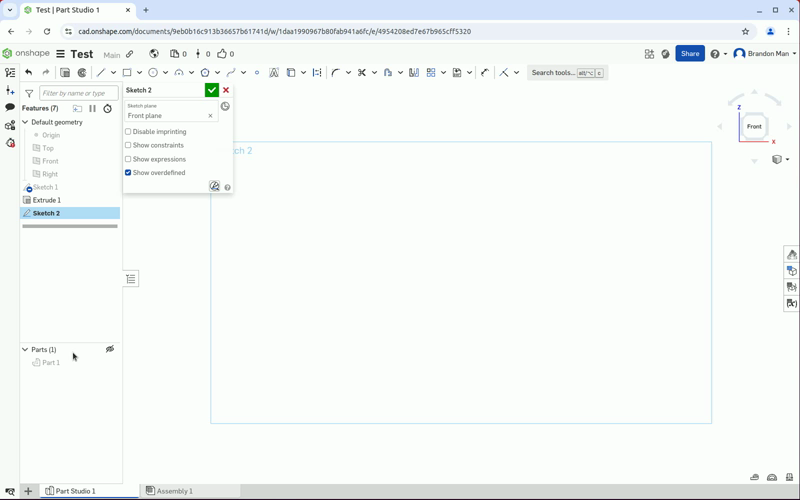
key(c)
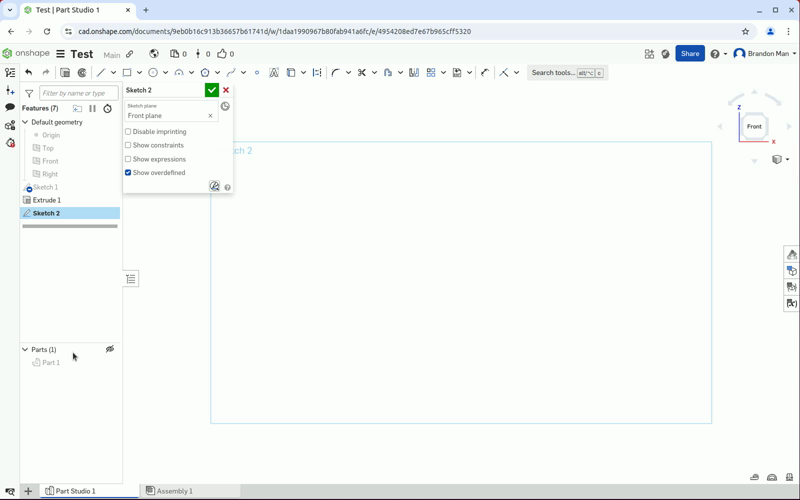
key_down(shift)
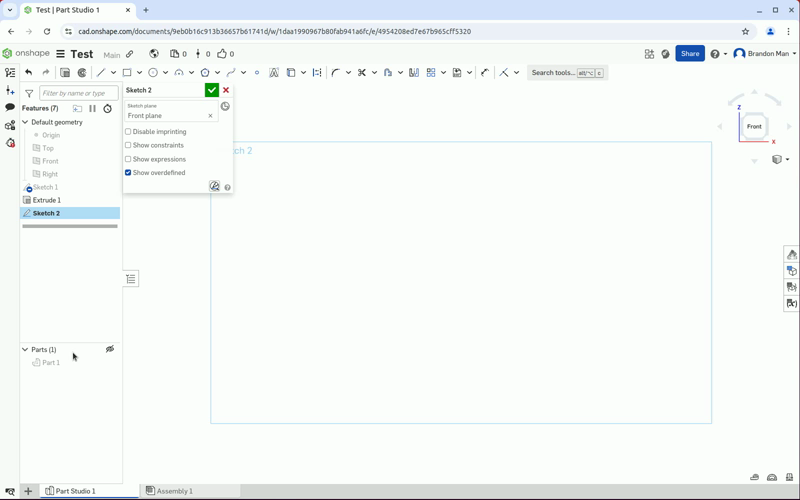
mouse_move(461, 282)
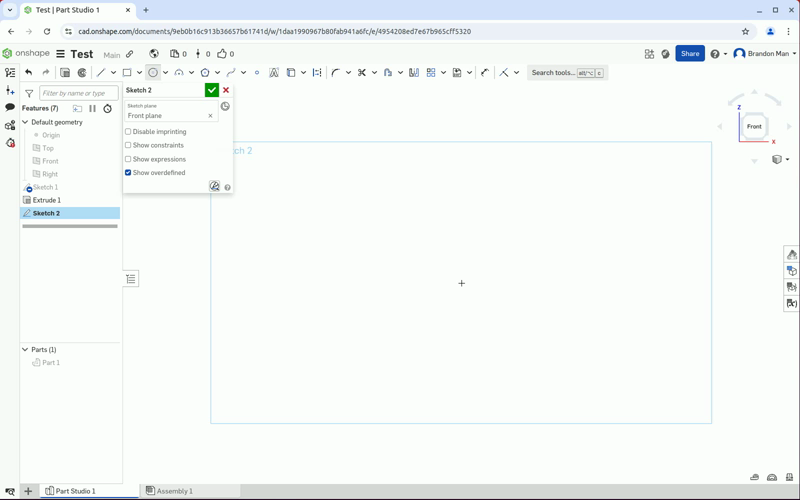
click(461, 282)
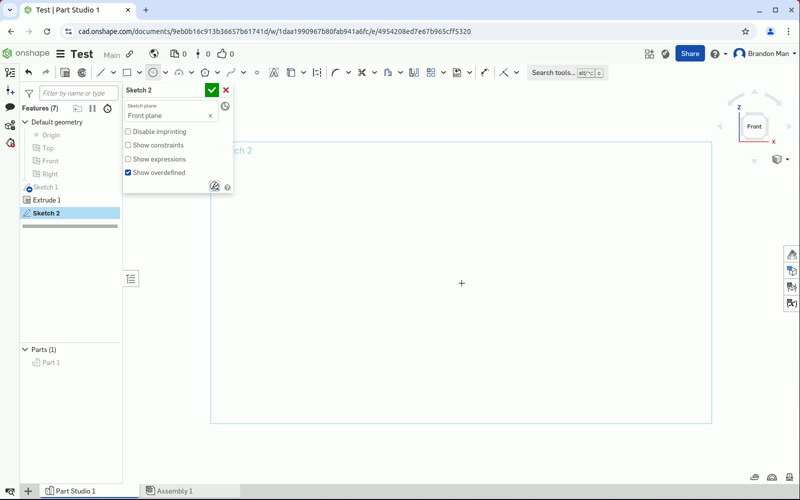
key_up(shift)
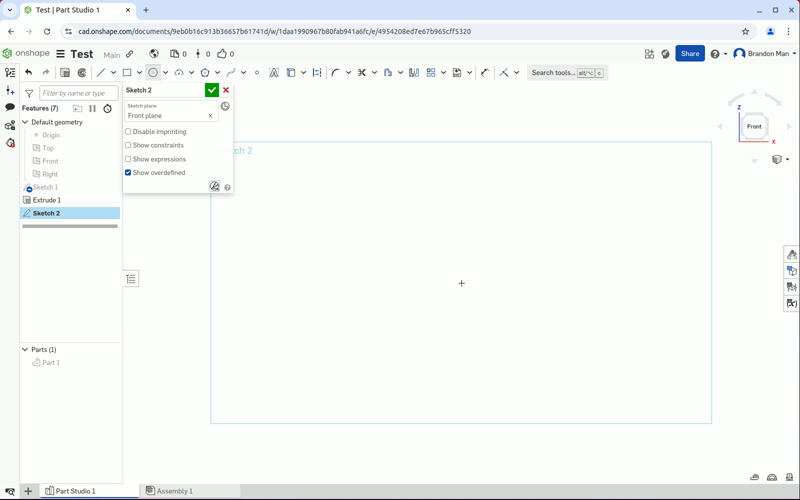
mouse_move(490, 282)
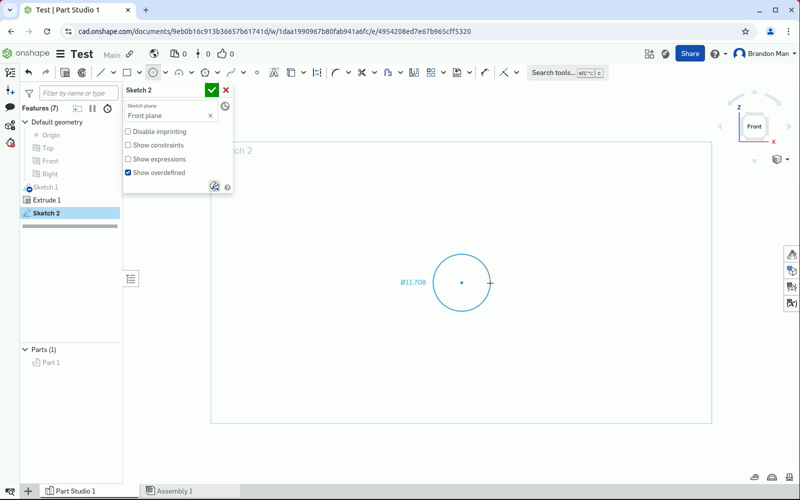
click(490, 282)
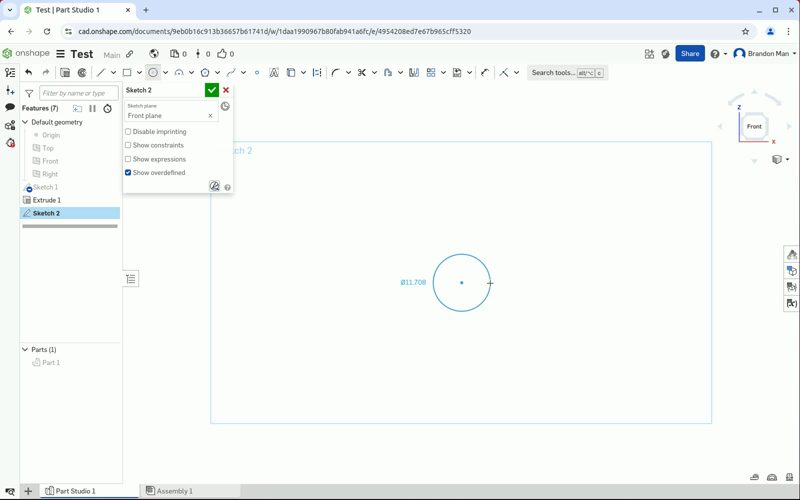
key(esc)
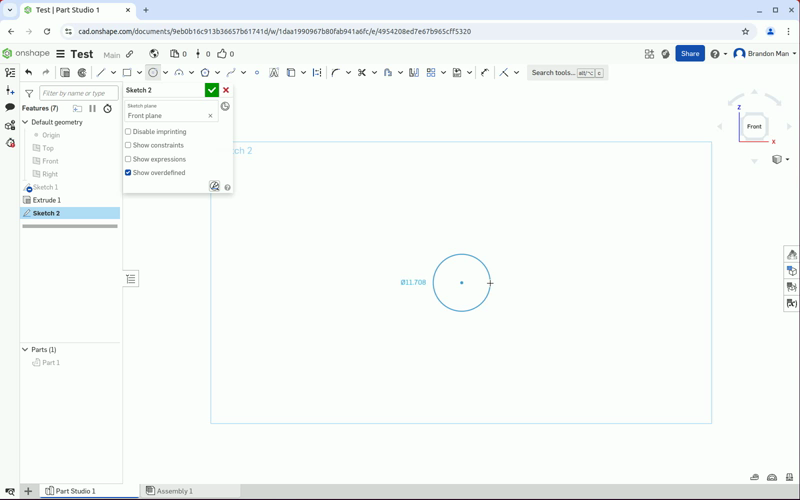
key(c)
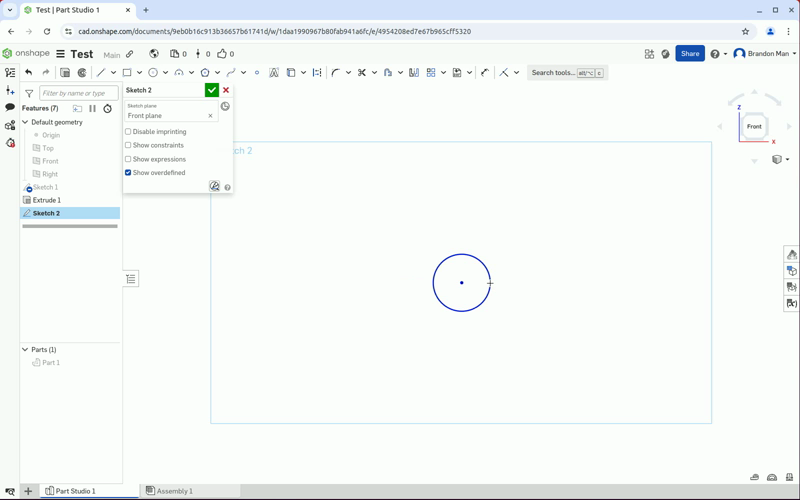
key_down(shift)
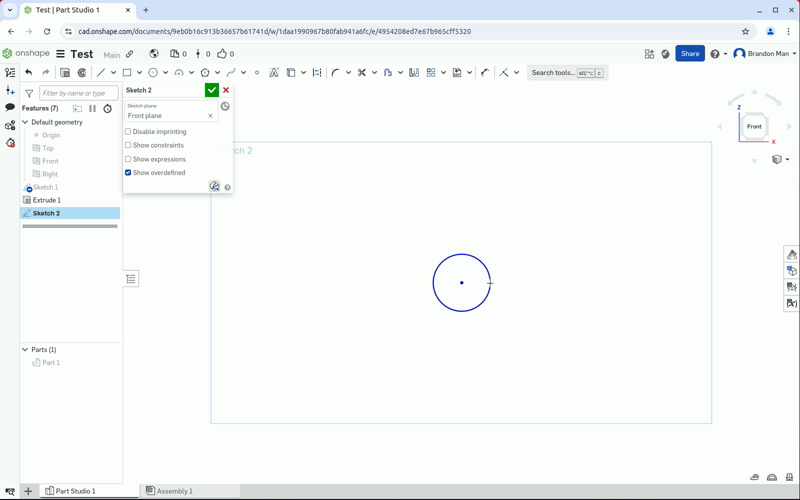
mouse_move(461, 282)
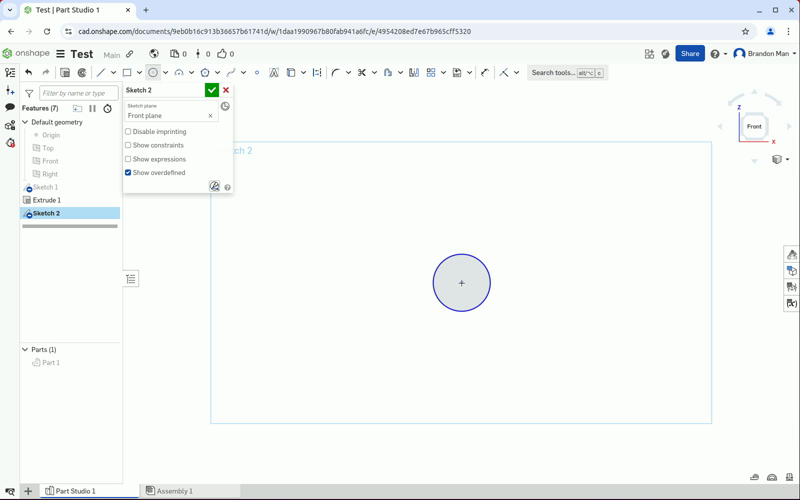
click(461, 282)
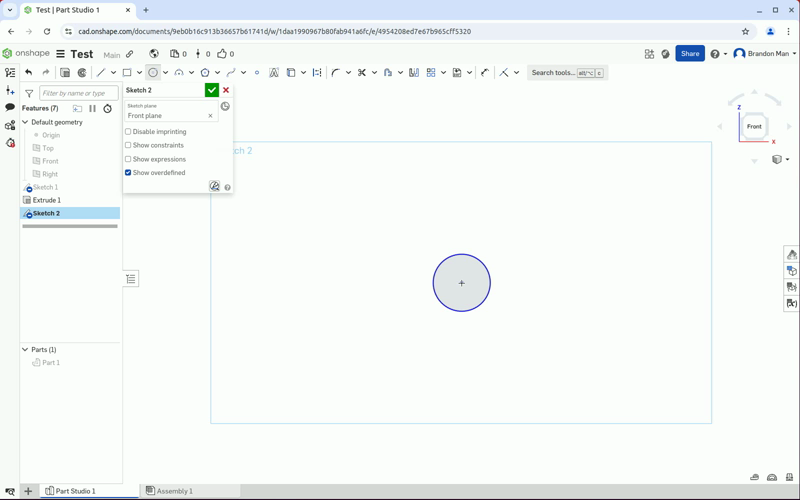
key_up(shift)
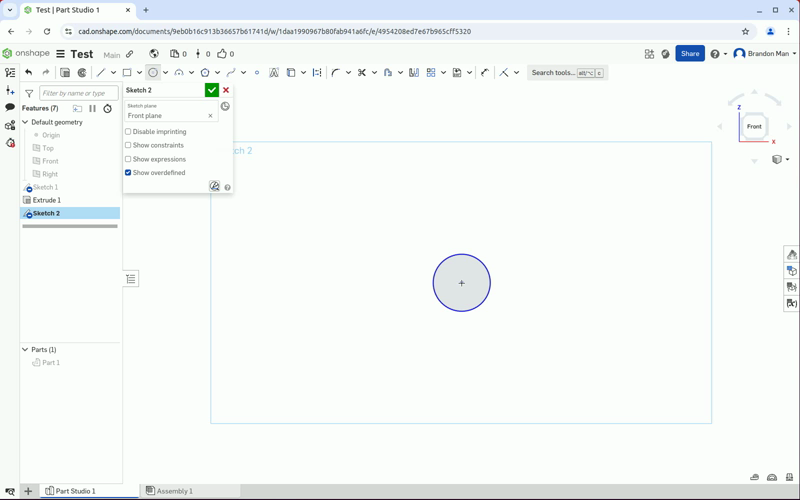
mouse_move(477, 282)
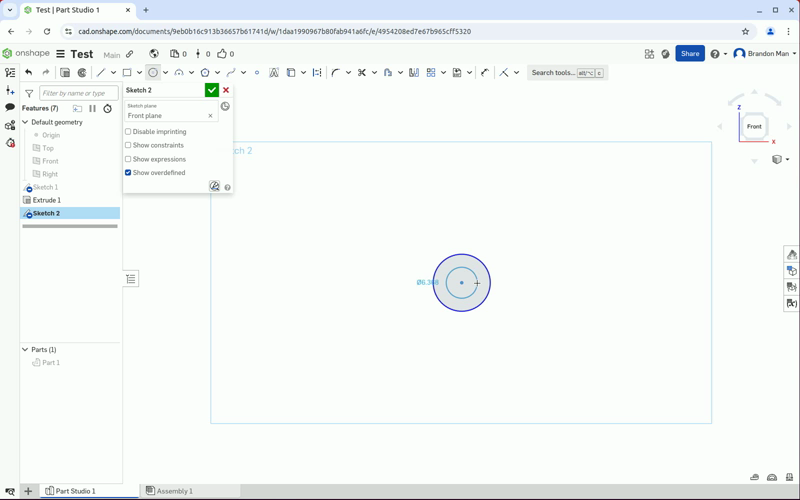
click(477, 282)
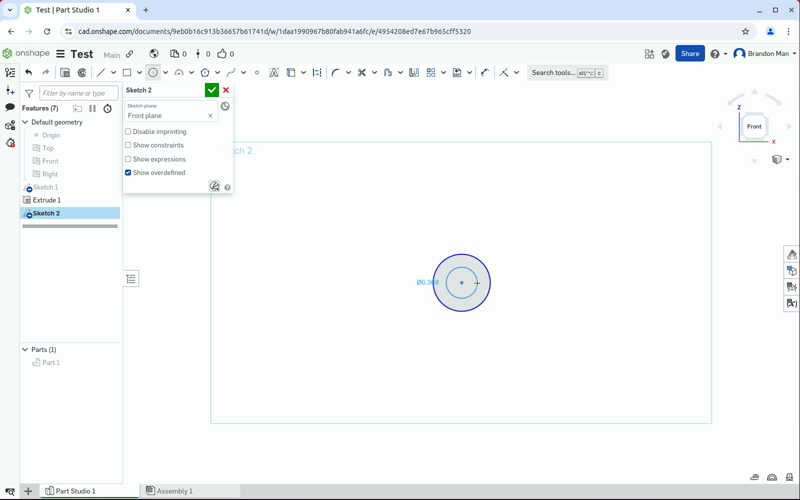
key(esc)
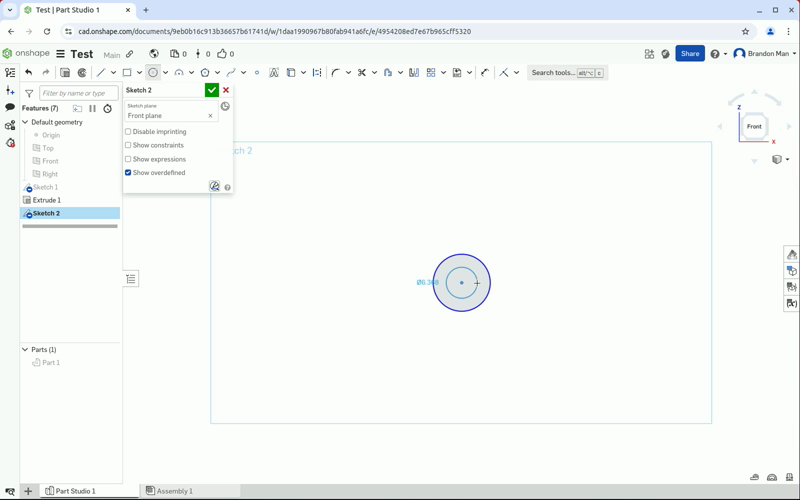
mouse_move(449, 259)
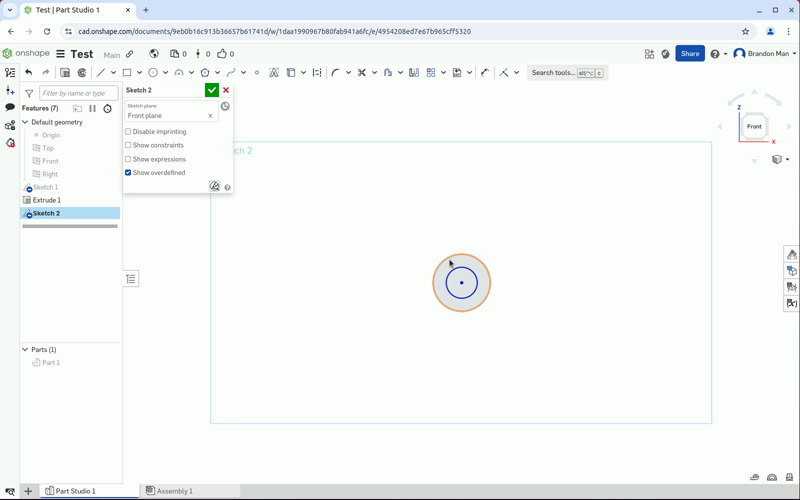
scroll(6)
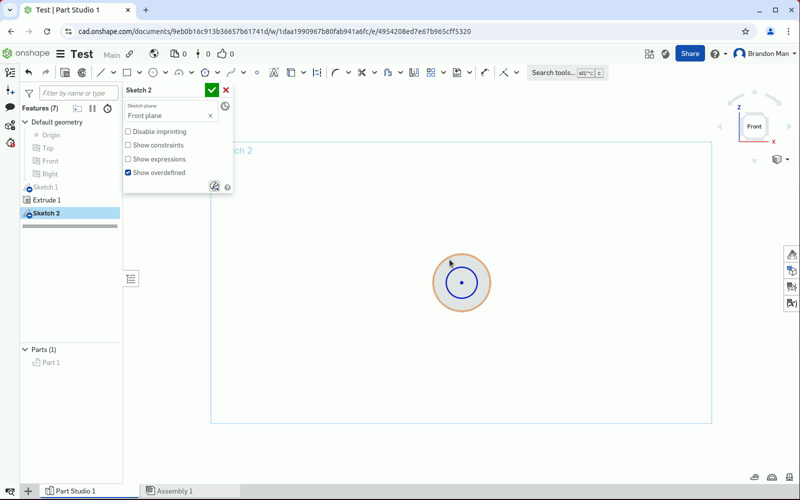
scroll(6)
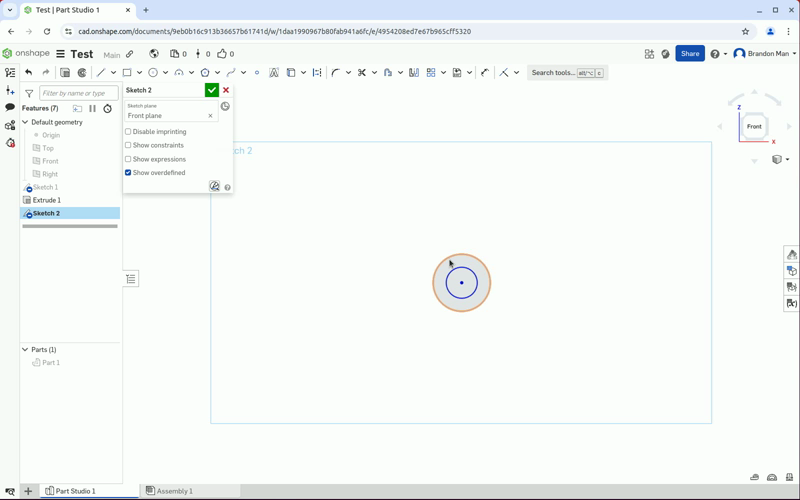
scroll(6)
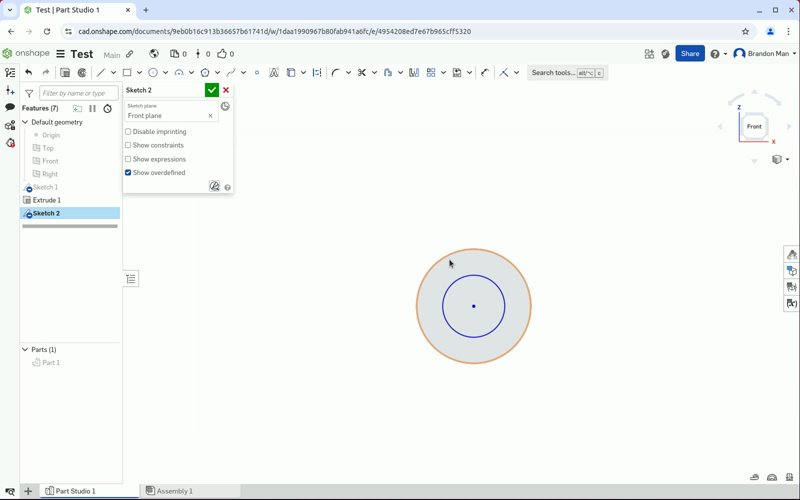
scroll(6)
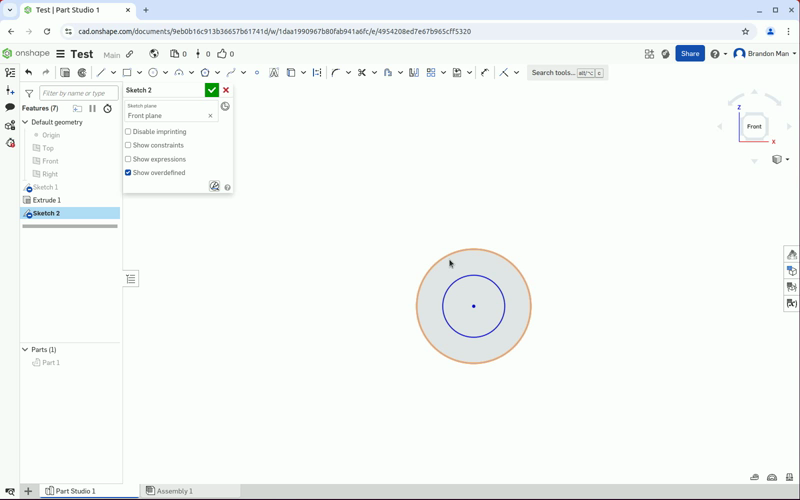
scroll(6)
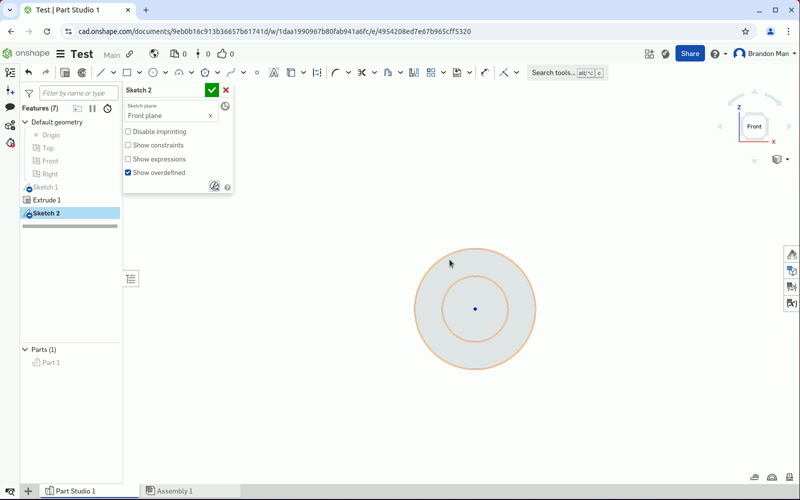
scroll(6)
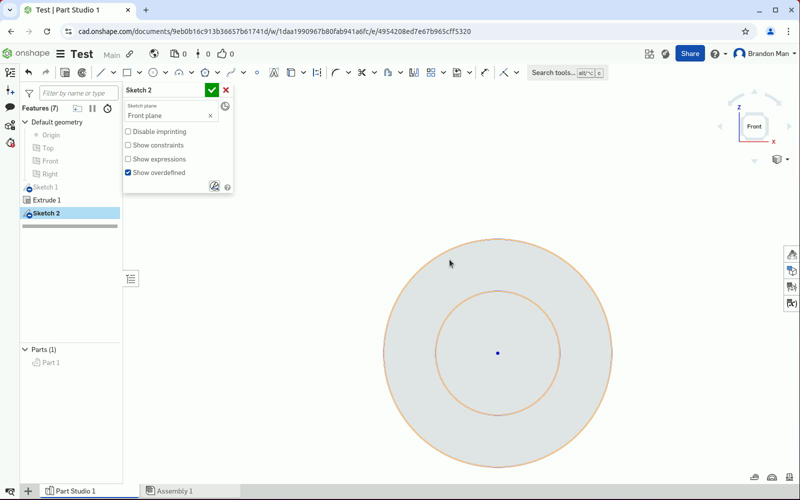
scroll(6)
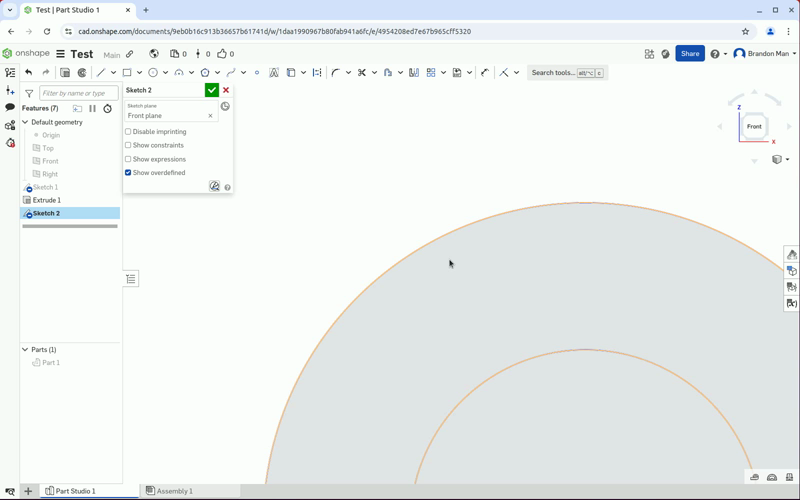
click(449, 259)
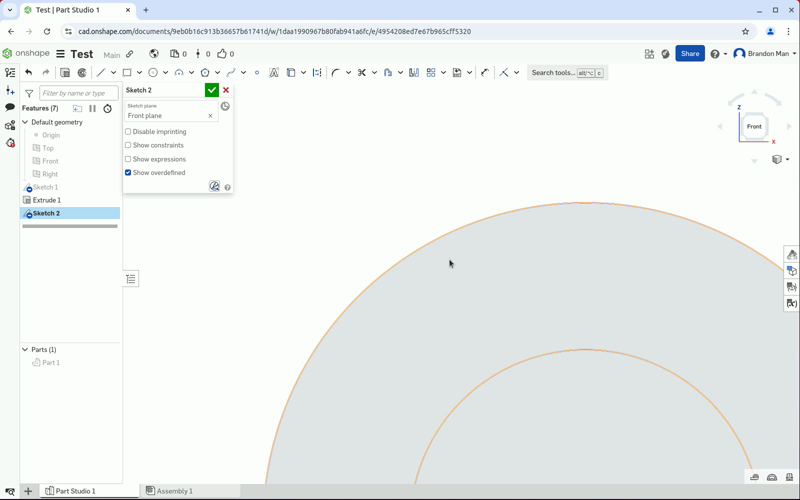
scroll(-6)
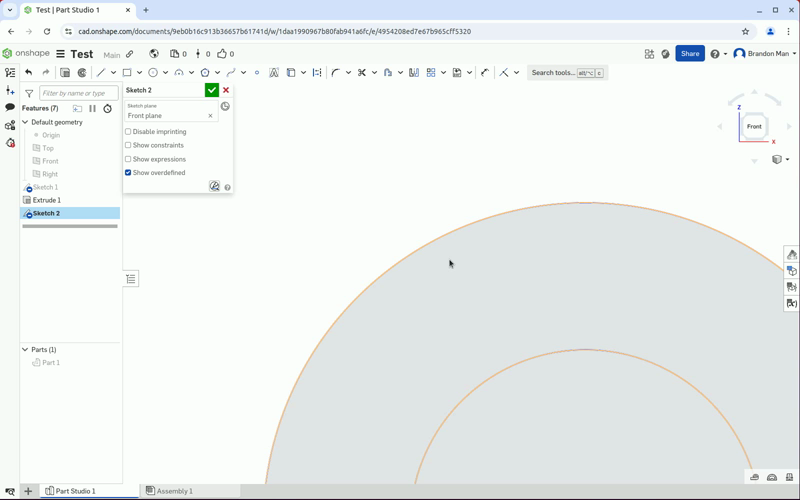
scroll(-6)
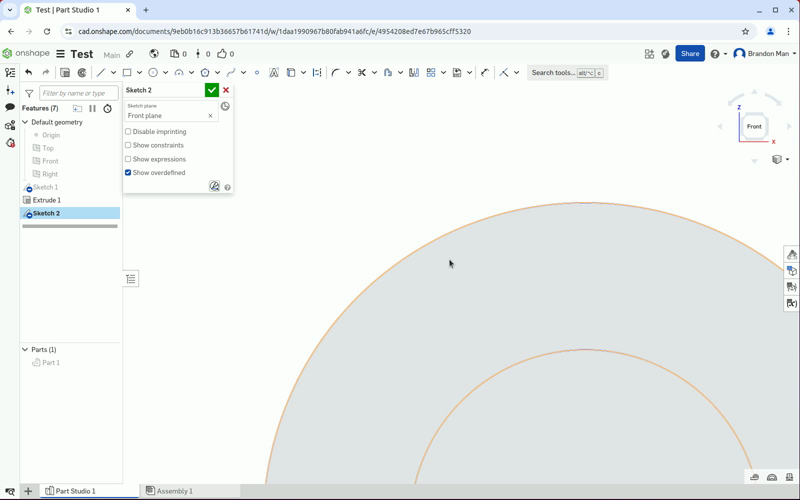
scroll(-6)
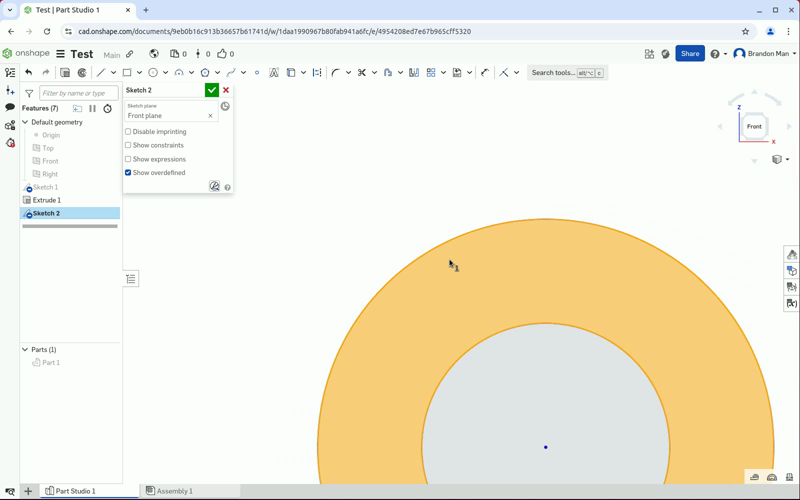
scroll(-6)
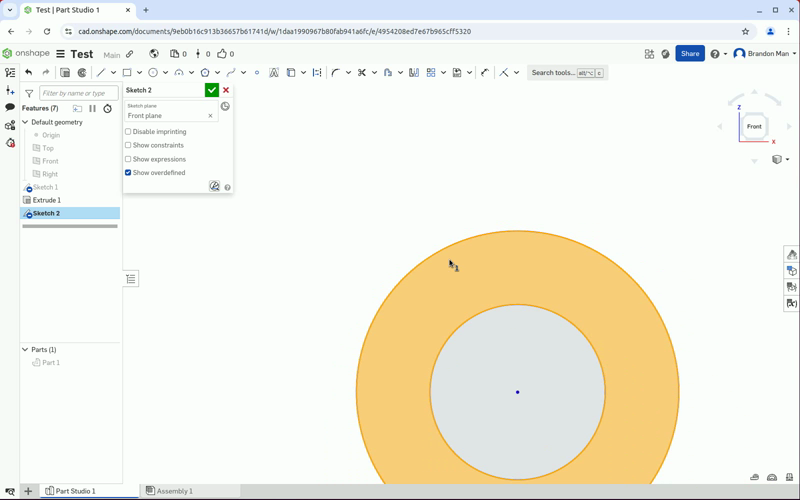
scroll(-6)
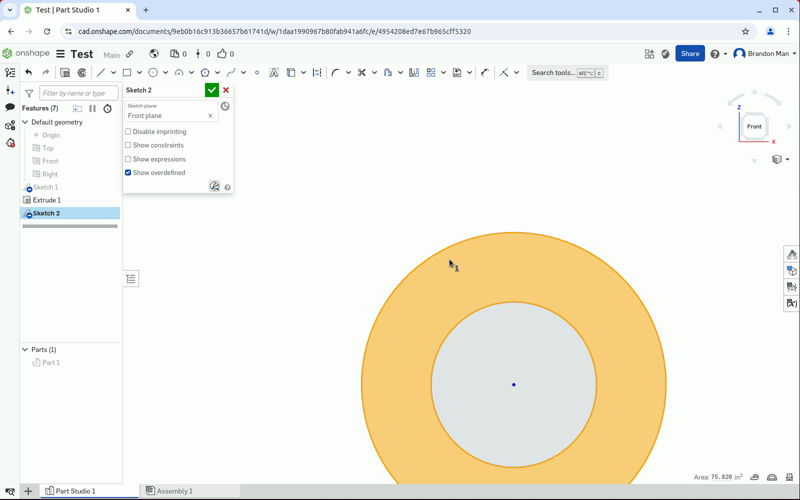
scroll(-6)
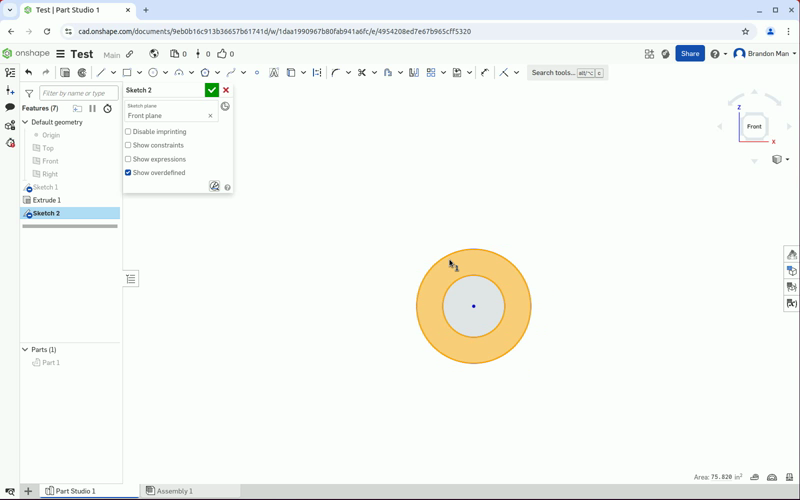
scroll(-6)
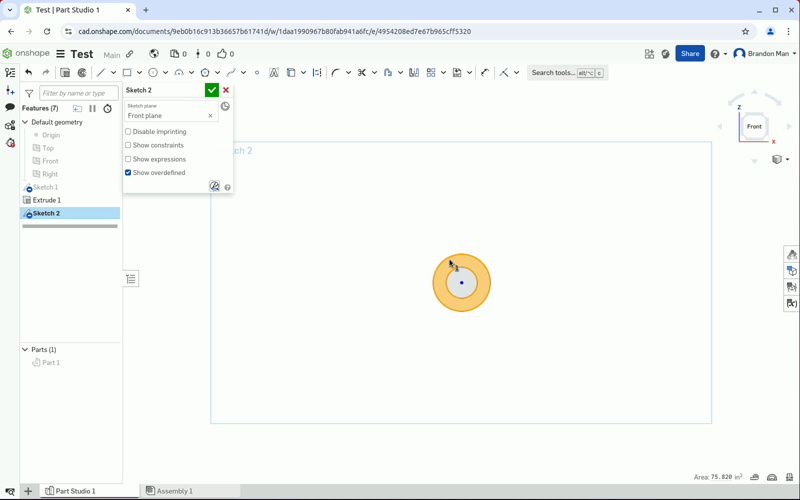
mouse_move(73, 352)
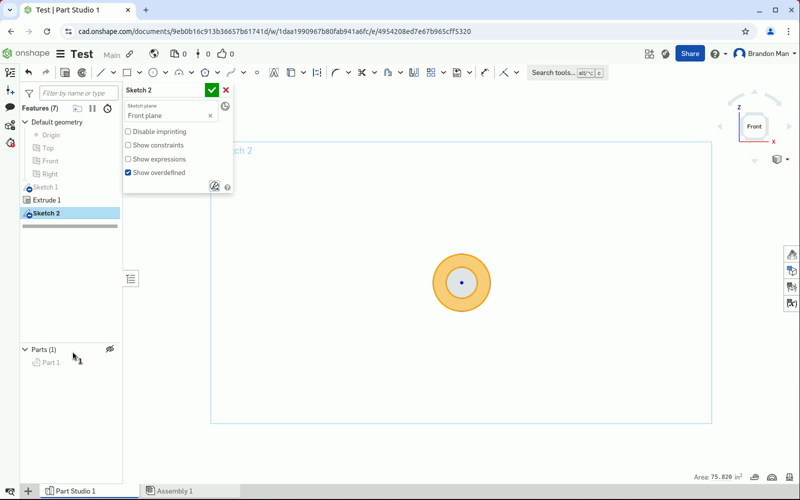
key(shift+y)
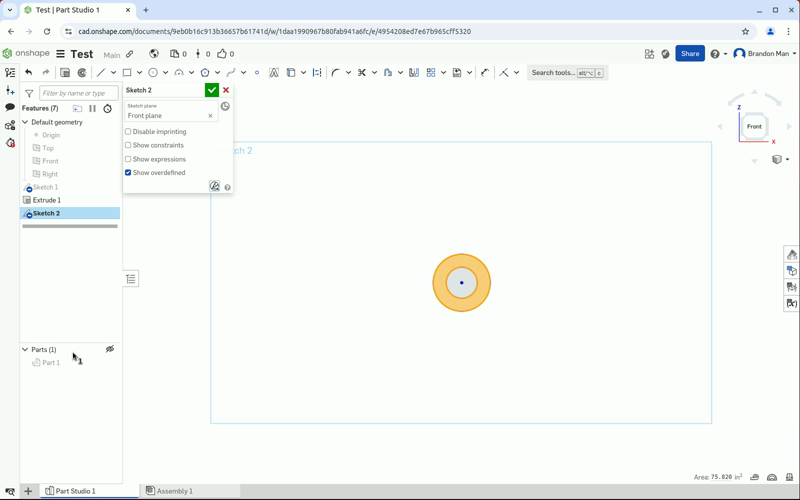
key(shift+e)
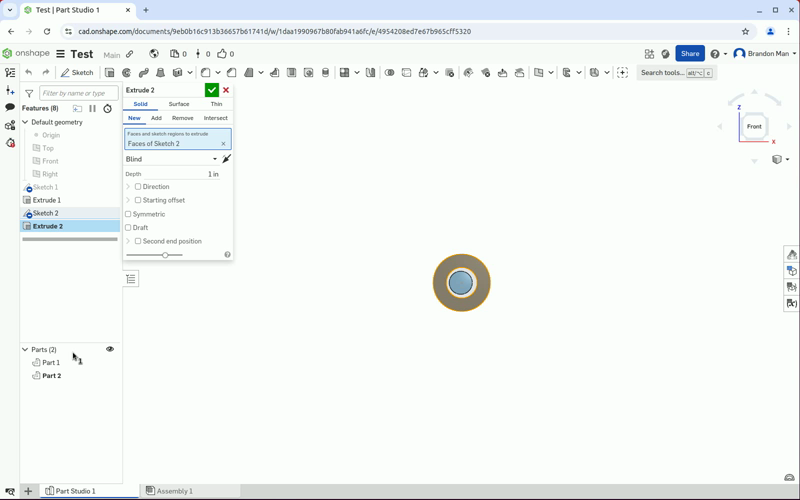
mouse_move(143, 106)
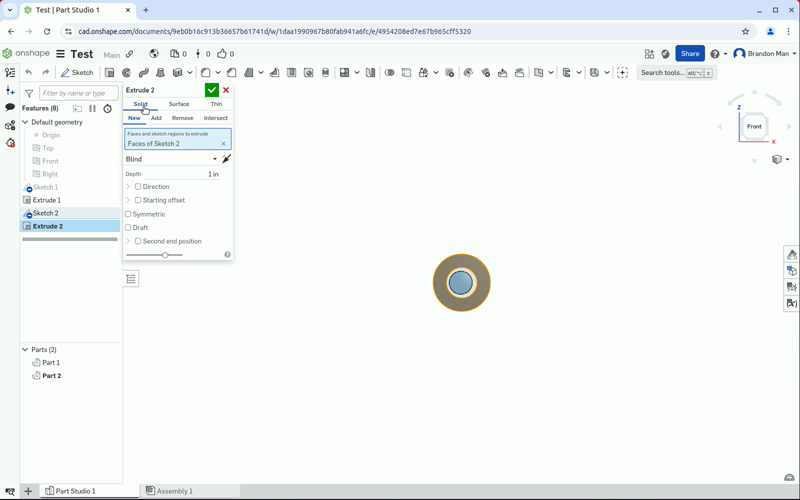
click(143, 106)
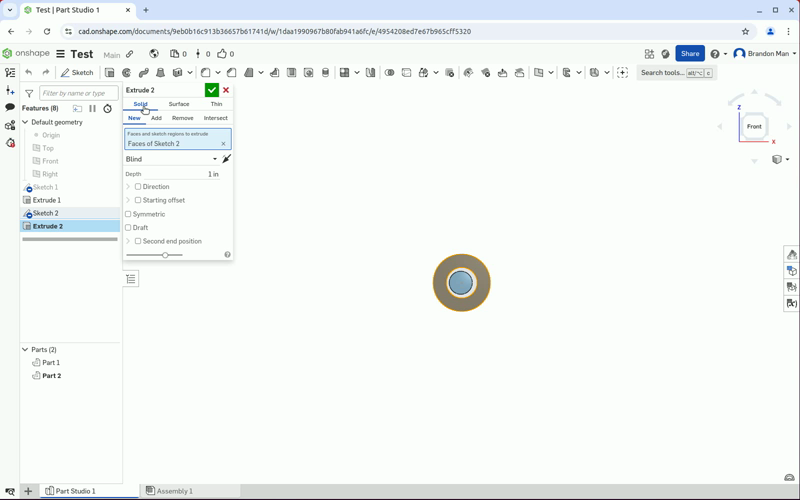
mouse_move(137, 120)
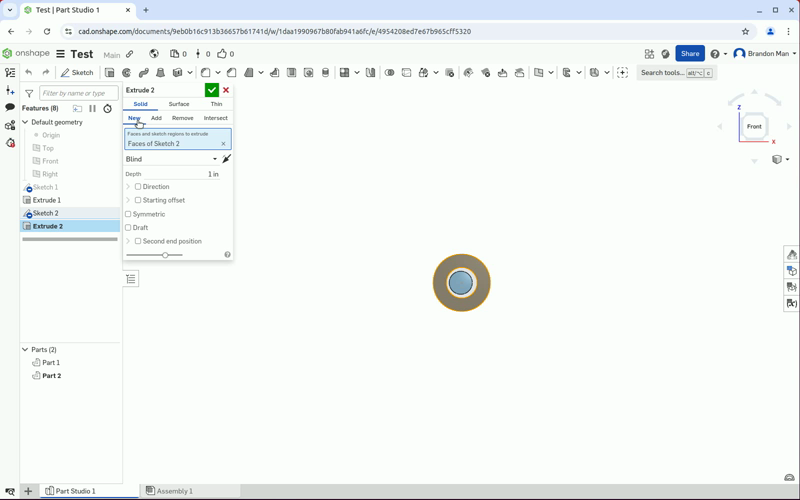
click(137, 120)
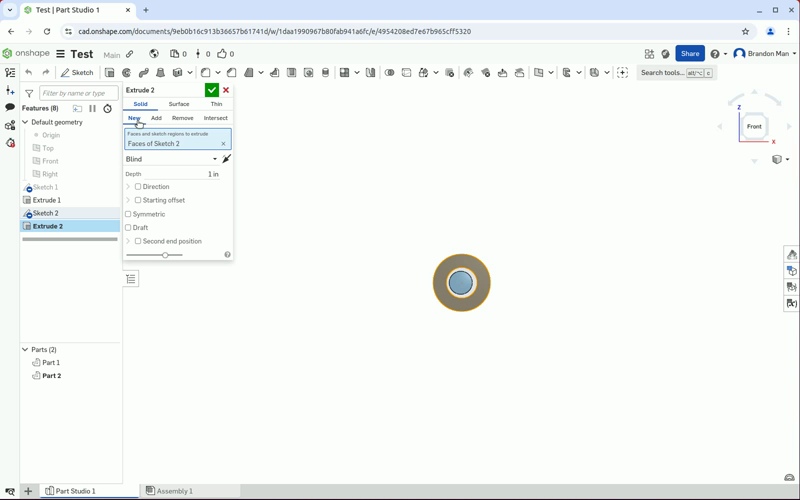
key(tab, 4)
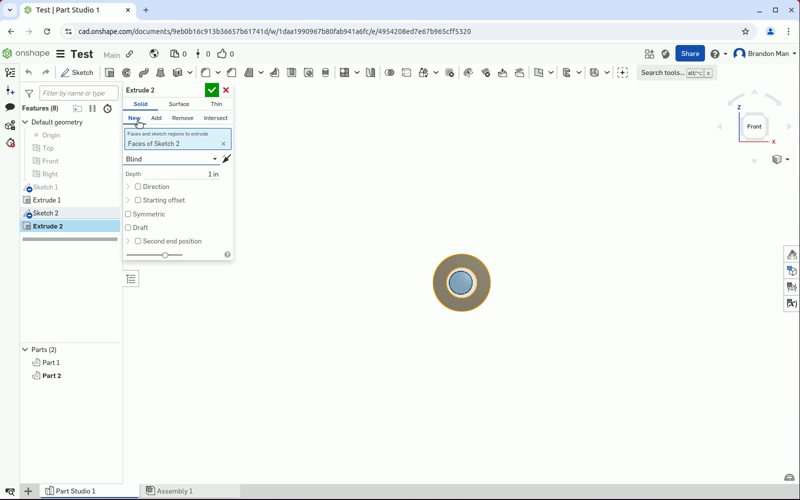
text(2.648)
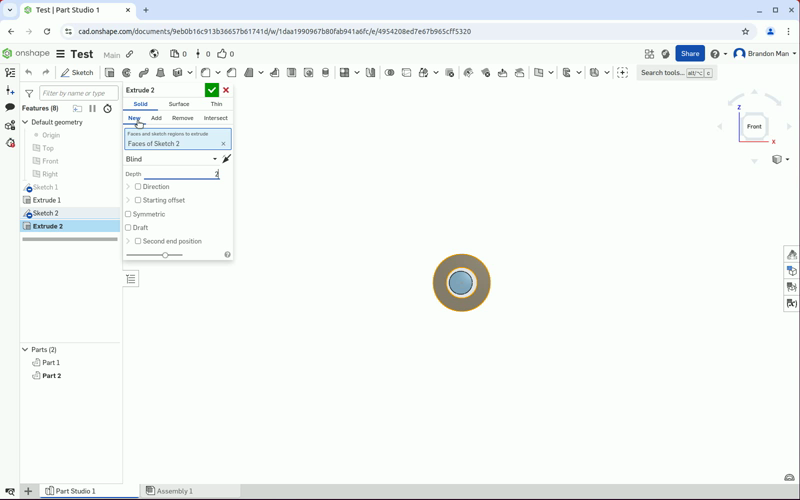
key(enter)
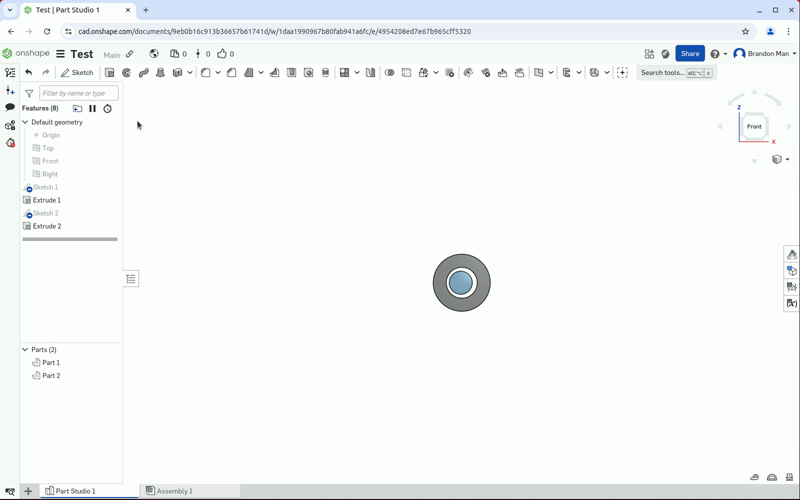
key(shift+h)
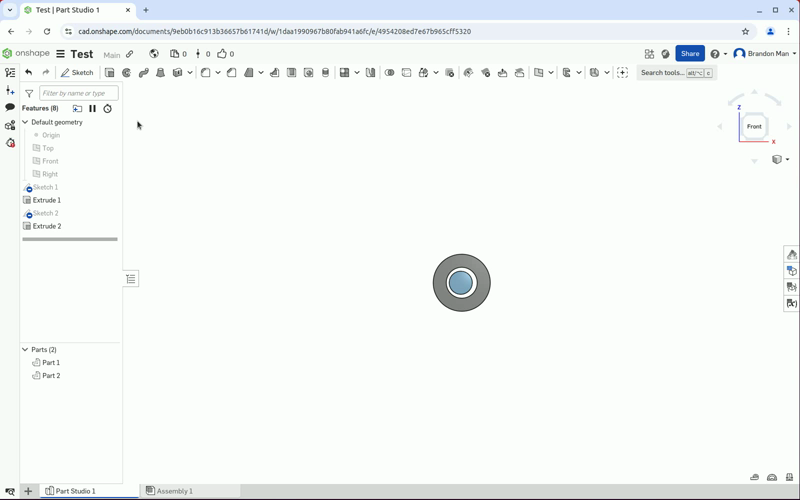
key(shift+h)
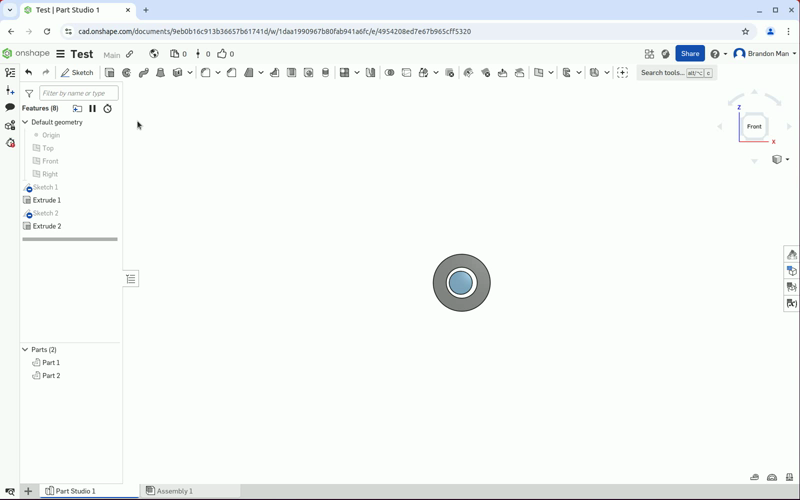
mouse_move(73, 189)
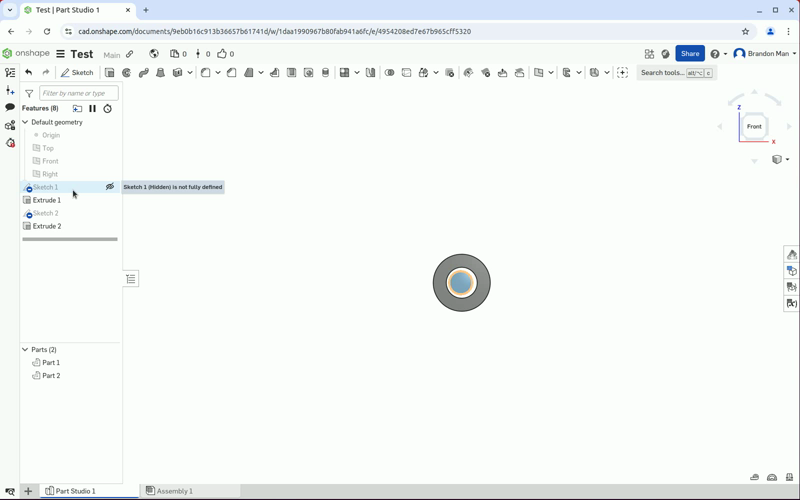
click(73, 189)
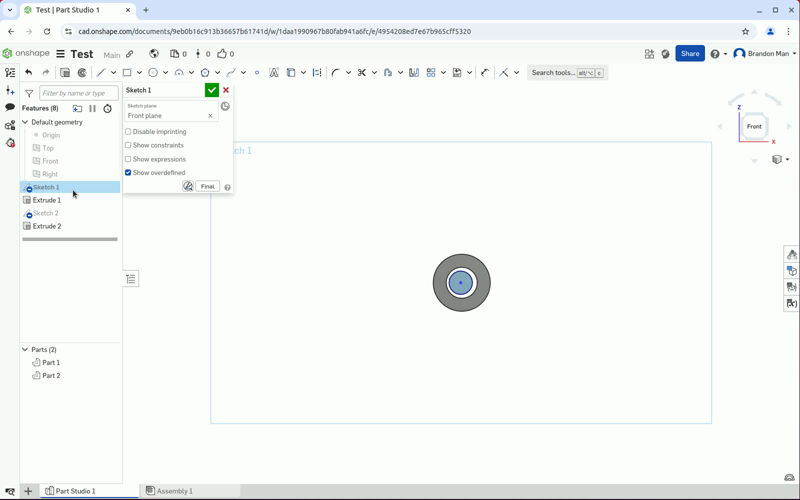
mouse_move(229, 92)
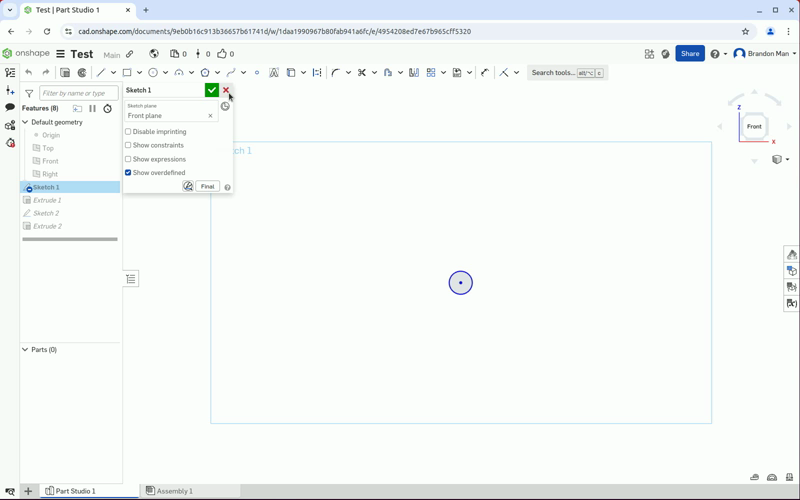
click(229, 92)
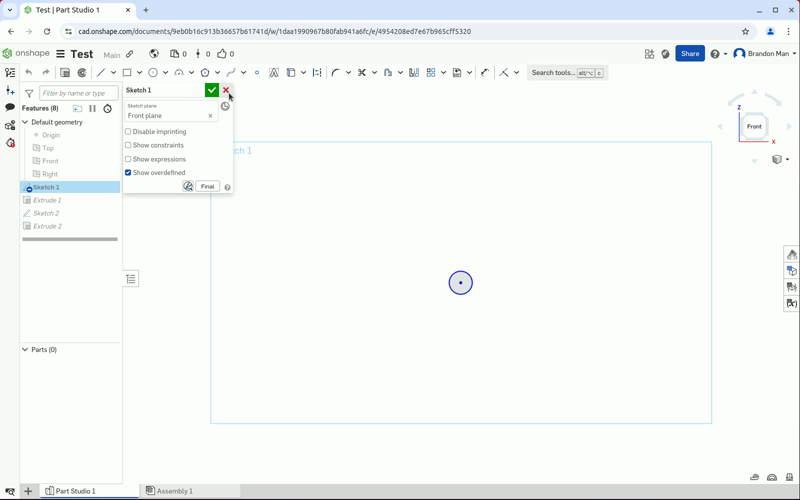
key(shift+s)
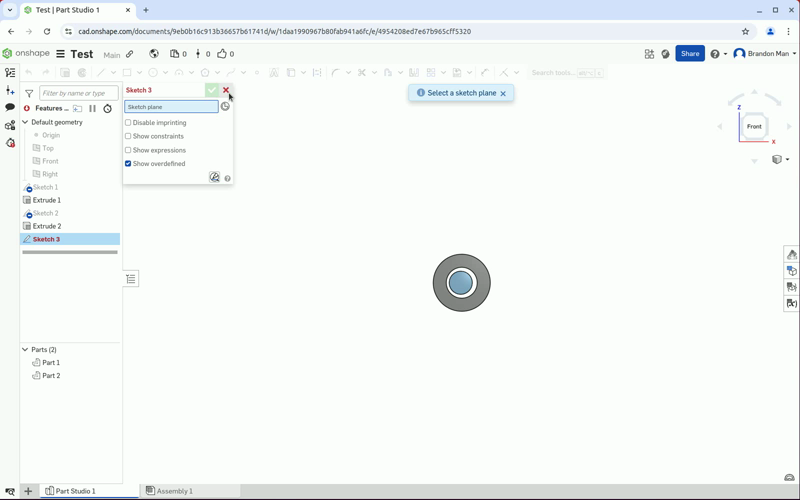
mouse_move(73, 163)
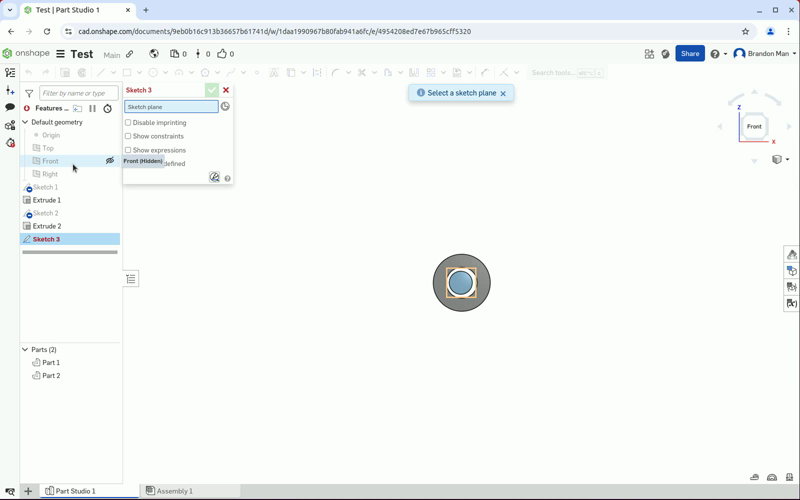
click(73, 163)
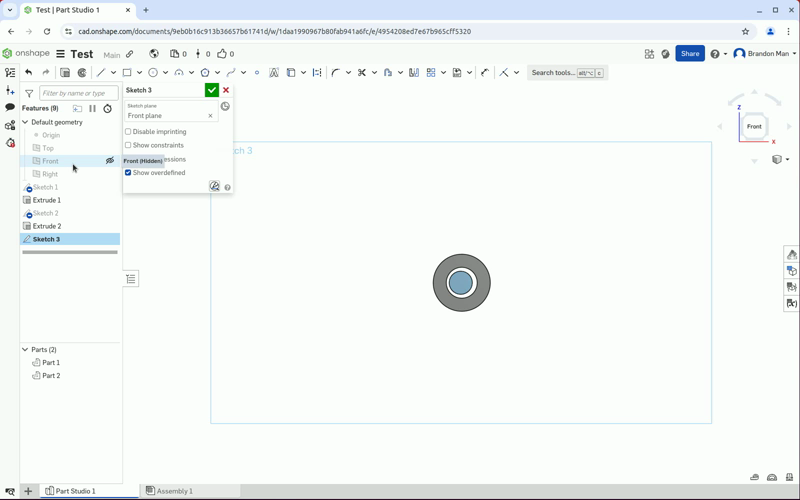
mouse_move(73, 352)
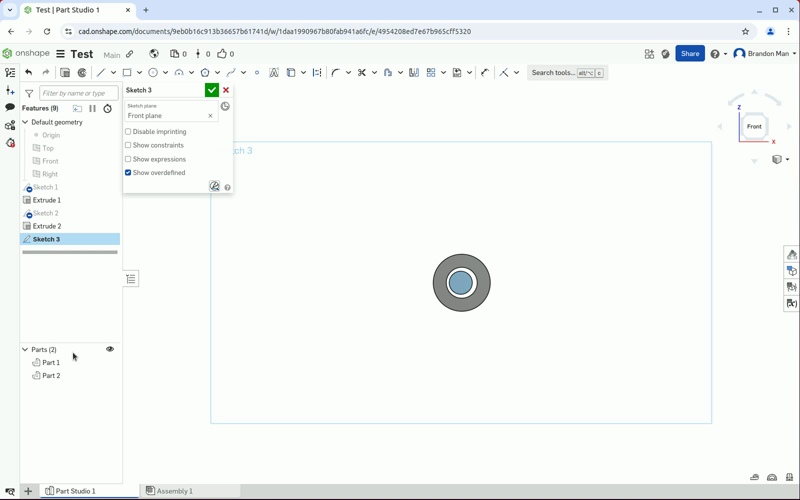
key(y)
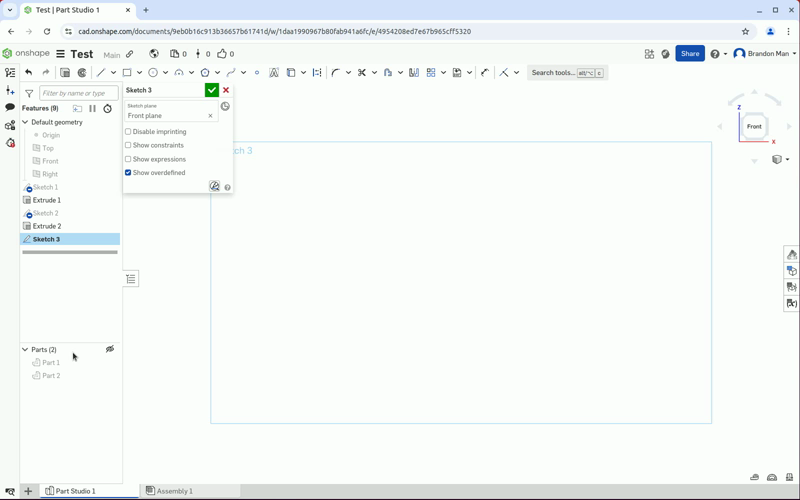
key(c)
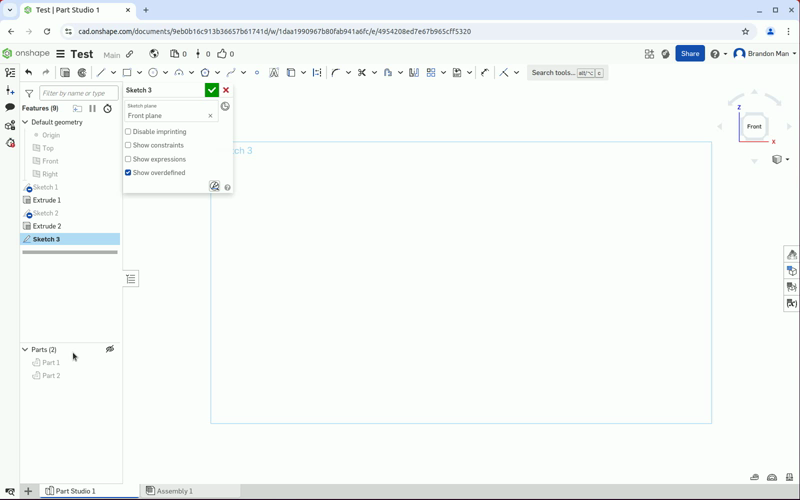
key_down(shift)
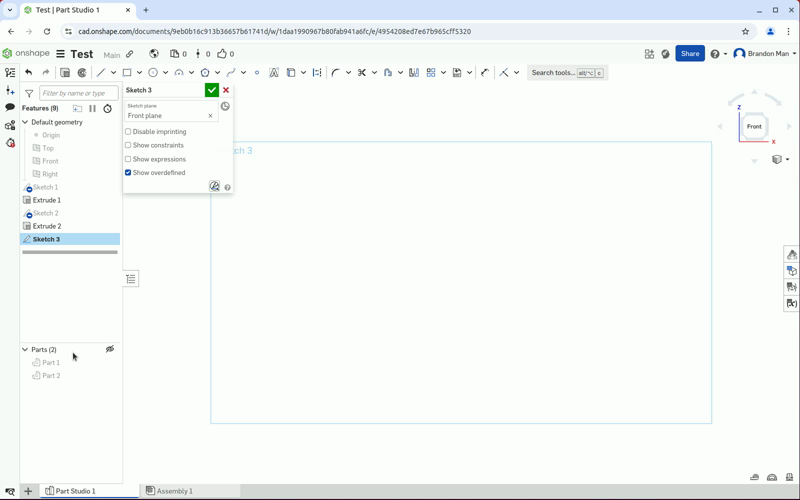
mouse_move(460, 282)
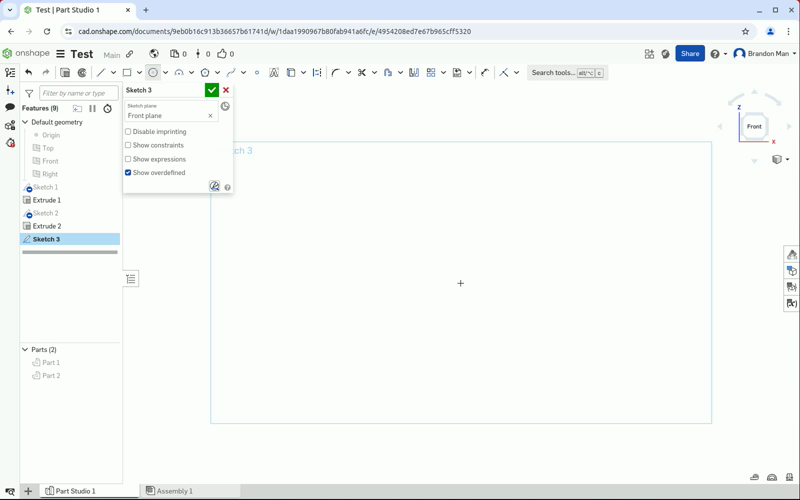
click(460, 282)
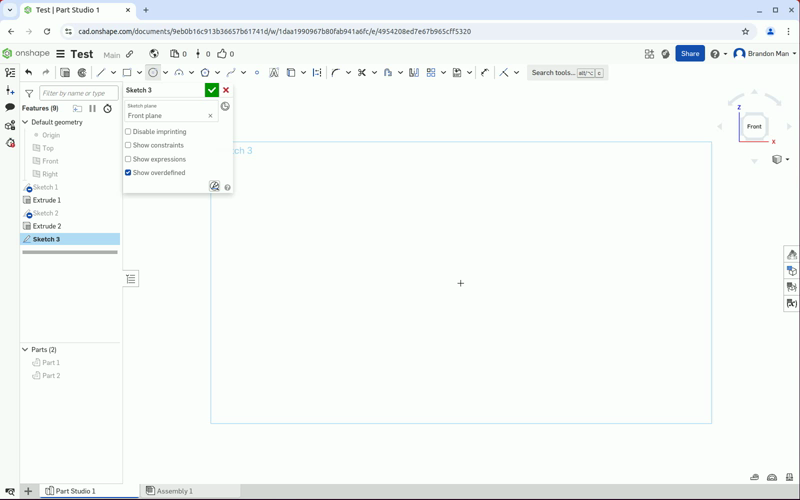
key_up(shift)
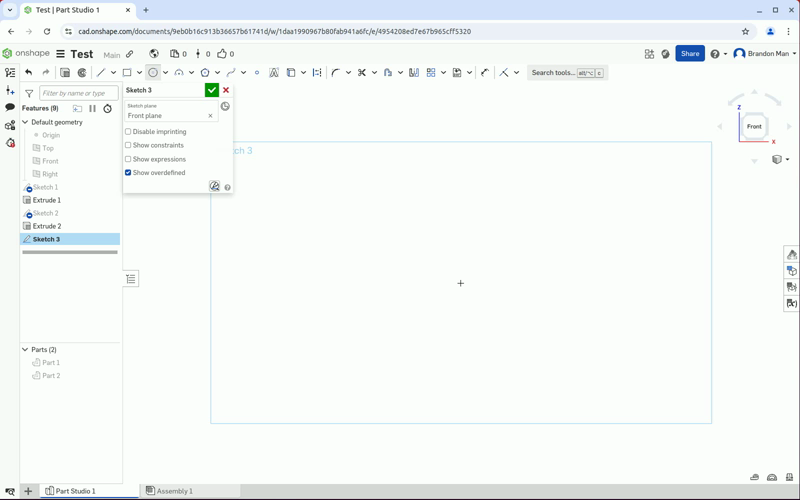
mouse_move(476, 282)
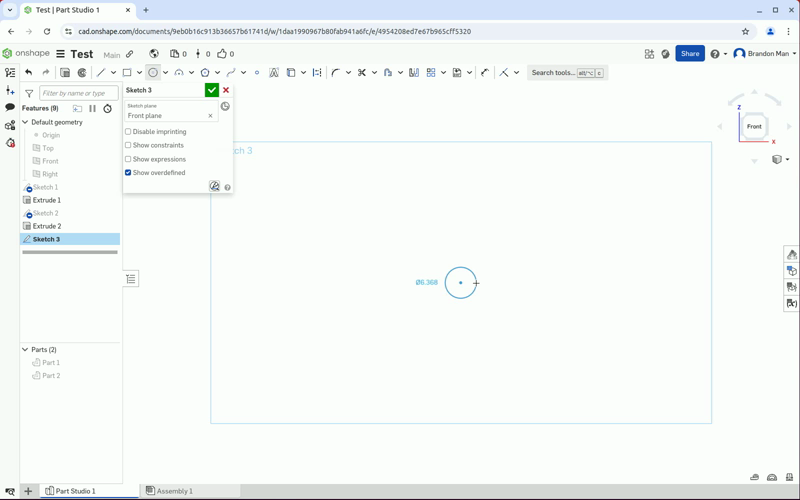
click(476, 282)
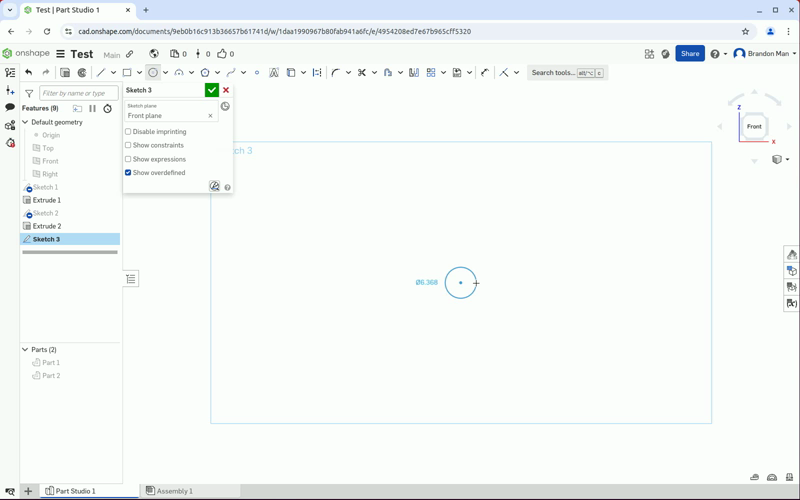
key(esc)
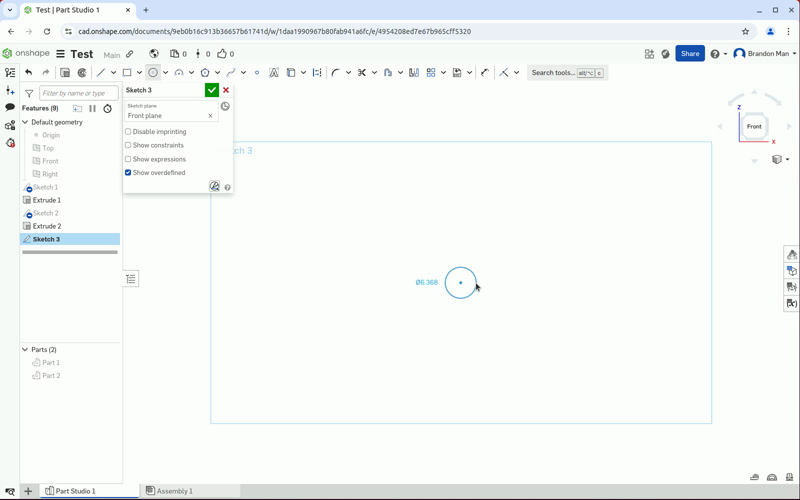
key(c)
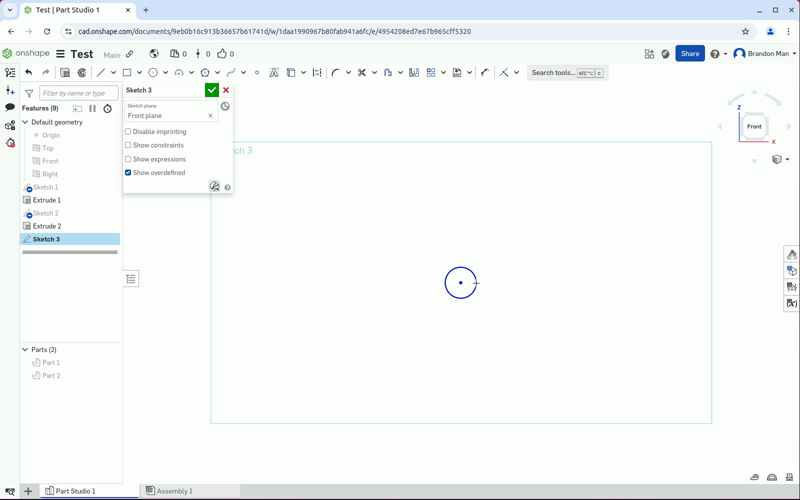
key_down(shift)
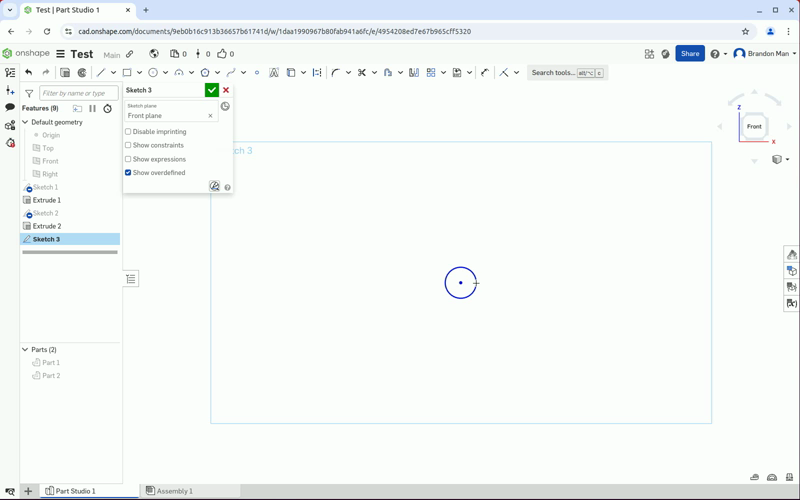
mouse_move(460, 282)
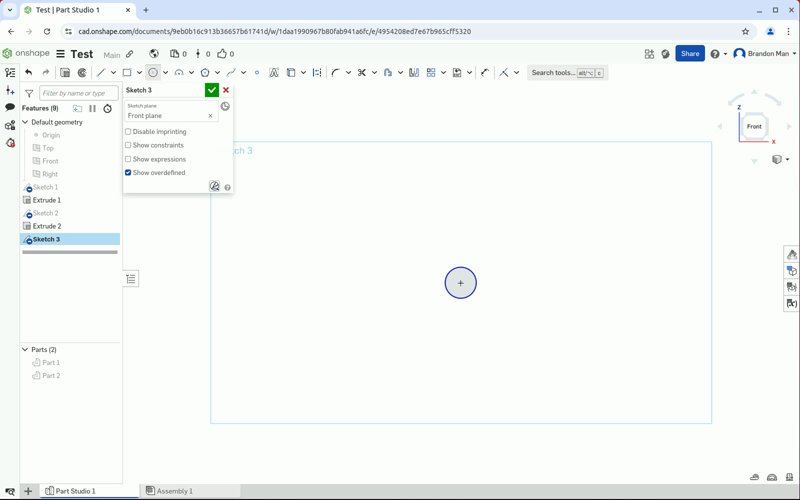
click(460, 282)
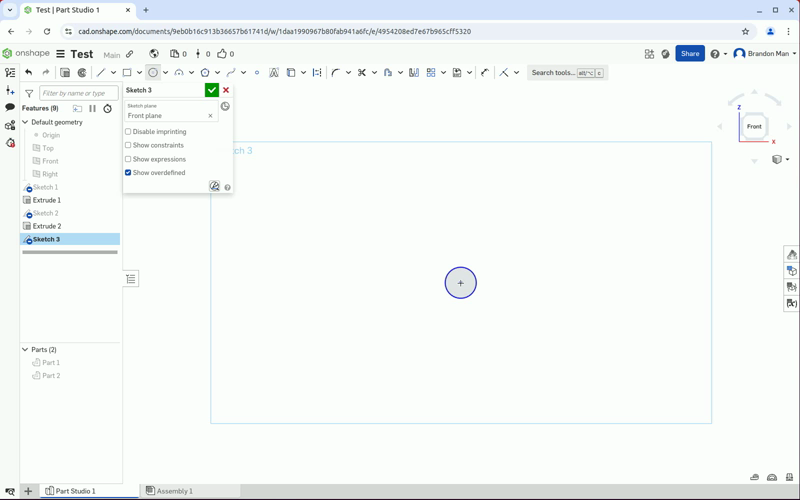
key_up(shift)
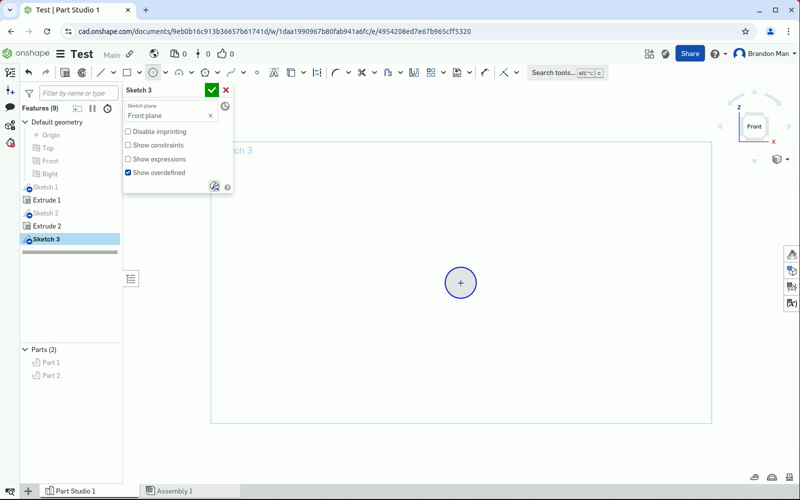
mouse_move(472, 282)
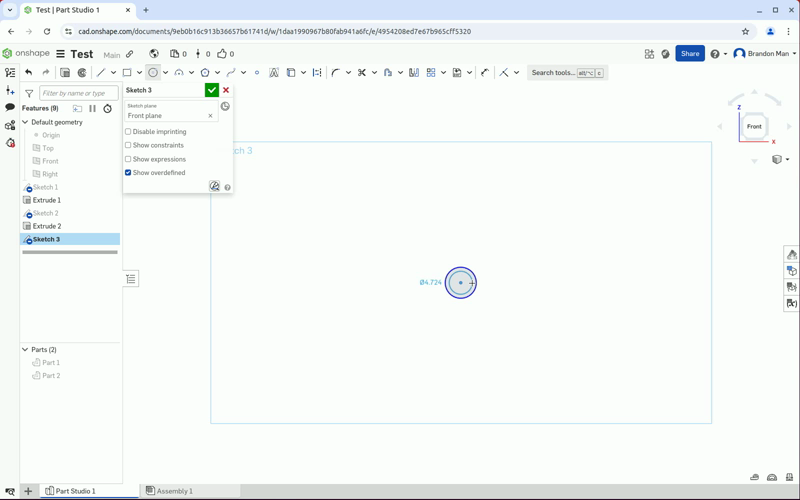
scroll(6)
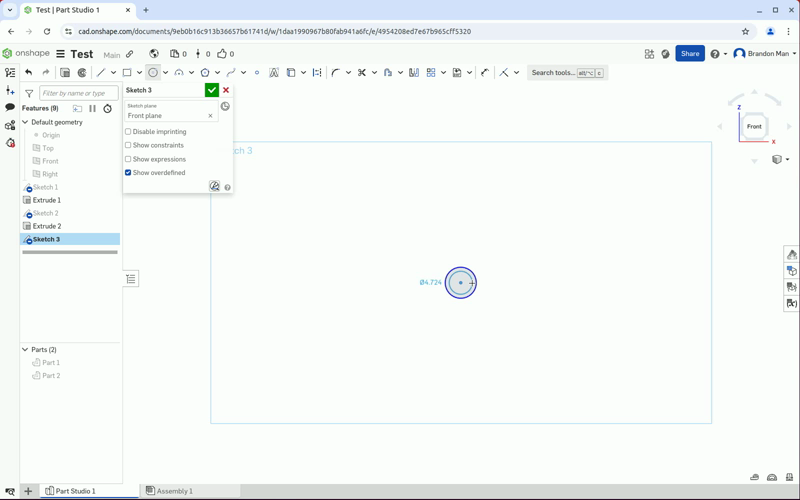
scroll(6)
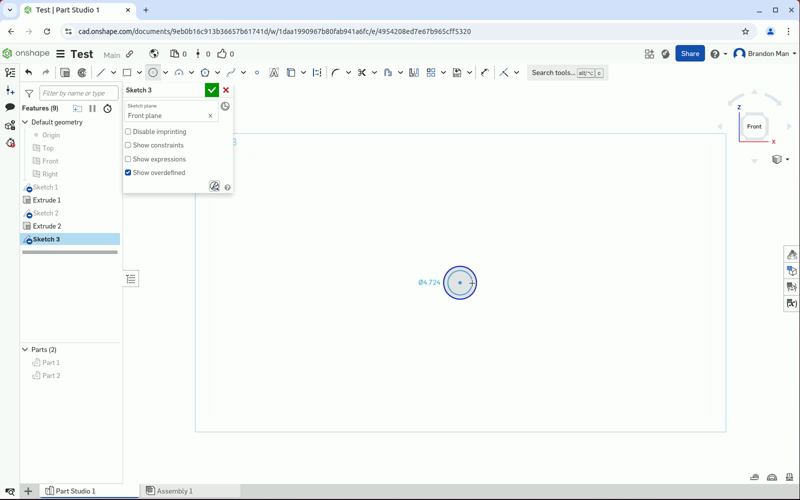
scroll(6)
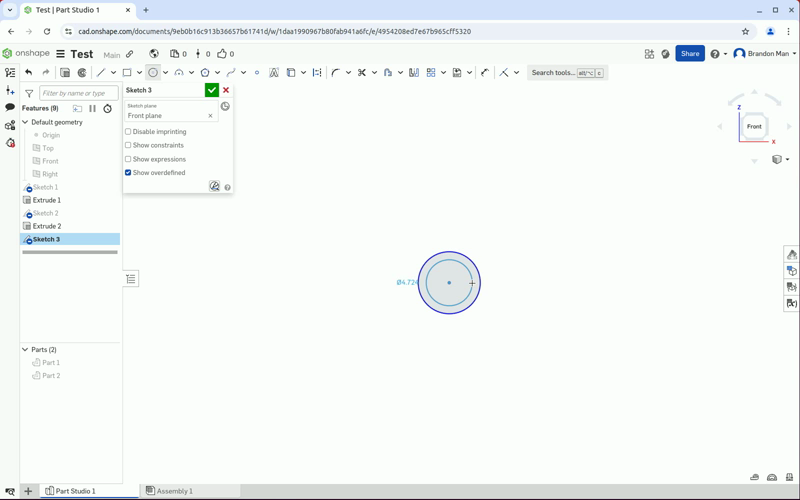
scroll(6)
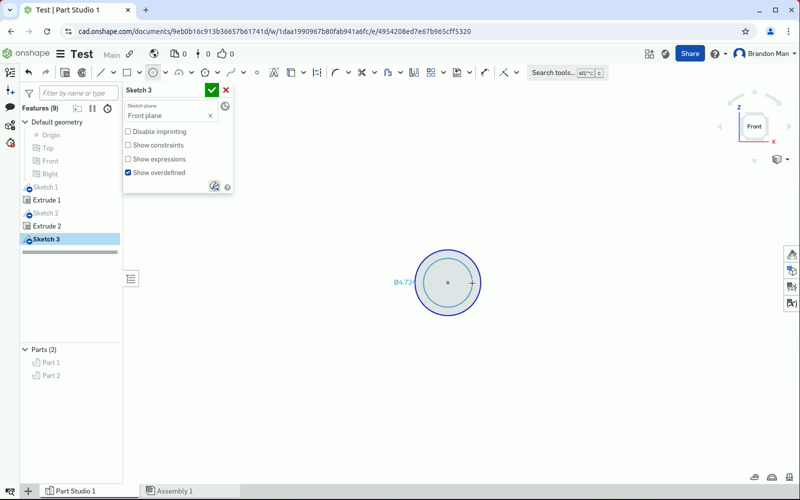
scroll(6)
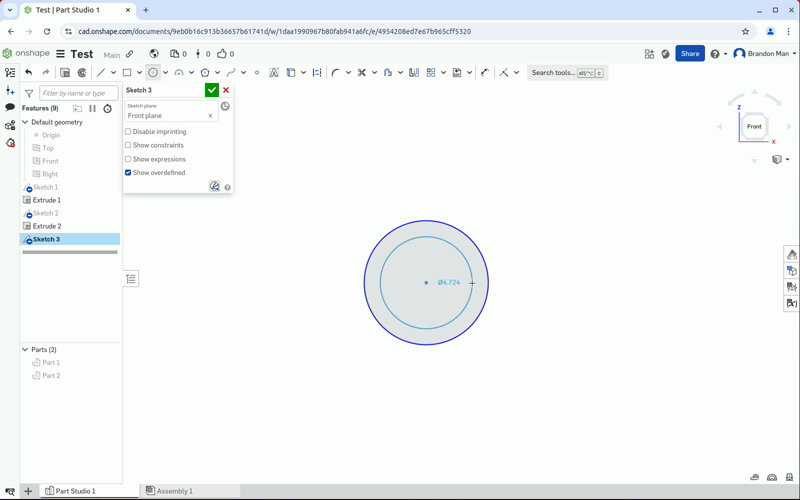
scroll(6)
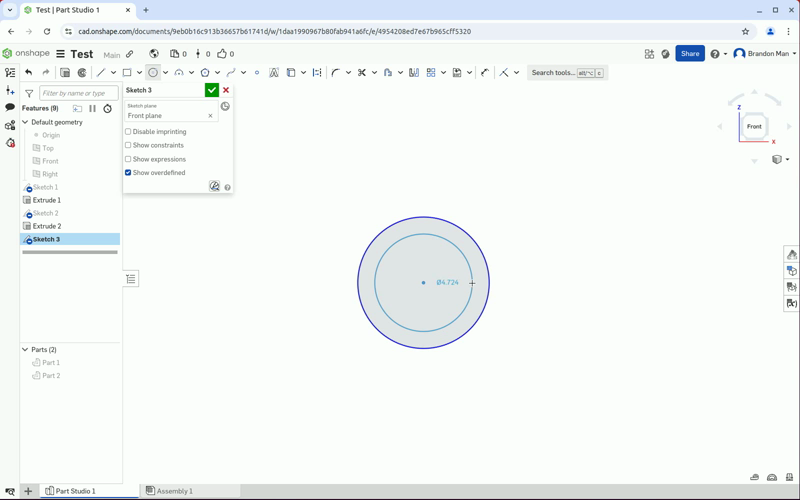
scroll(6)
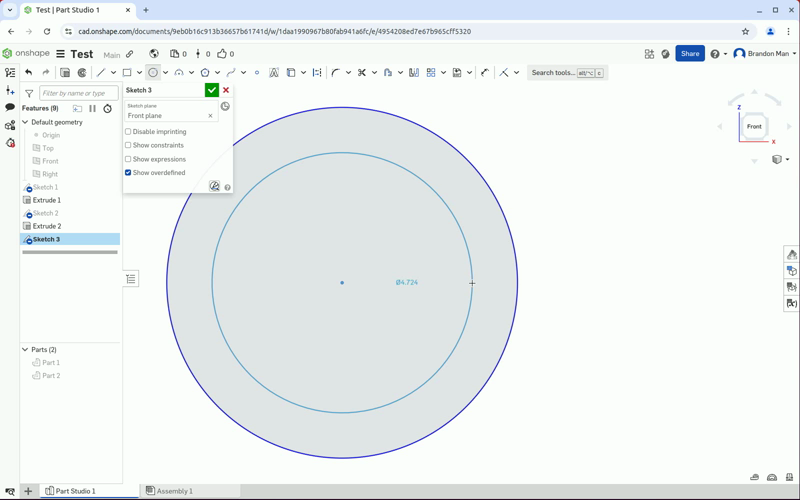
click(472, 282)
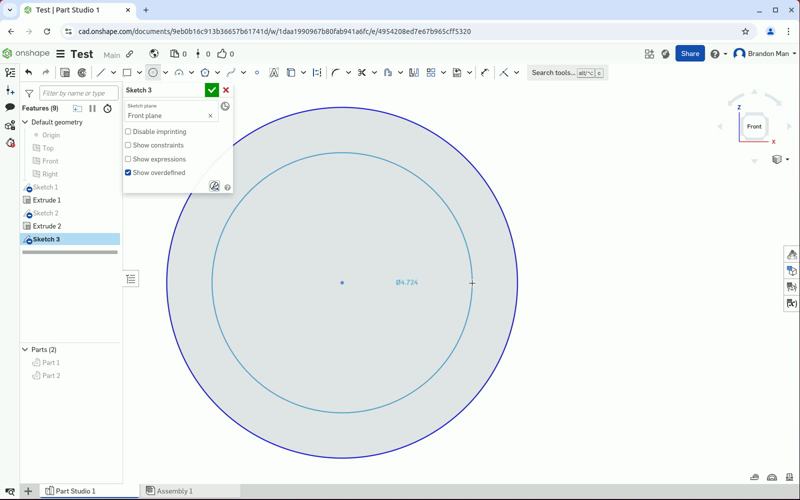
scroll(-6)
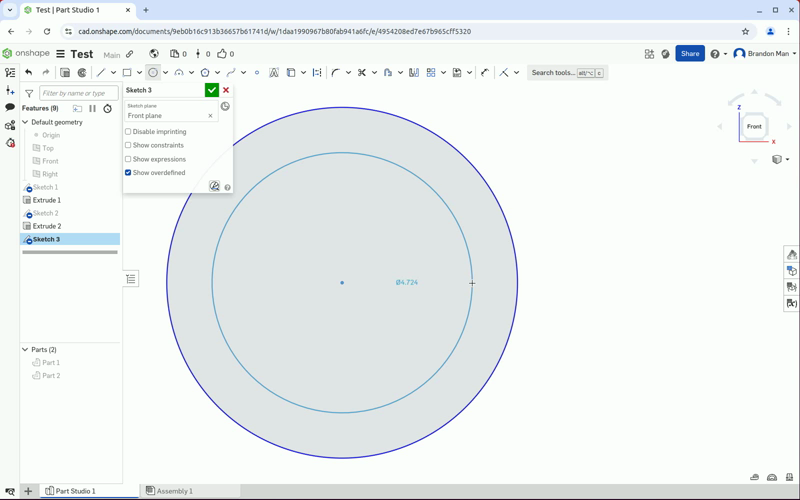
scroll(-6)
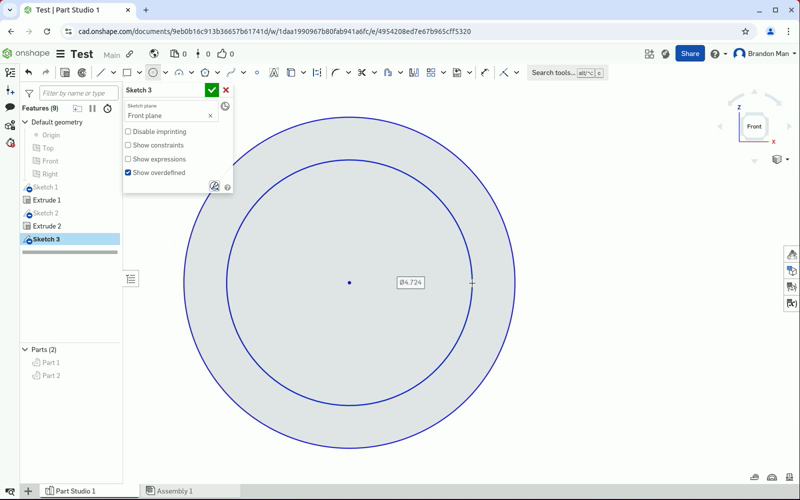
scroll(-6)
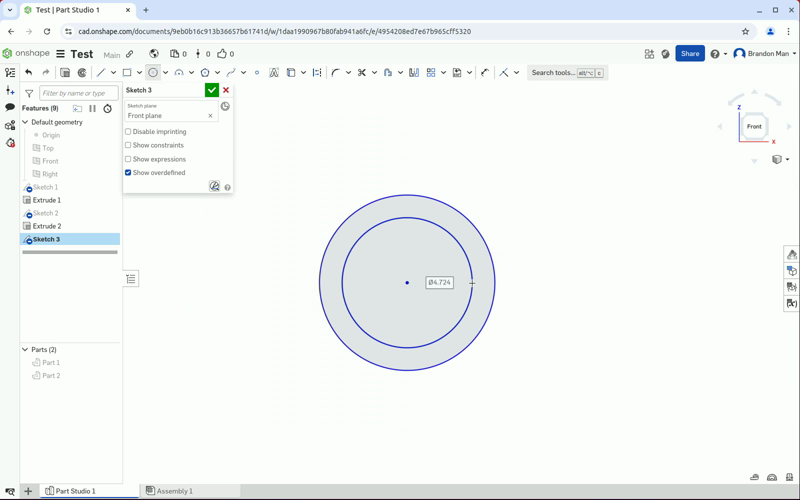
scroll(-6)
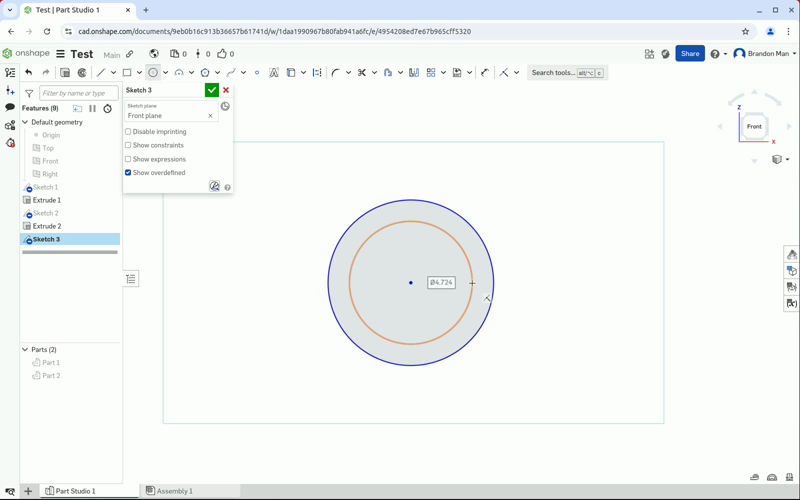
scroll(-6)
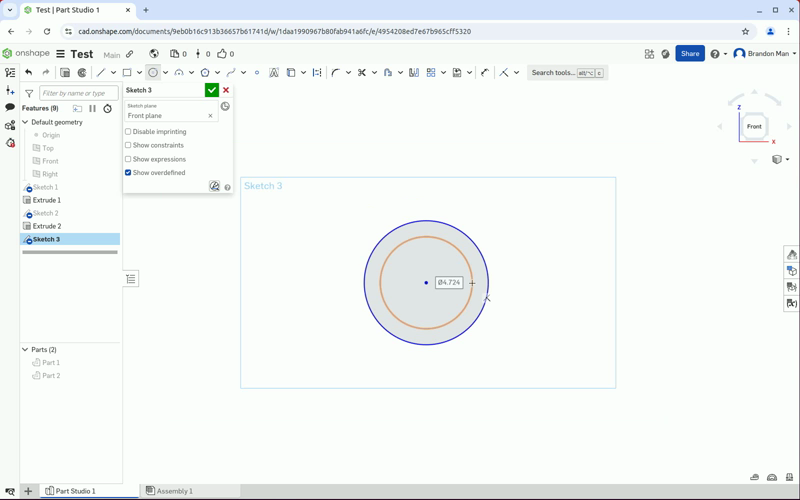
scroll(-6)
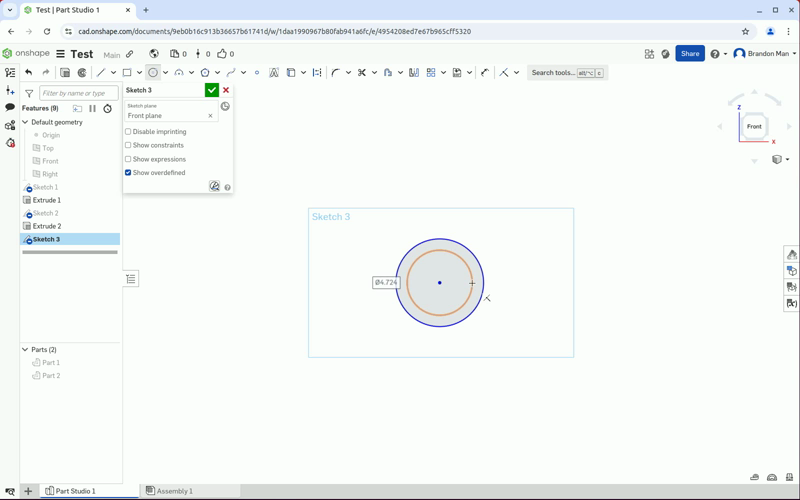
scroll(-6)
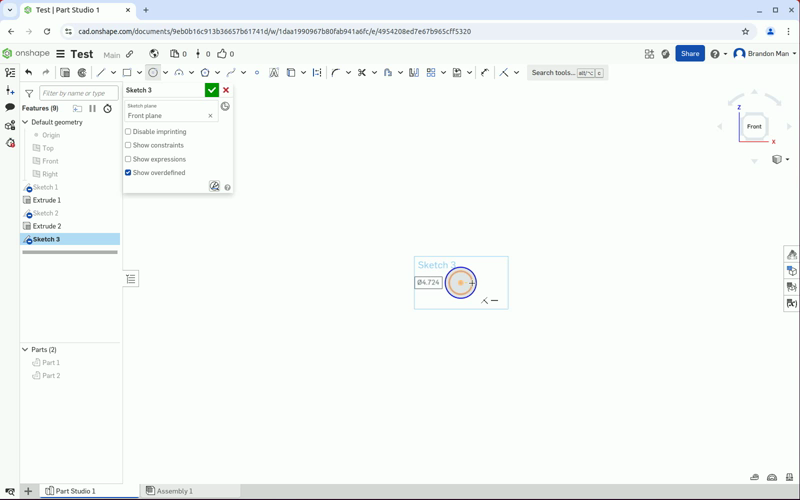
key(esc)
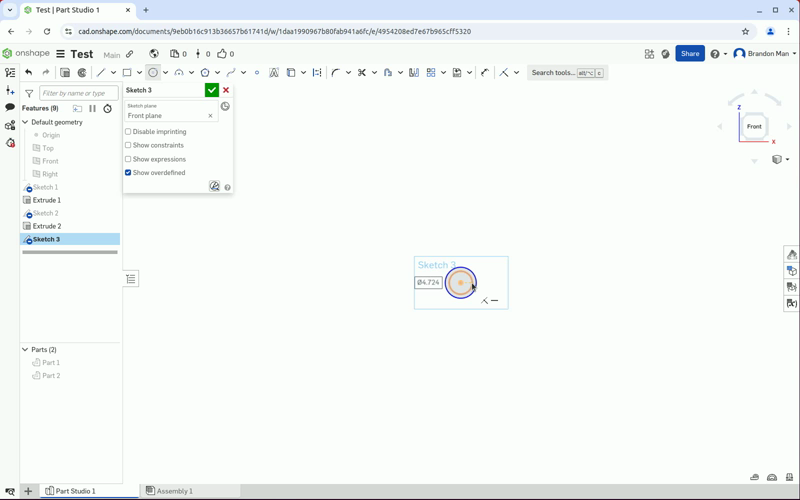
mouse_move(454, 271)
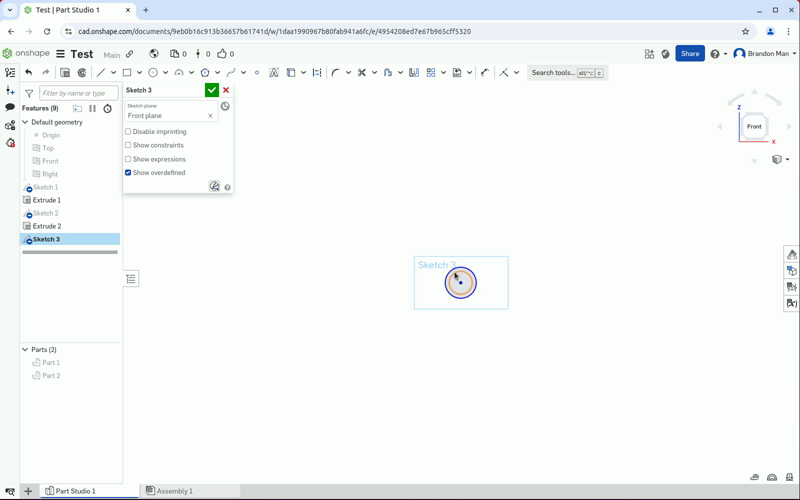
scroll(6)
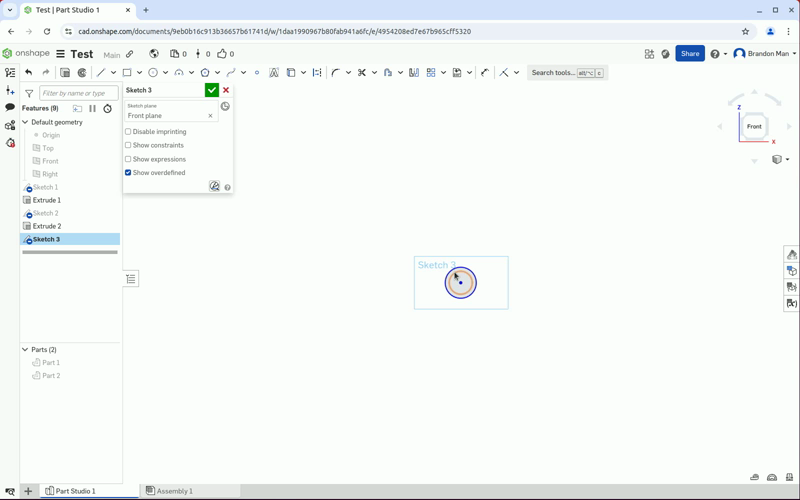
scroll(6)
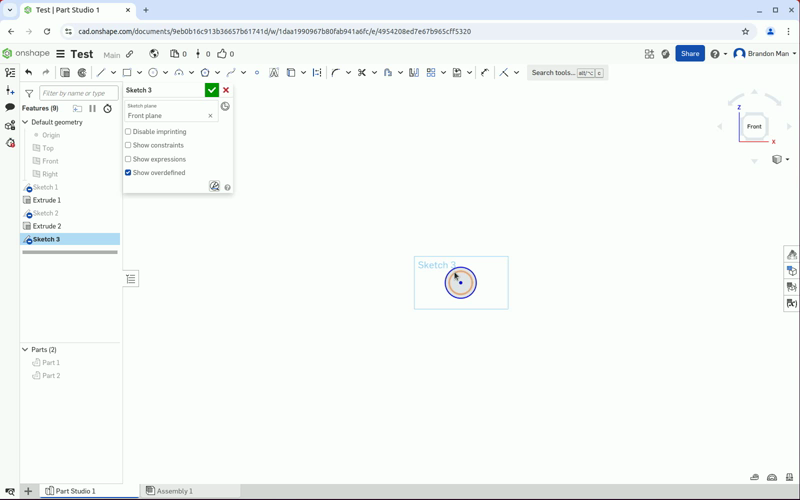
scroll(6)
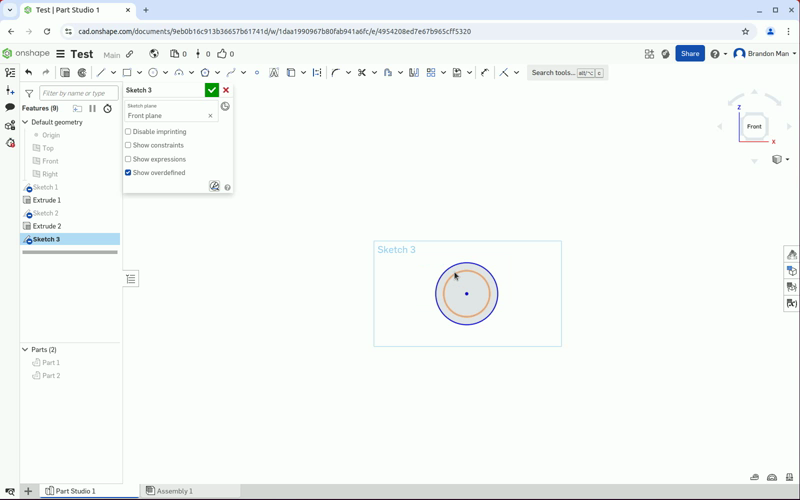
scroll(6)
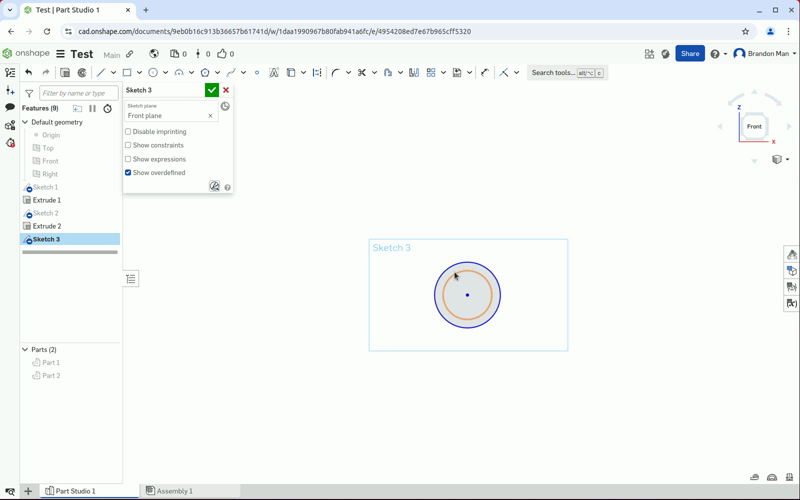
scroll(6)
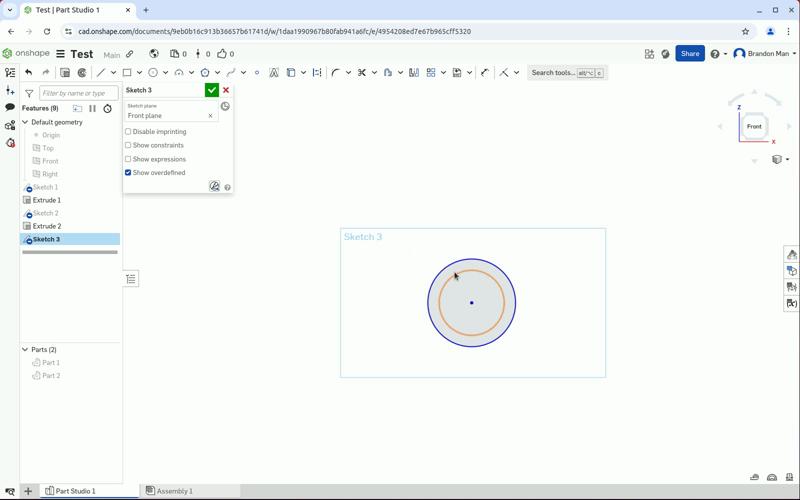
scroll(6)
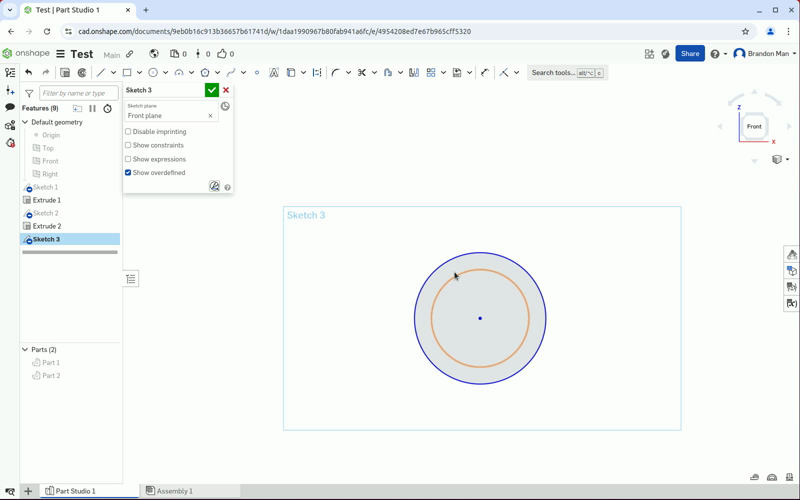
scroll(6)
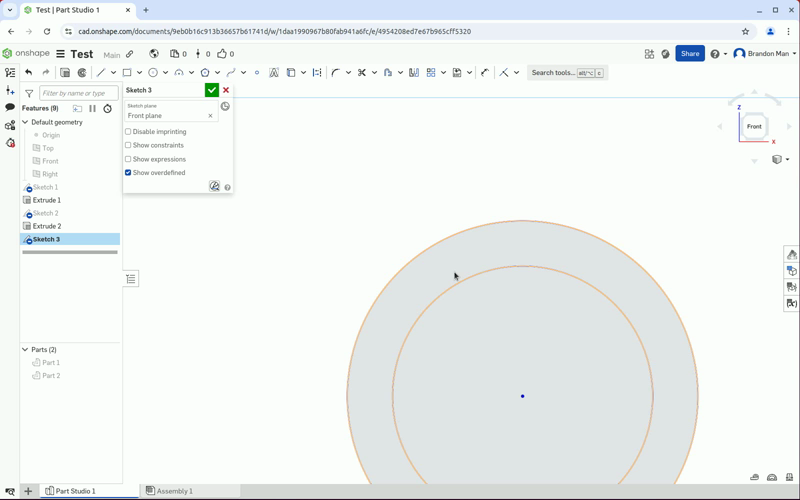
click(454, 271)
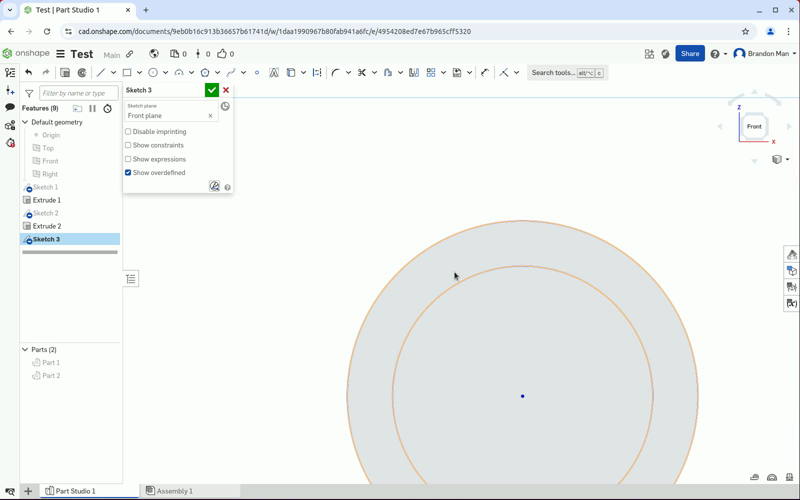
scroll(-6)
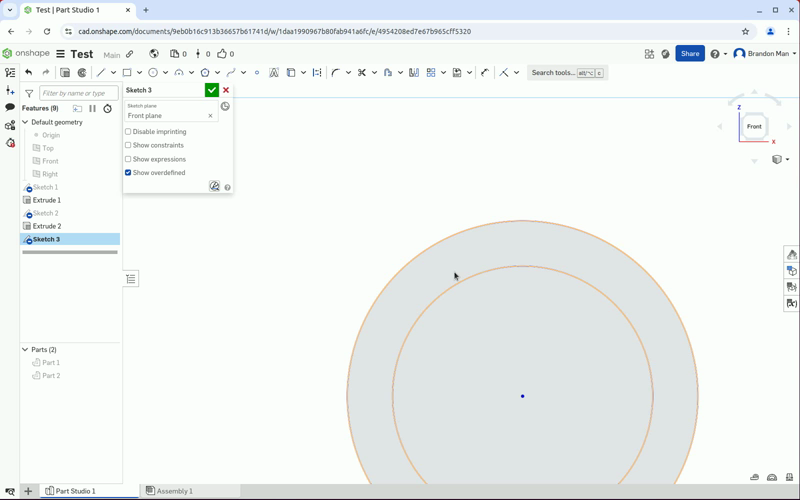
scroll(-6)
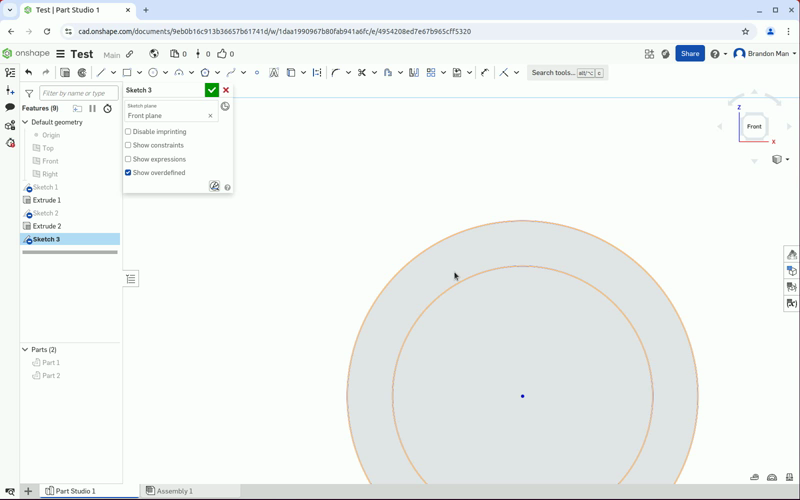
scroll(-6)
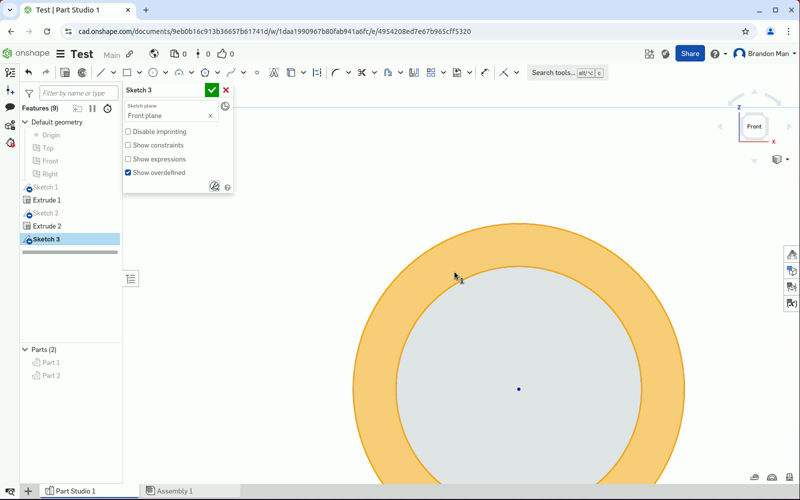
scroll(-6)
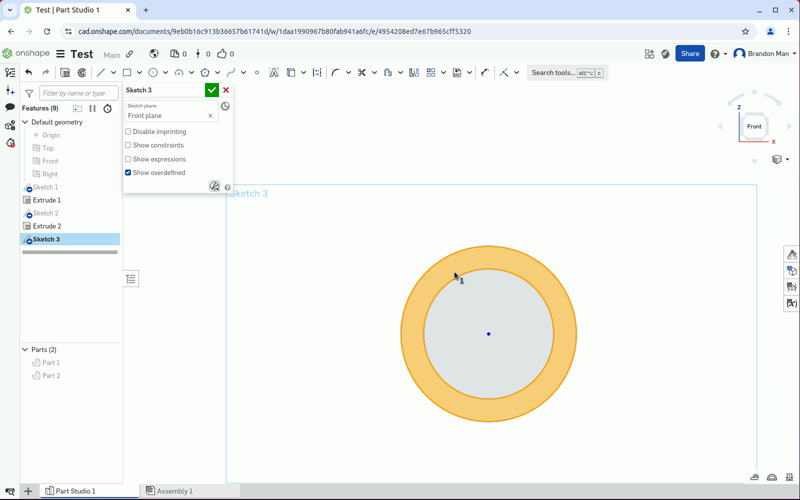
scroll(-6)
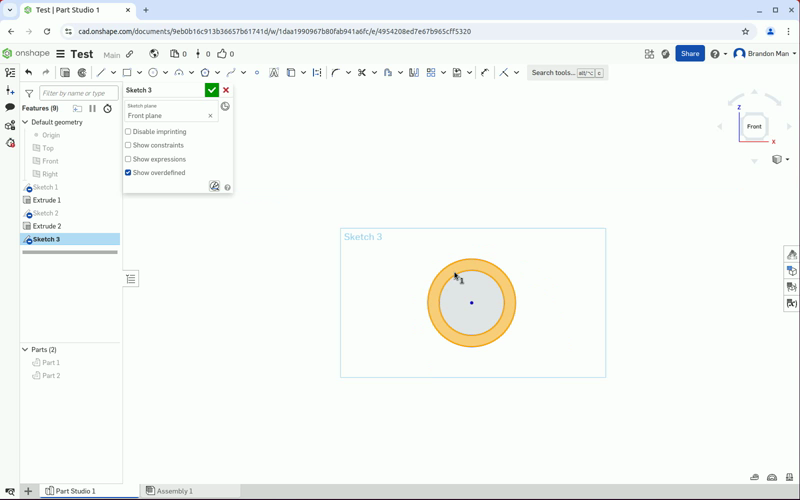
scroll(-6)
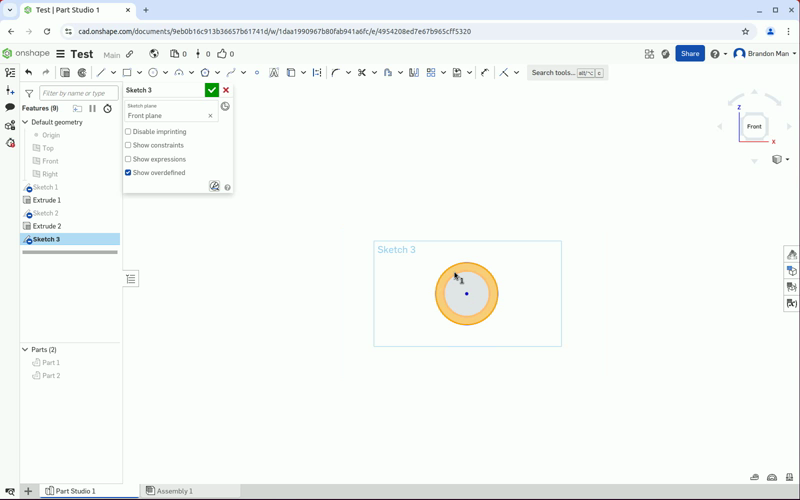
scroll(-6)
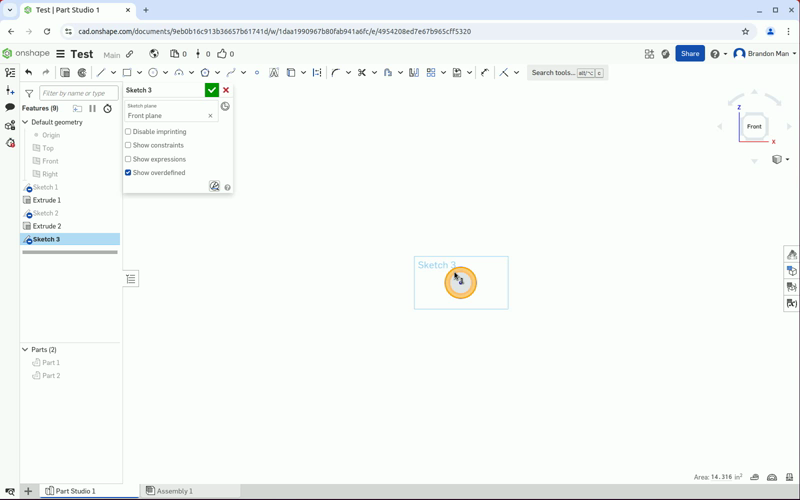
mouse_move(73, 352)
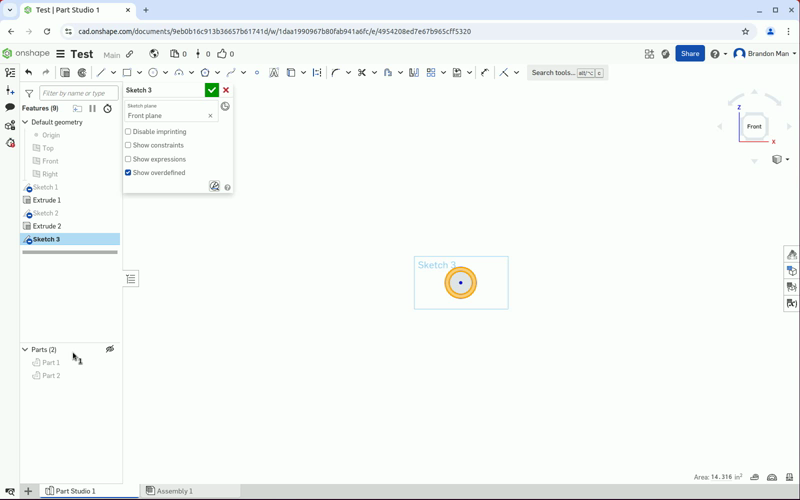
key(shift+y)
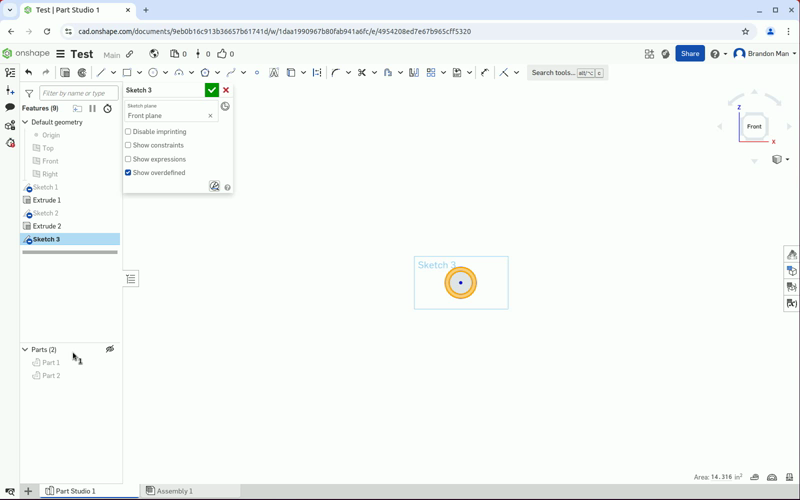
key(shift+e)
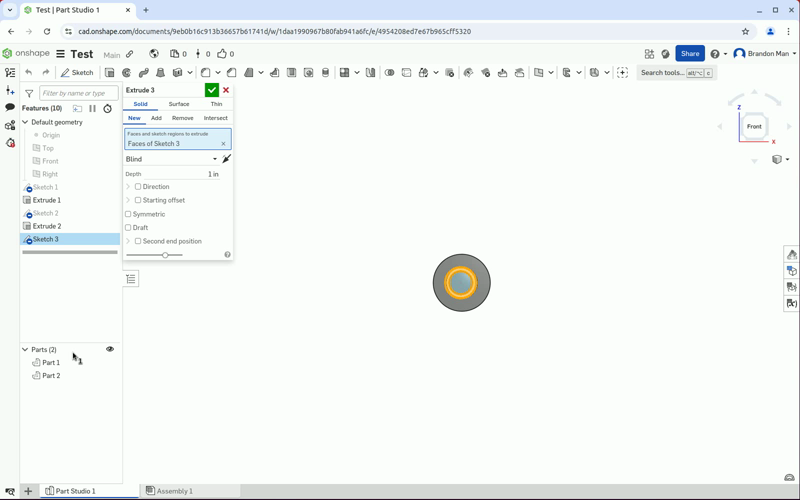
mouse_move(143, 106)
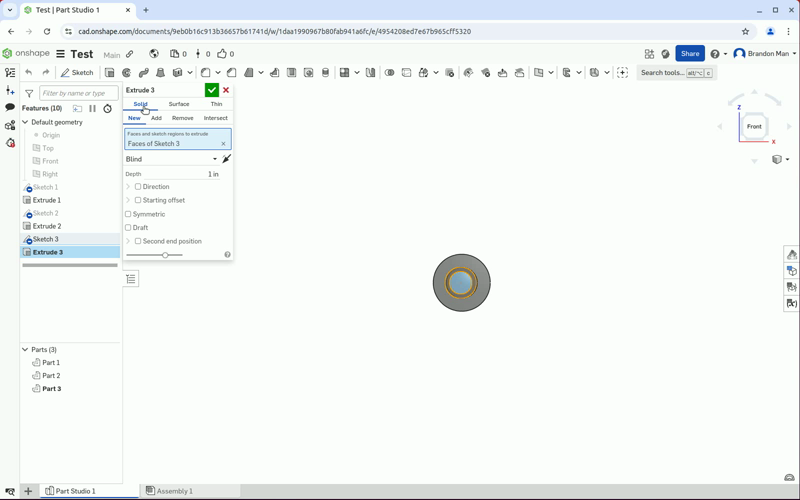
click(143, 106)
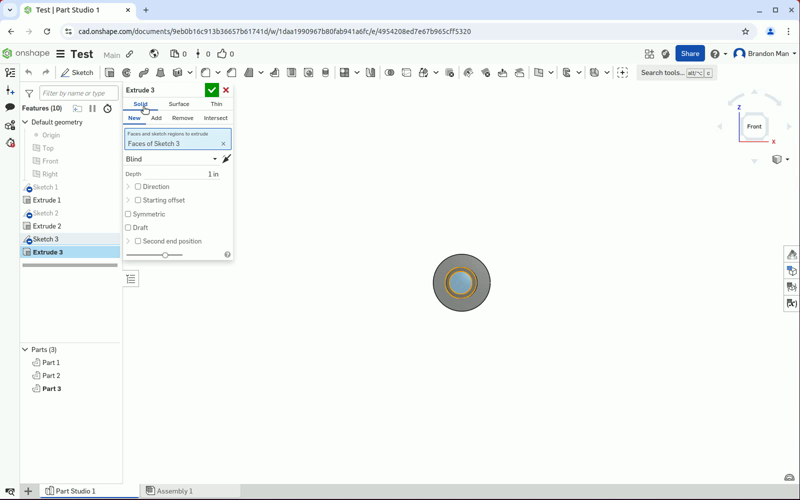
mouse_move(137, 120)
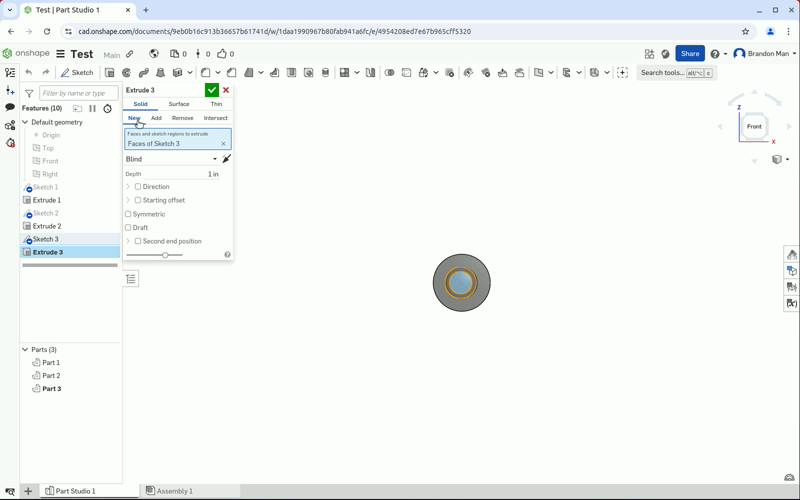
click(137, 120)
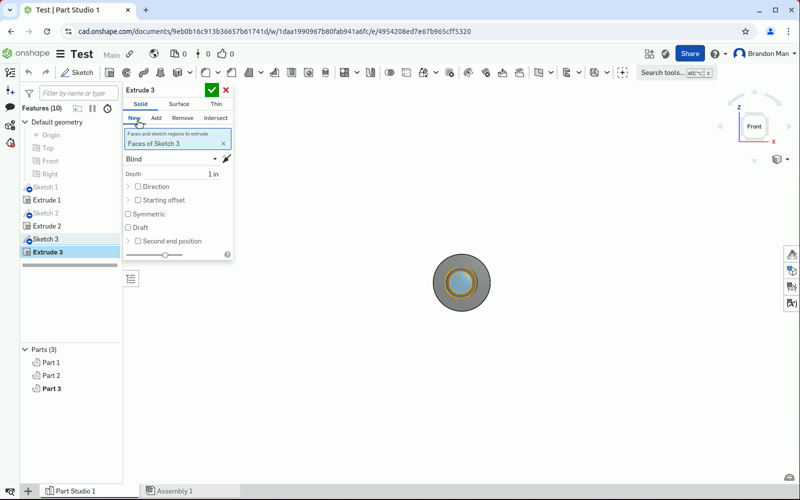
key(tab, 4)
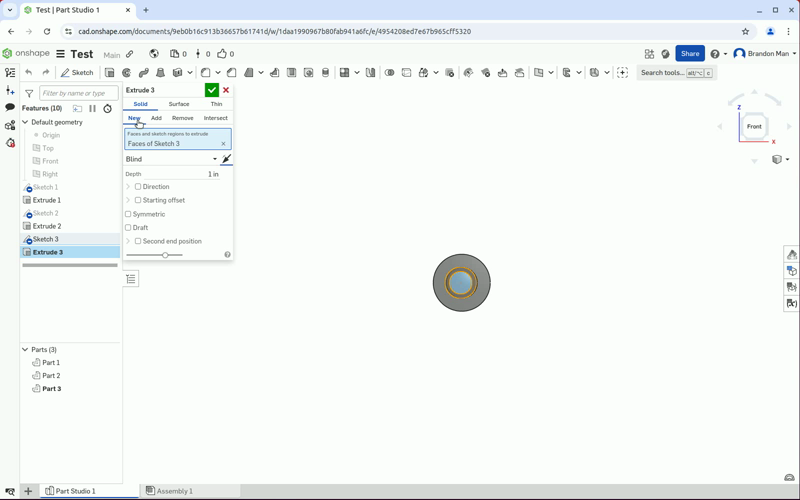
text(-23.108)
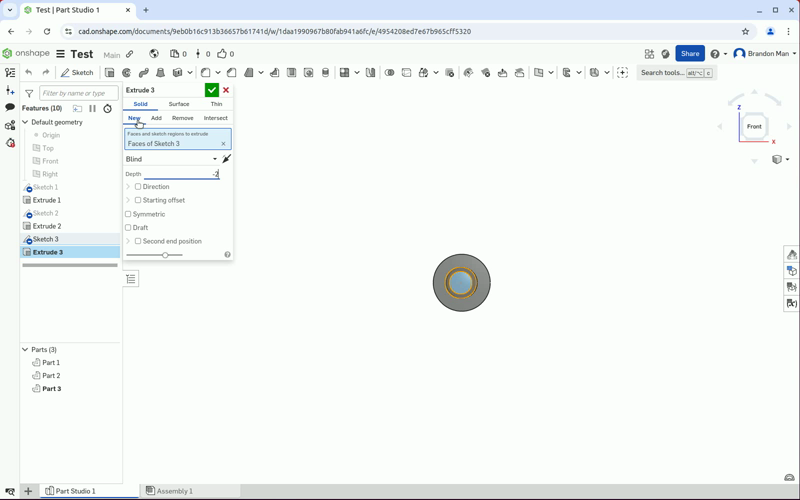
key(enter)
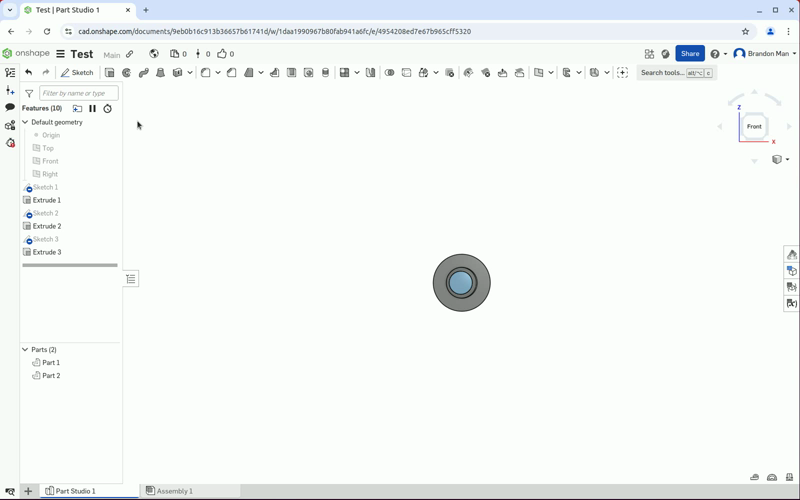
key(shift+h)
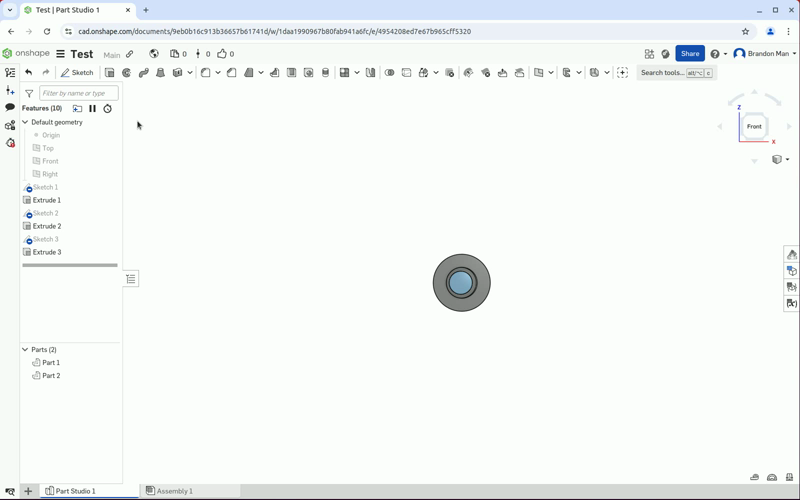
key(shift+h)
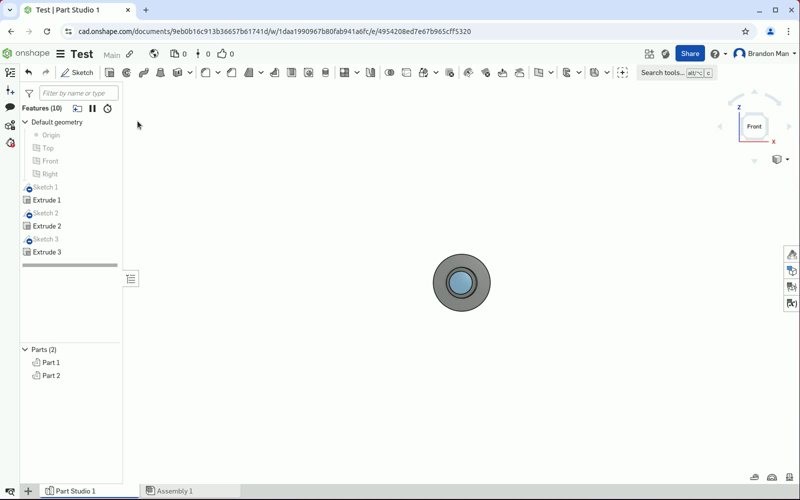
mouse_move(73, 189)
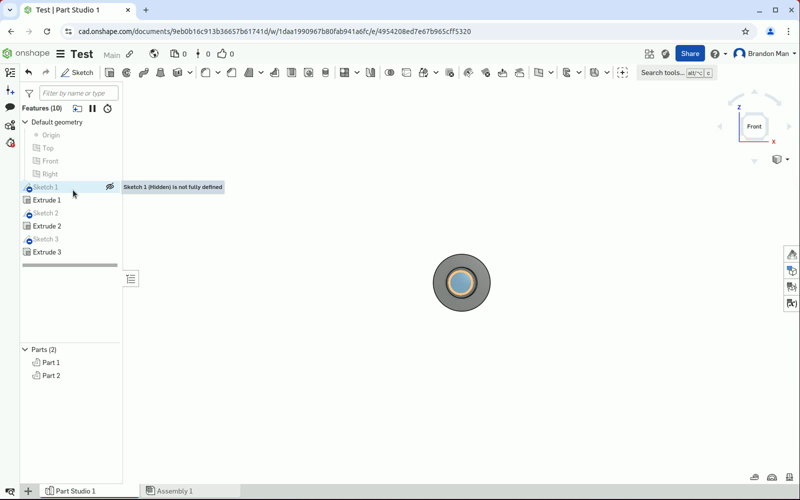
click(73, 189)
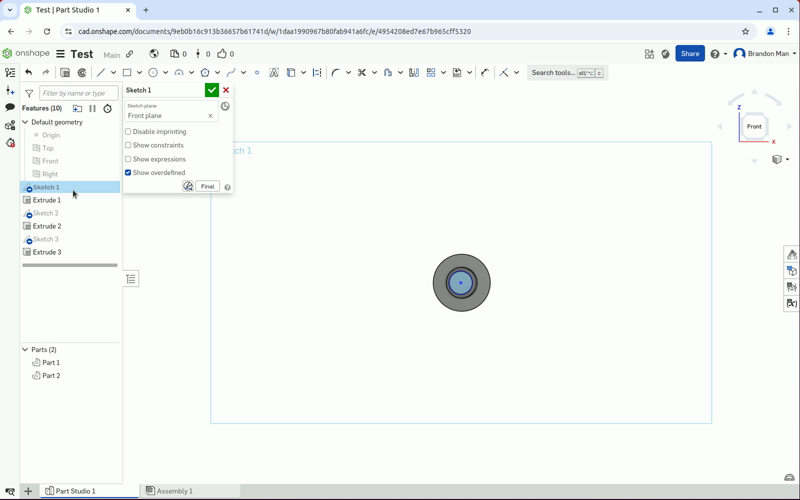
mouse_move(229, 92)
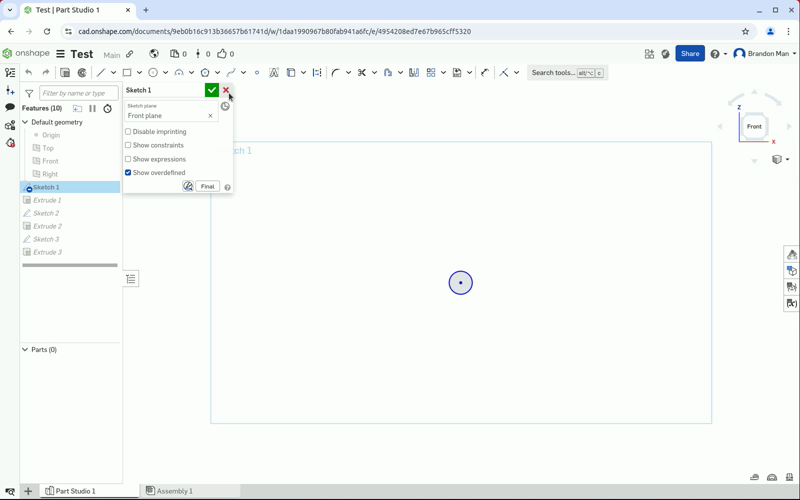
click(229, 92)
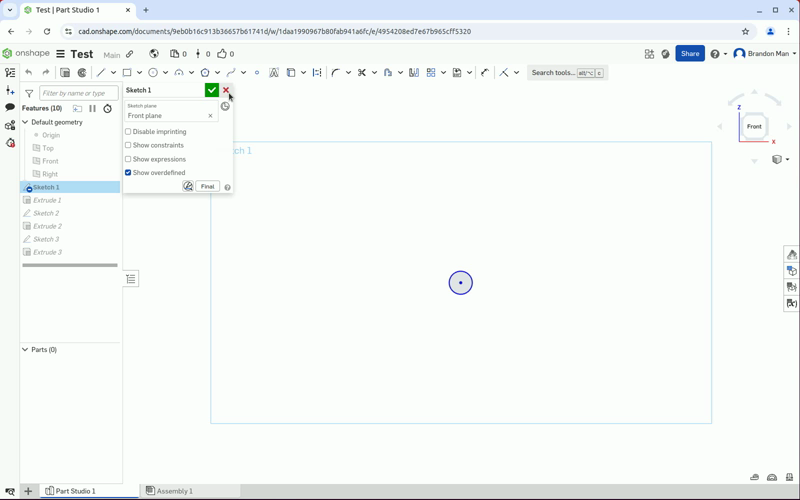
key(shift+s)
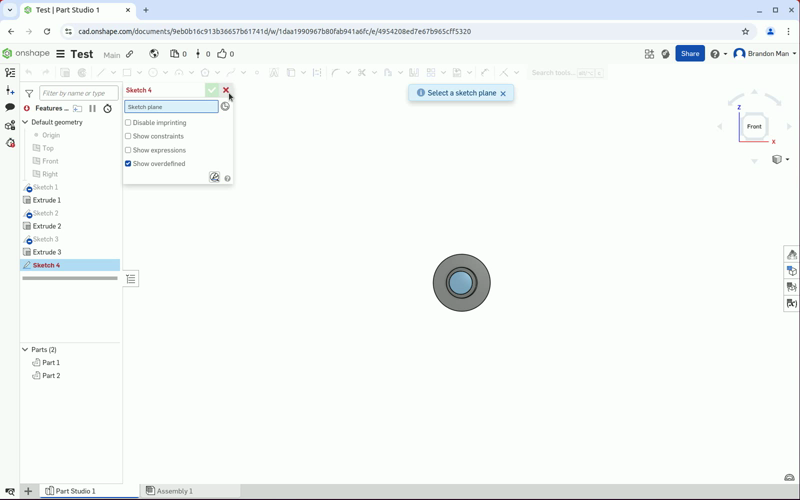
mouse_move(73, 163)
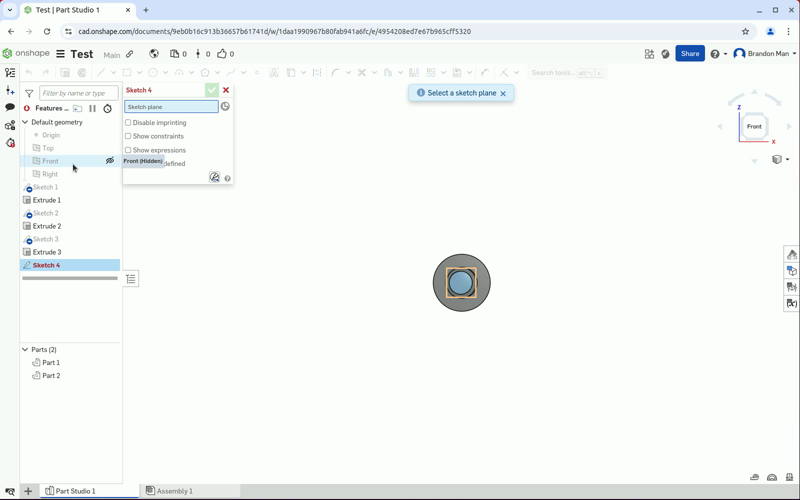
click(73, 163)
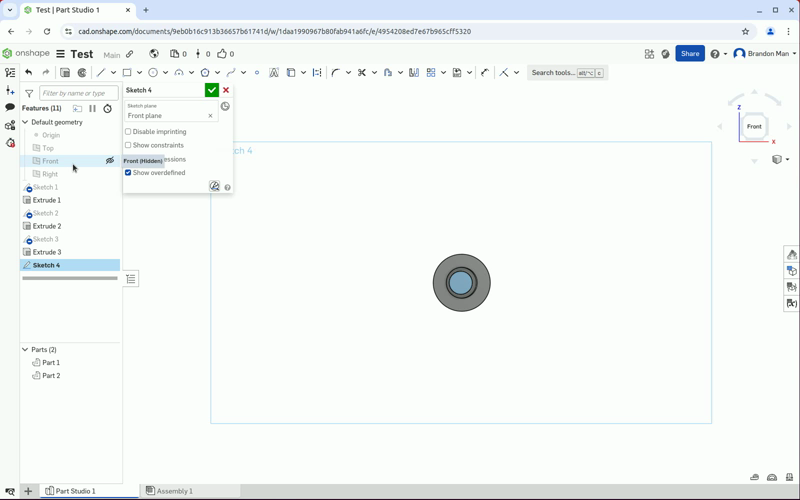
mouse_move(73, 352)
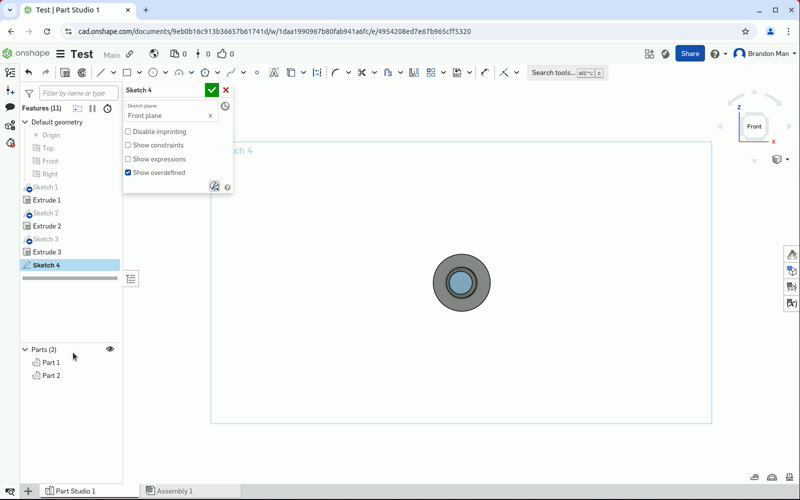
key(y)
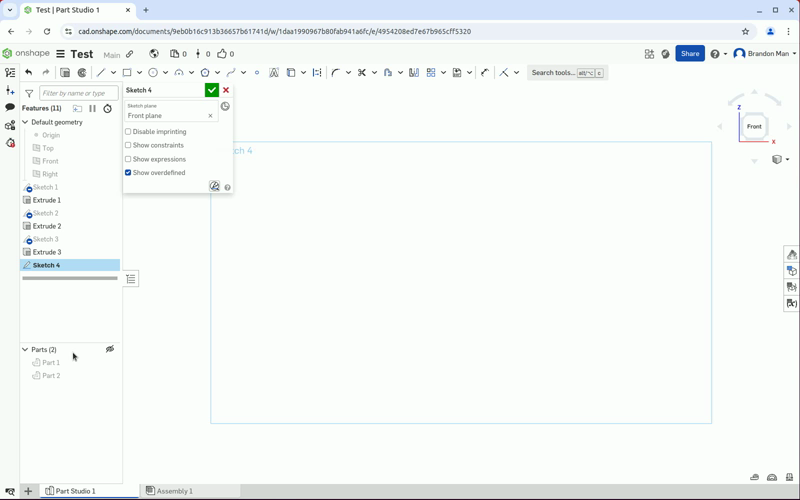
key(c)
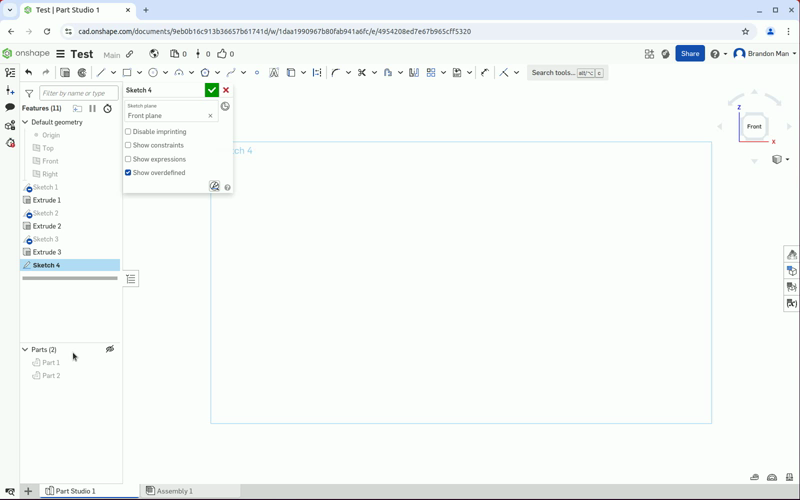
key_down(shift)
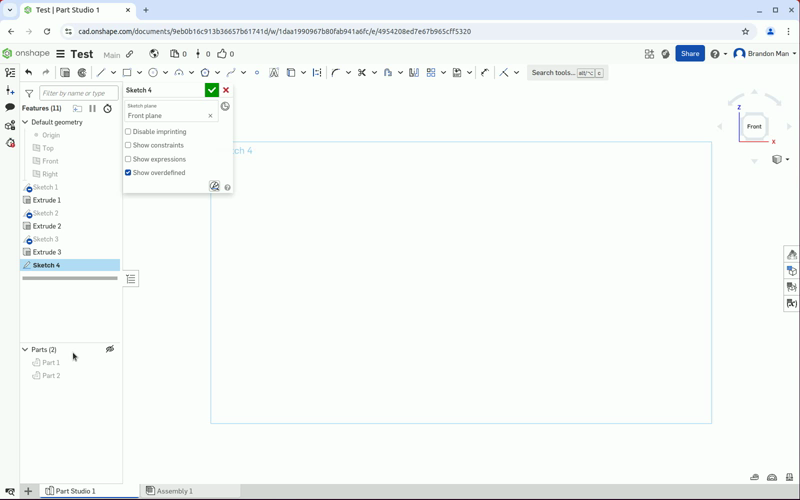
mouse_move(460, 282)
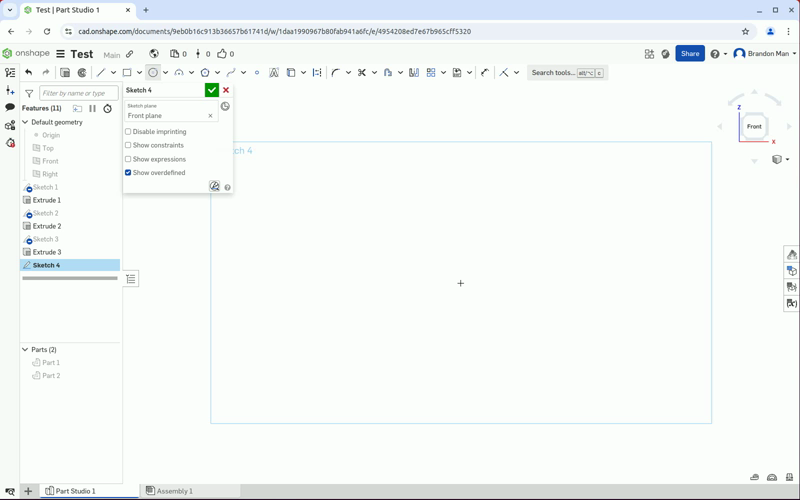
click(460, 282)
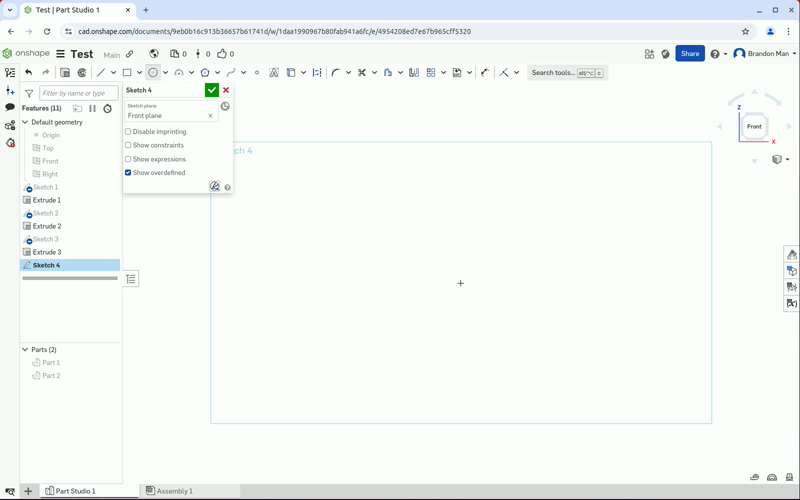
key_up(shift)
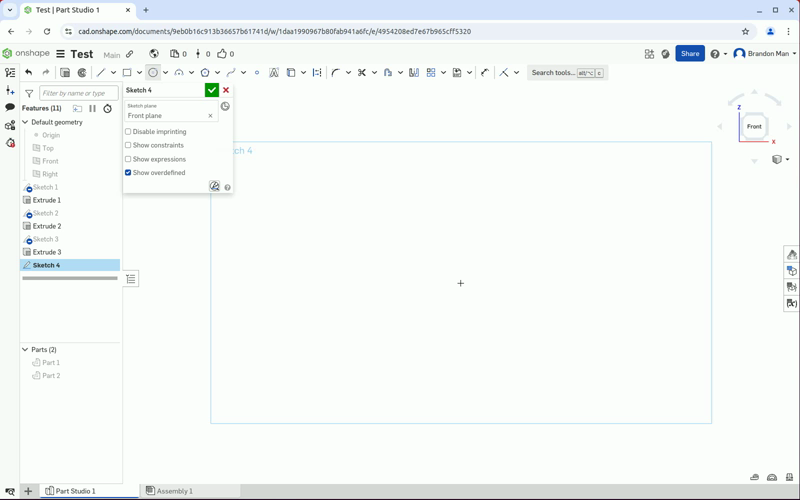
mouse_move(476, 282)
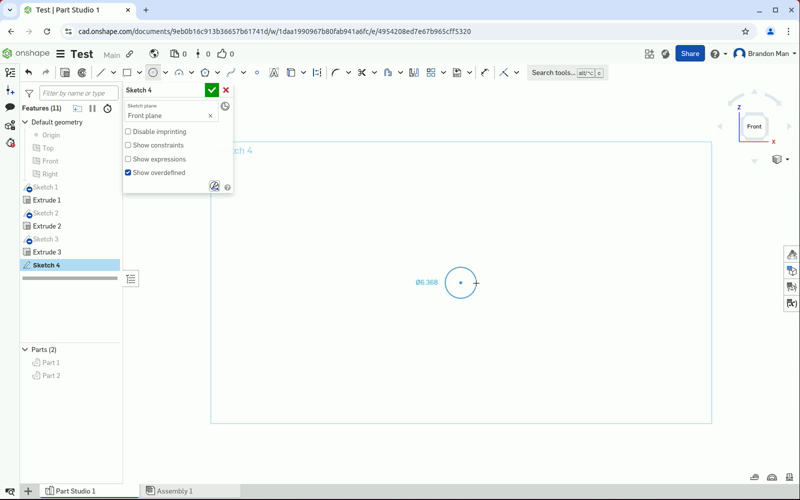
click(476, 282)
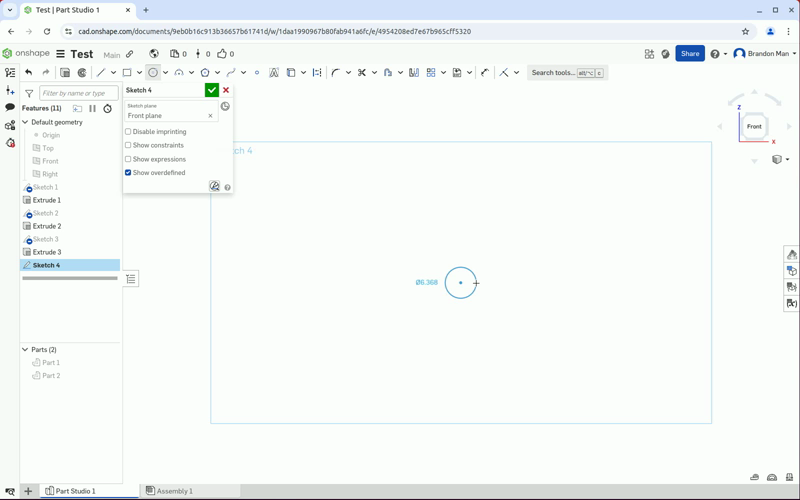
key(esc)
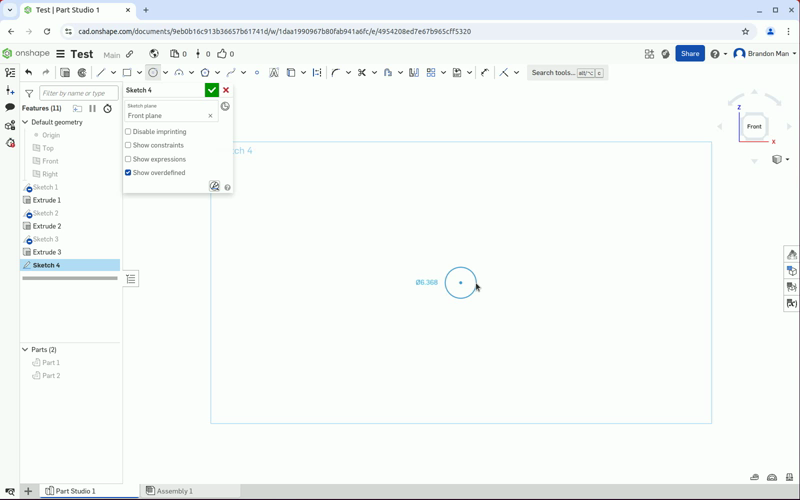
key(c)
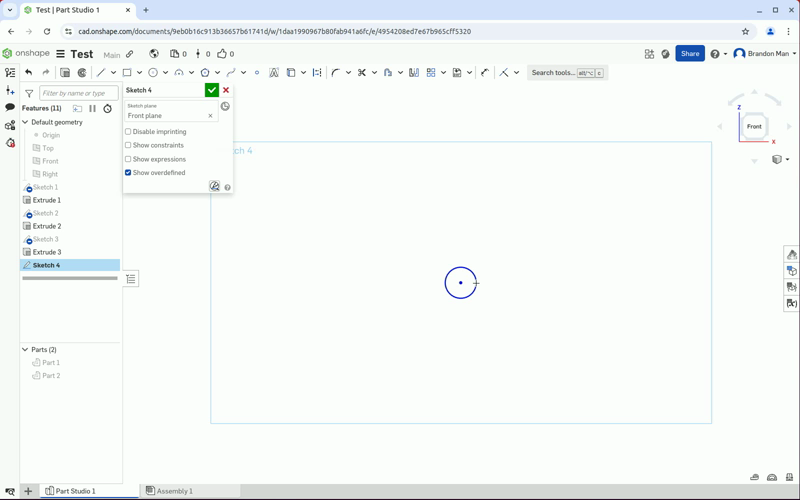
key_down(shift)
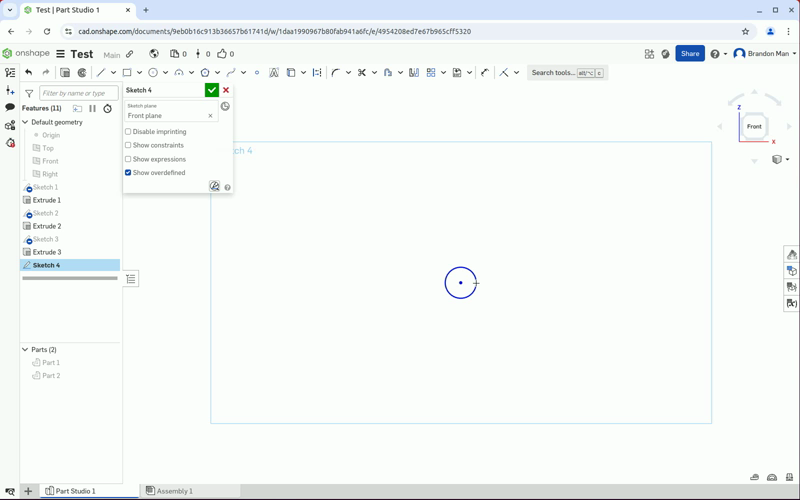
mouse_move(460, 282)
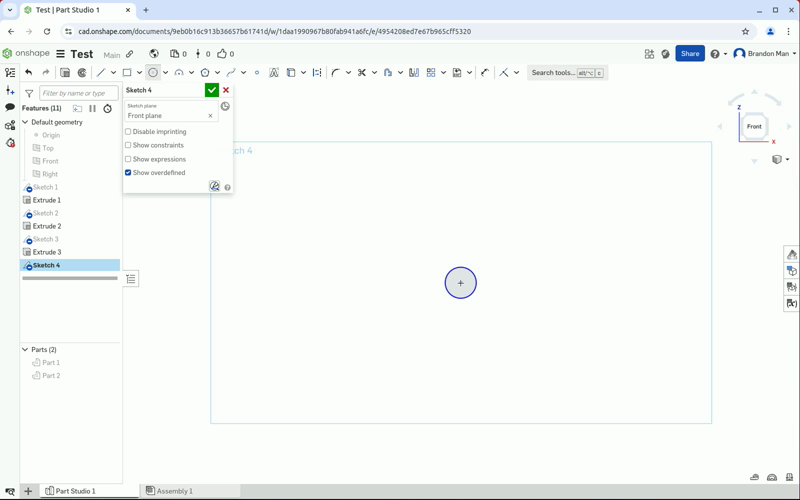
click(460, 282)
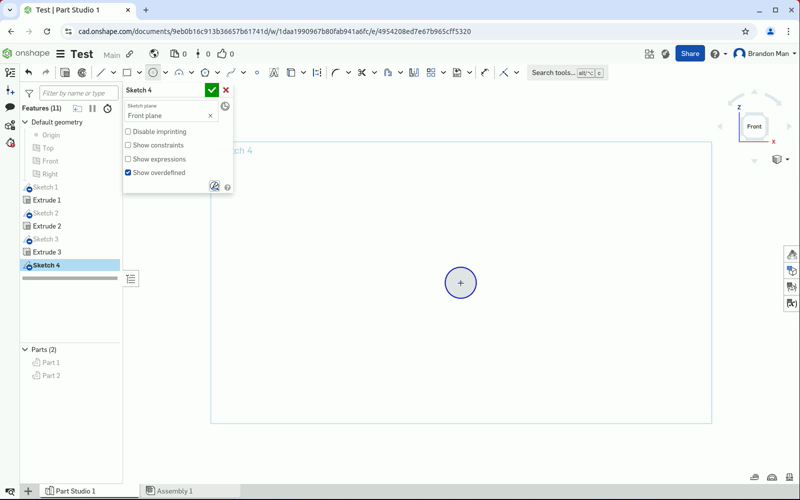
key_up(shift)
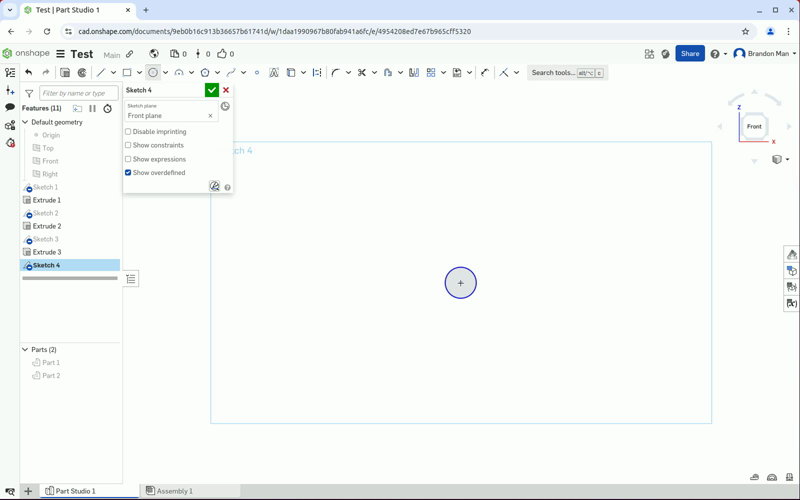
mouse_move(472, 282)
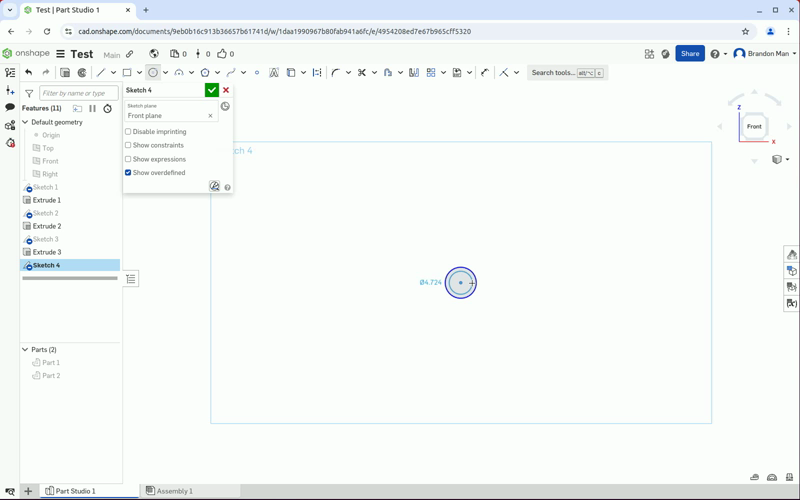
scroll(6)
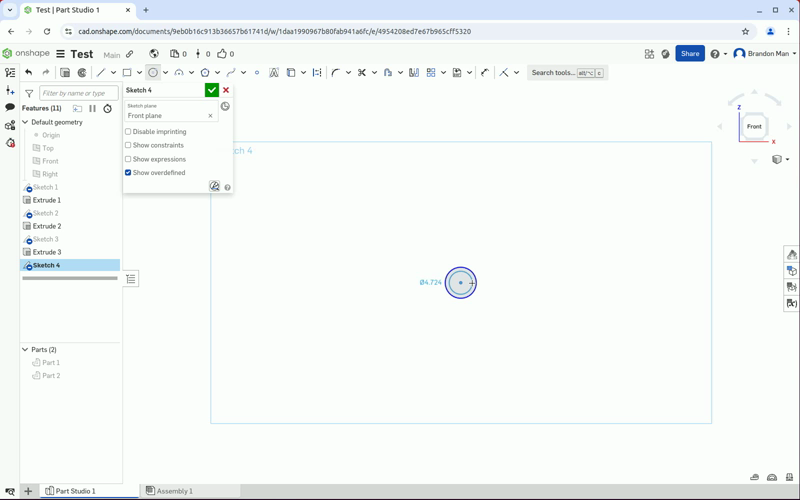
scroll(6)
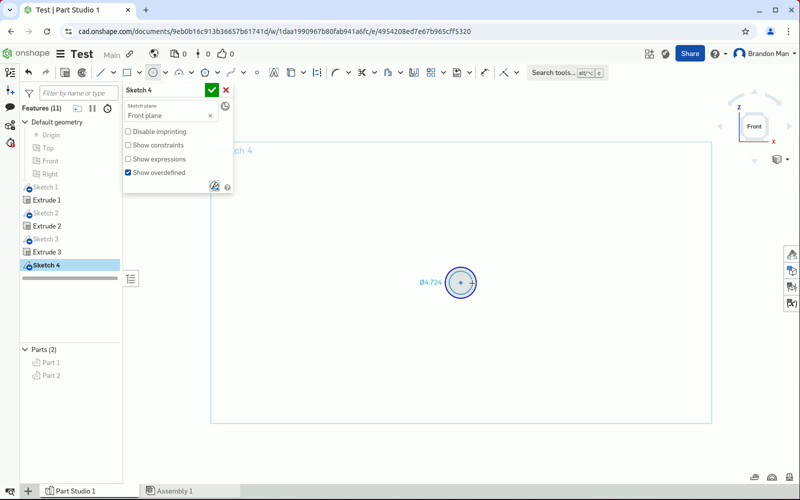
scroll(6)
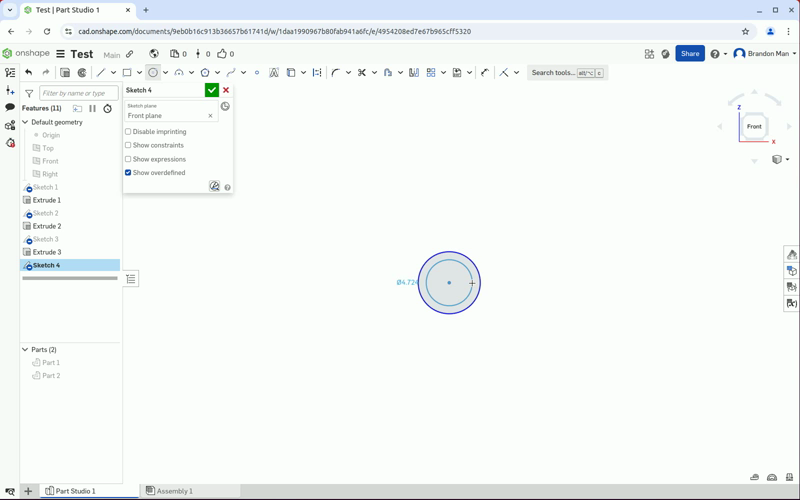
scroll(6)
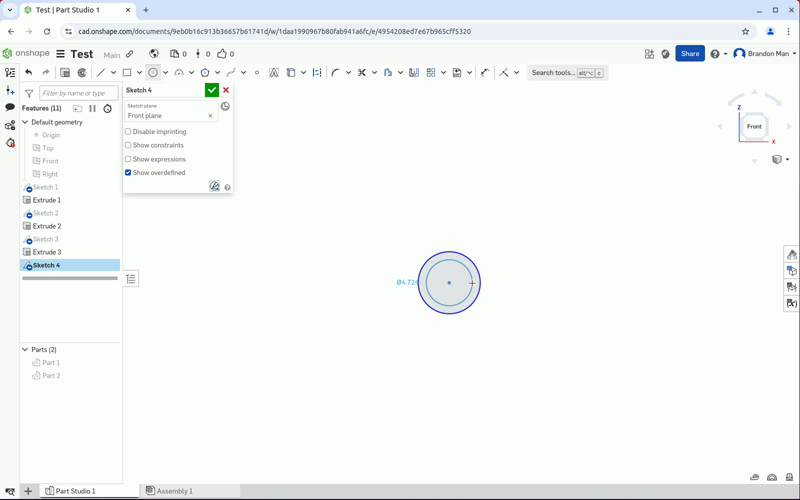
scroll(6)
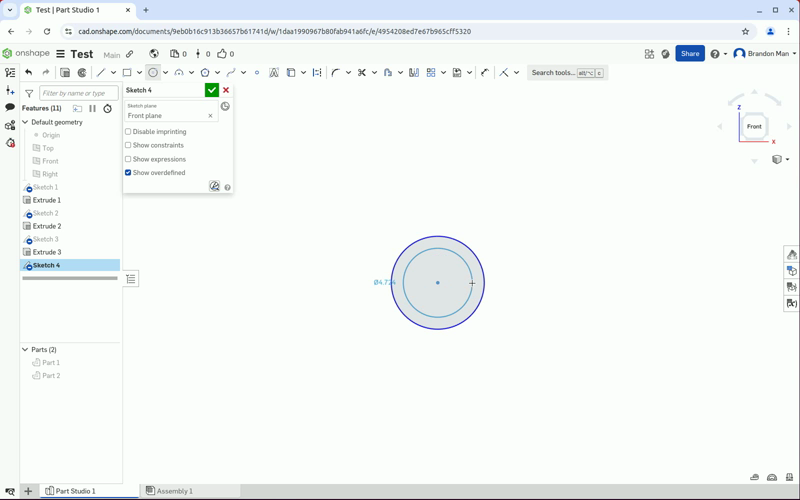
scroll(6)
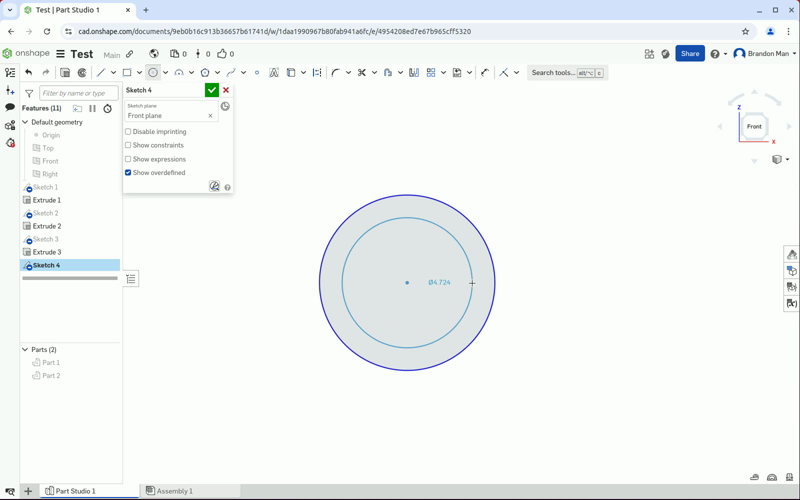
scroll(6)
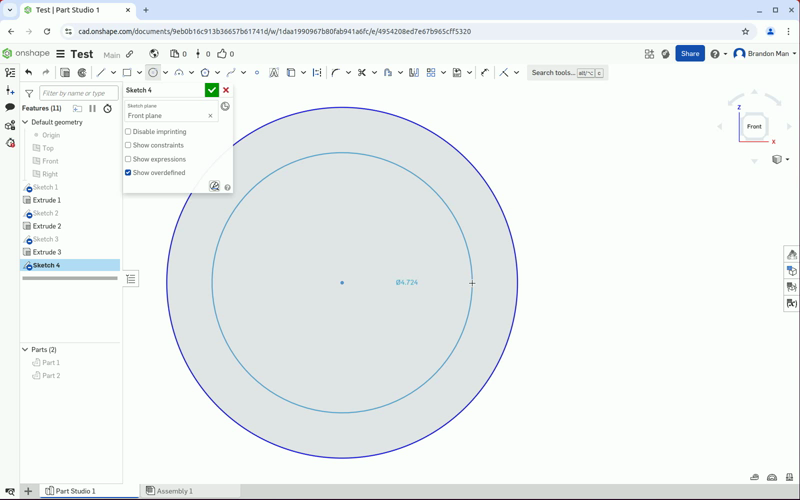
click(472, 282)
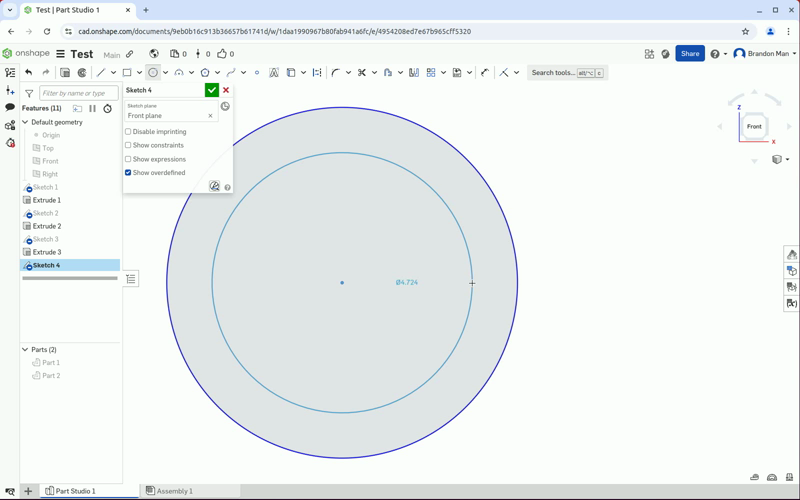
scroll(-6)
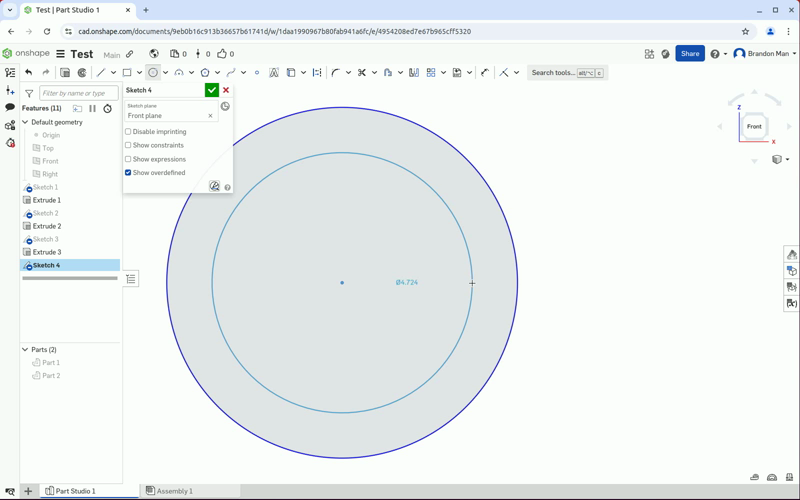
scroll(-6)
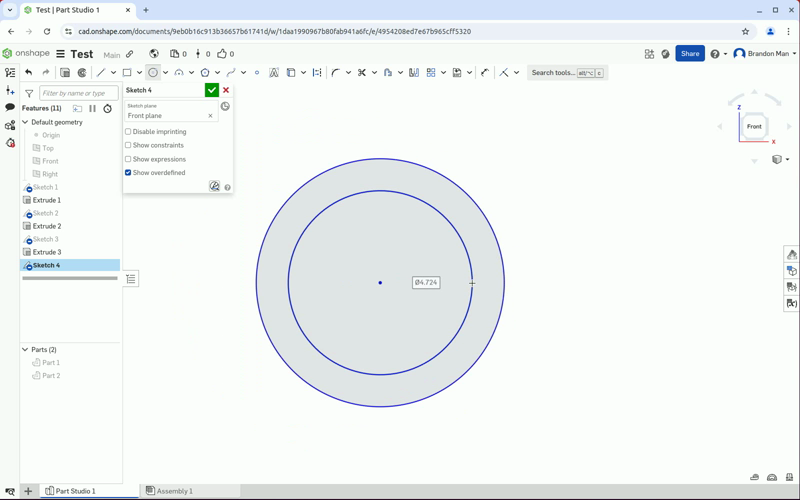
scroll(-6)
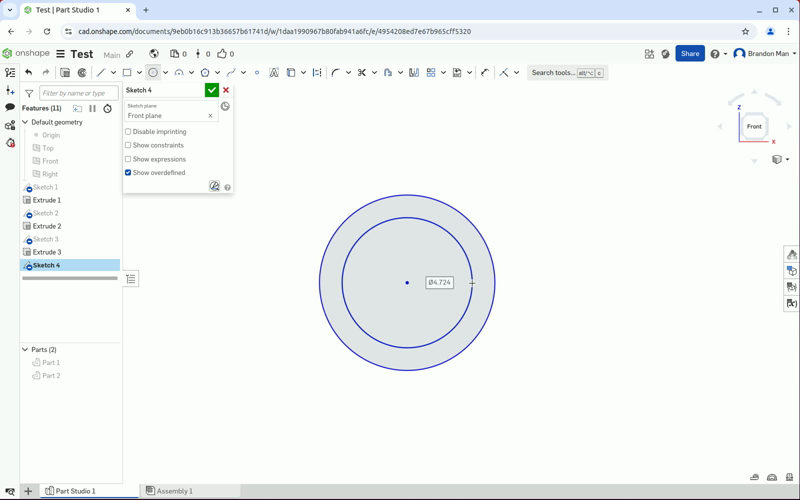
scroll(-6)
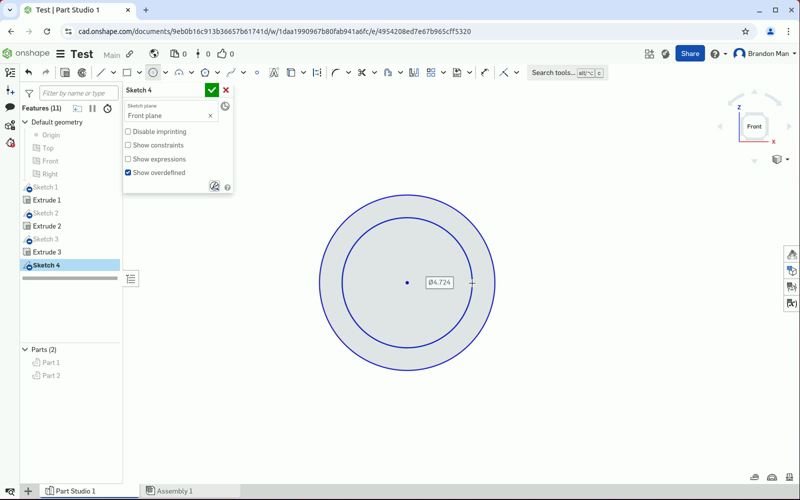
scroll(-6)
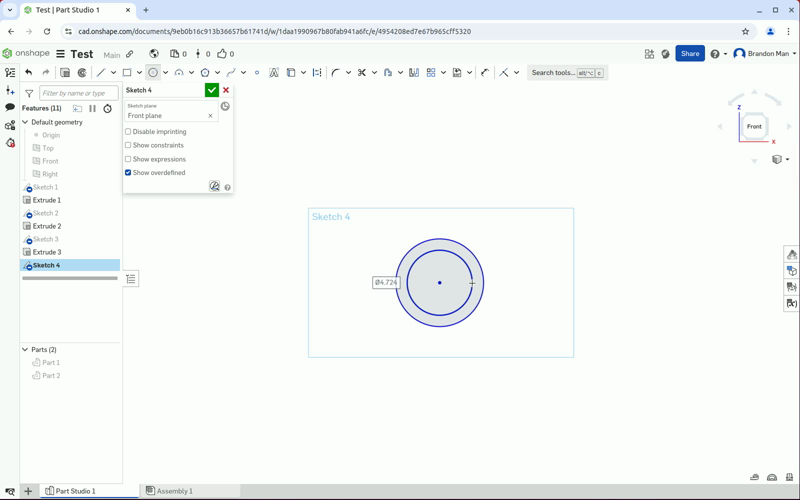
scroll(-6)
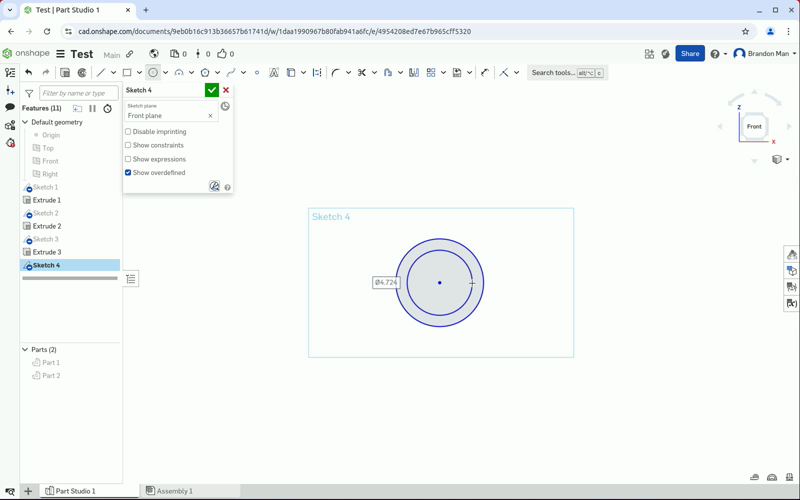
scroll(-6)
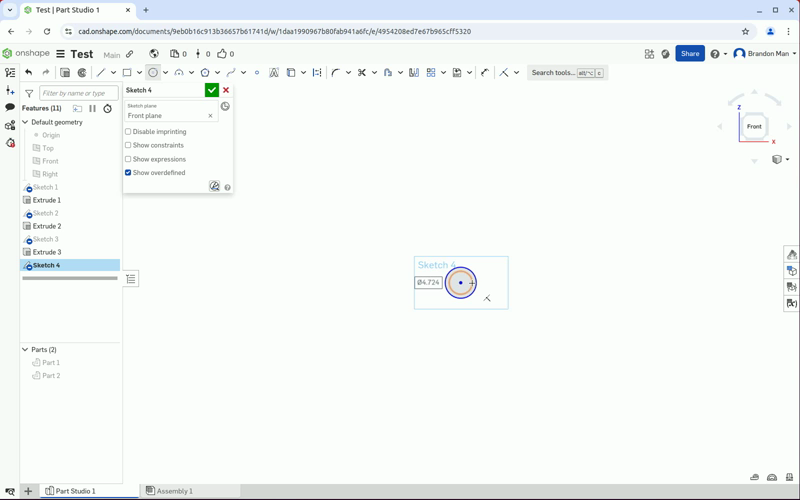
key(esc)
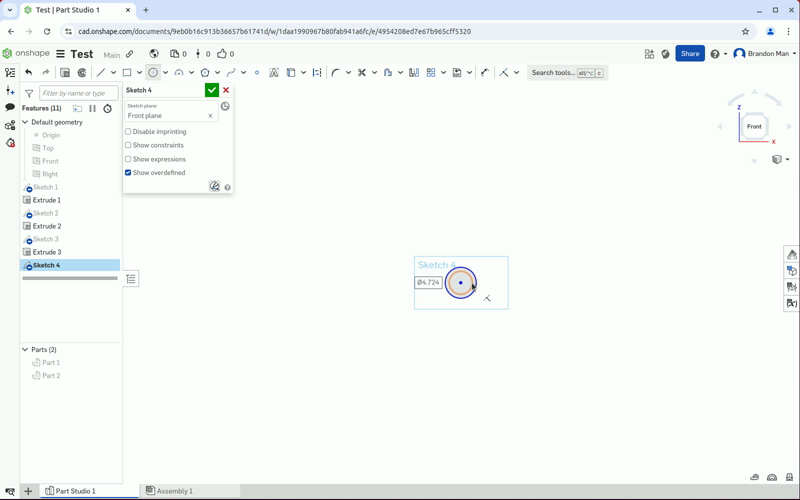
mouse_move(462, 269)
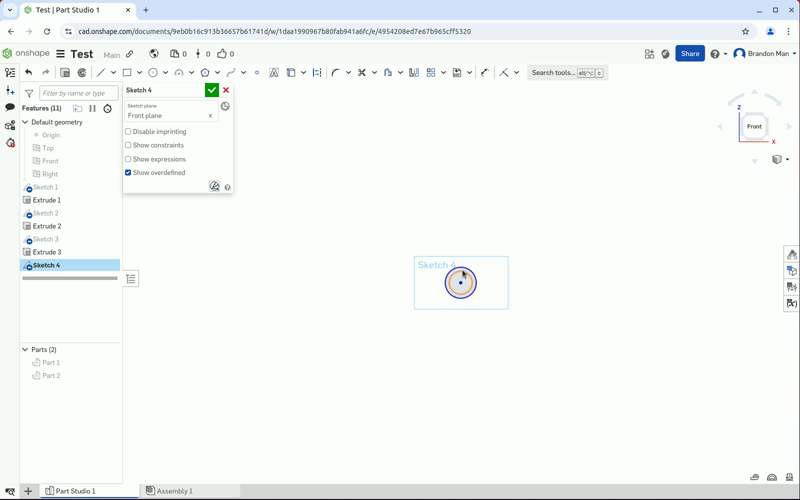
scroll(6)
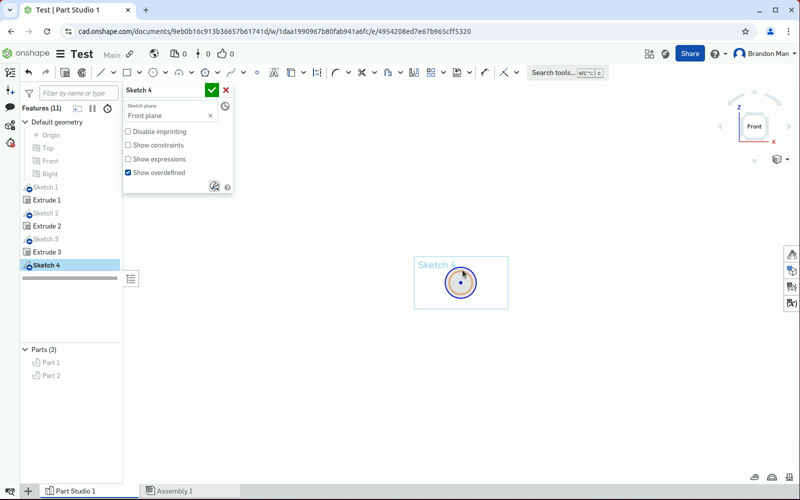
scroll(6)
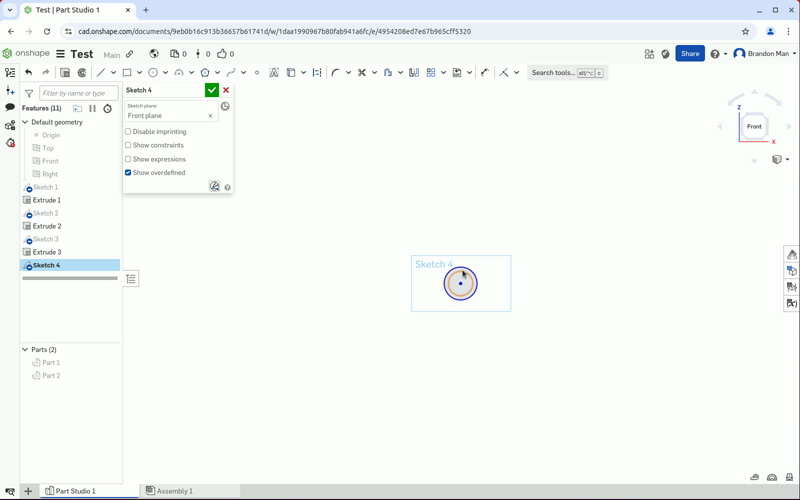
scroll(6)
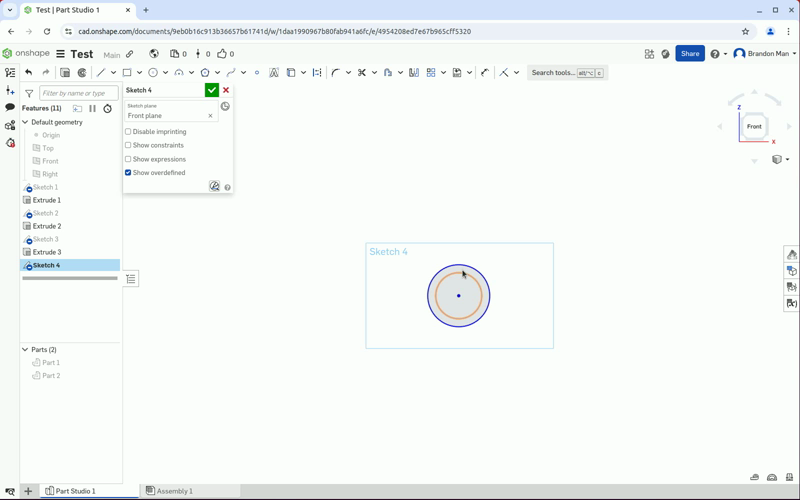
scroll(6)
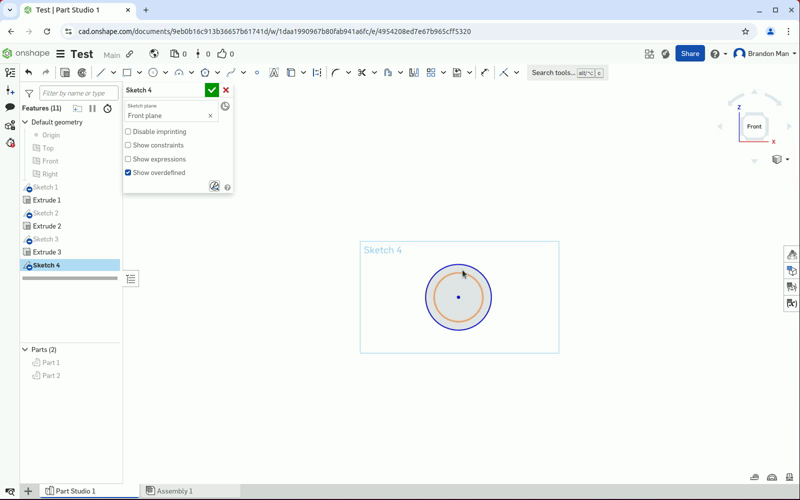
scroll(6)
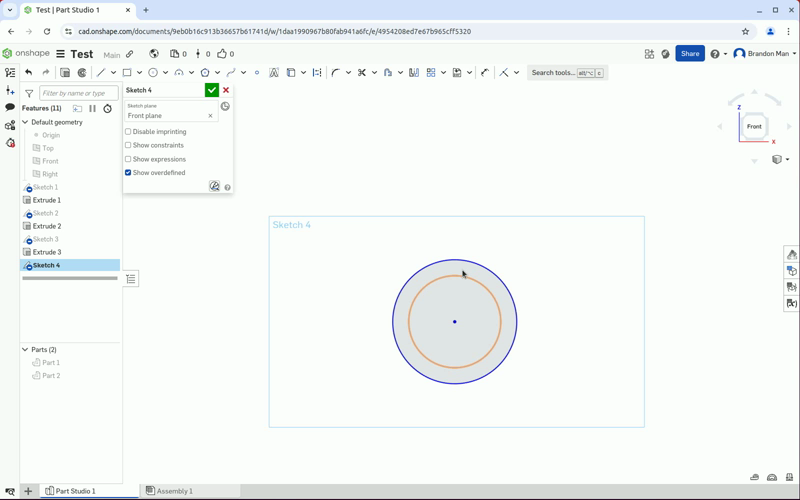
scroll(6)
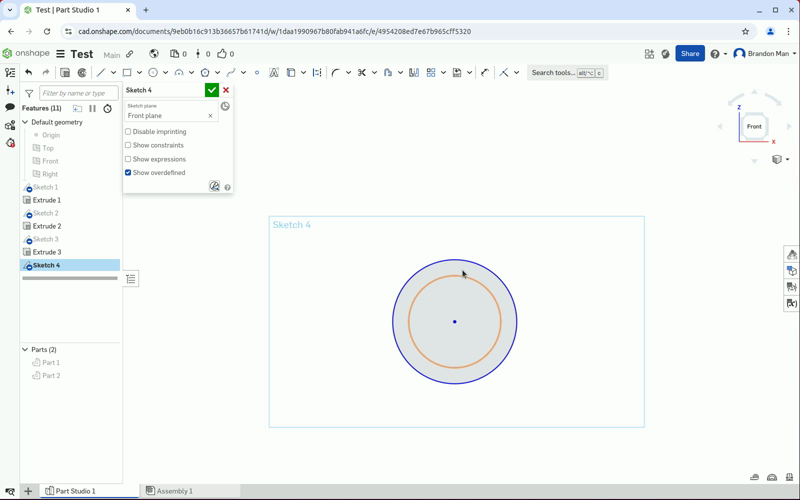
scroll(6)
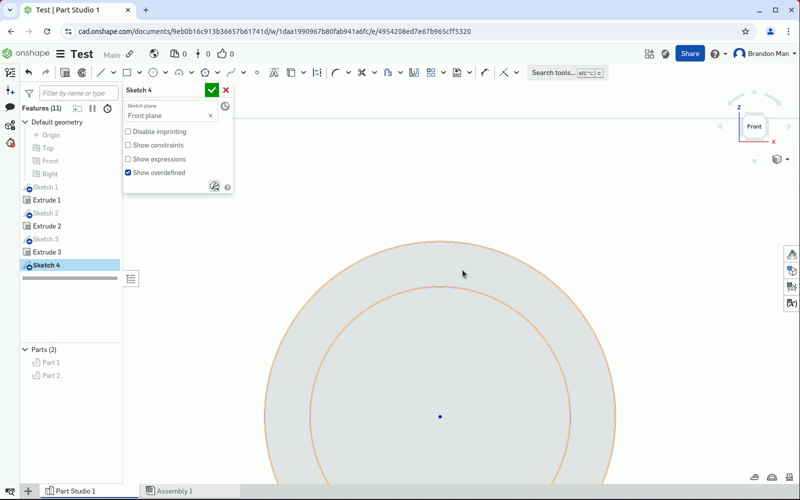
click(462, 269)
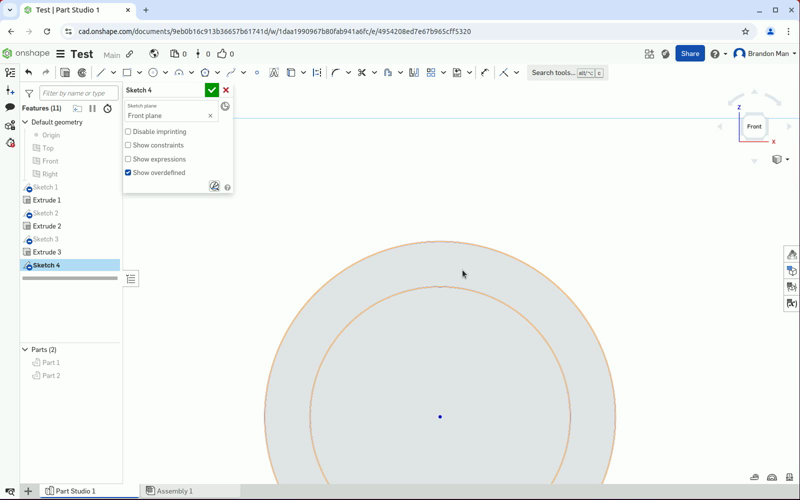
scroll(-6)
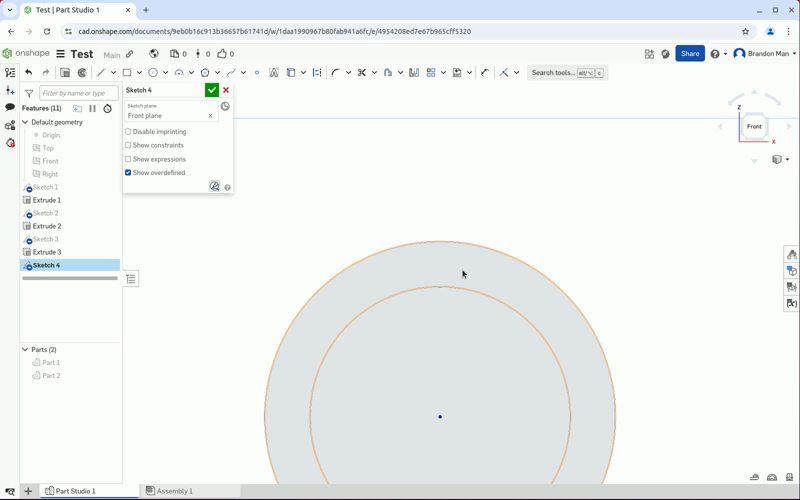
scroll(-6)
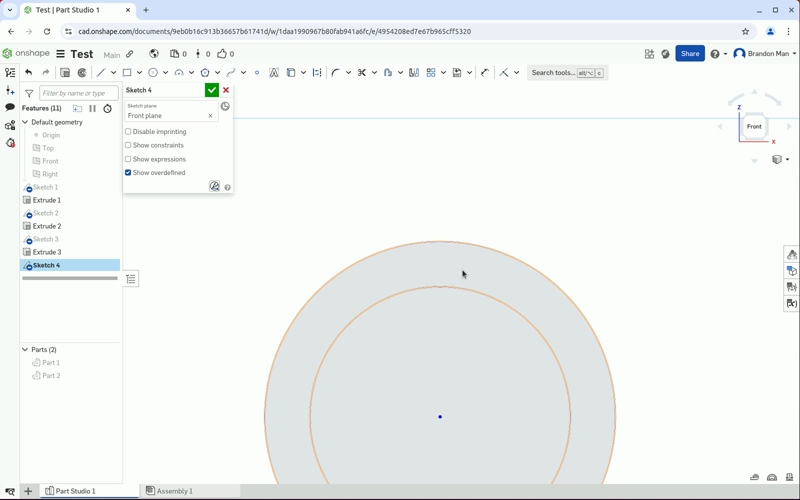
scroll(-6)
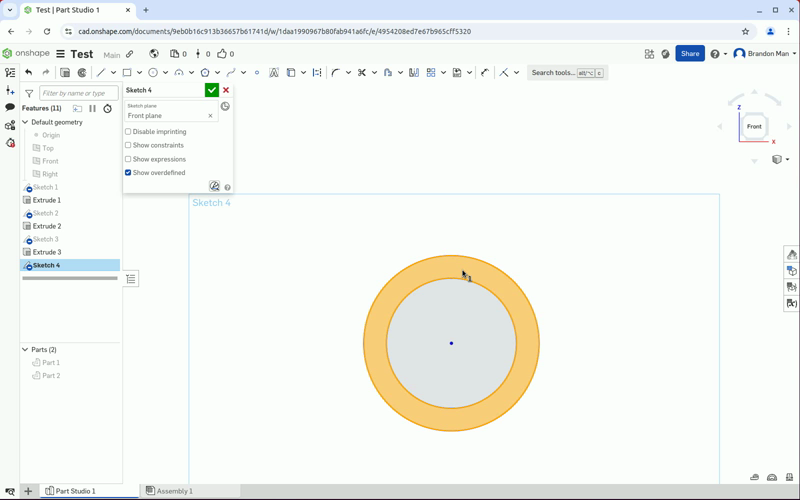
scroll(-6)
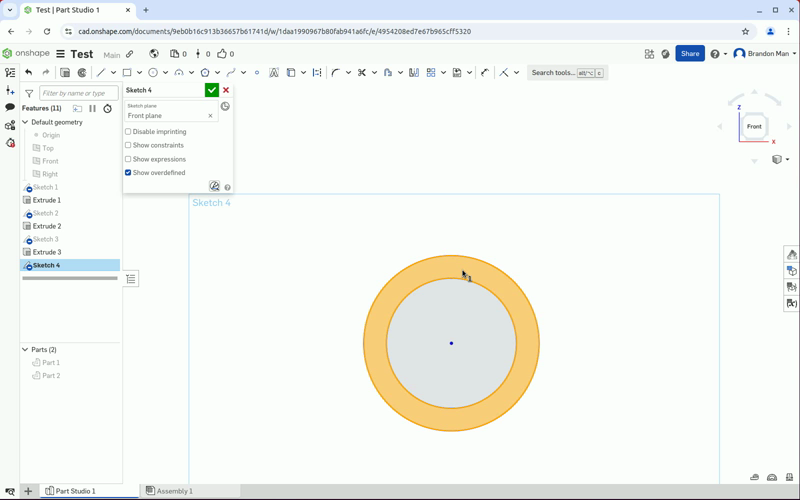
scroll(-6)
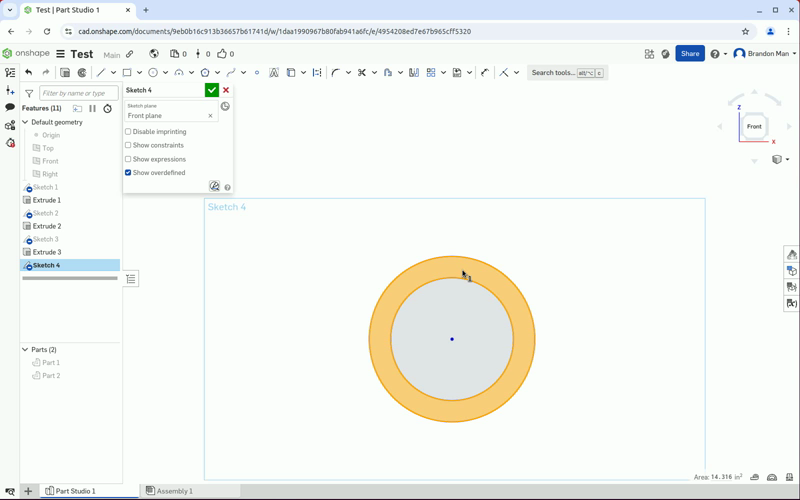
scroll(-6)
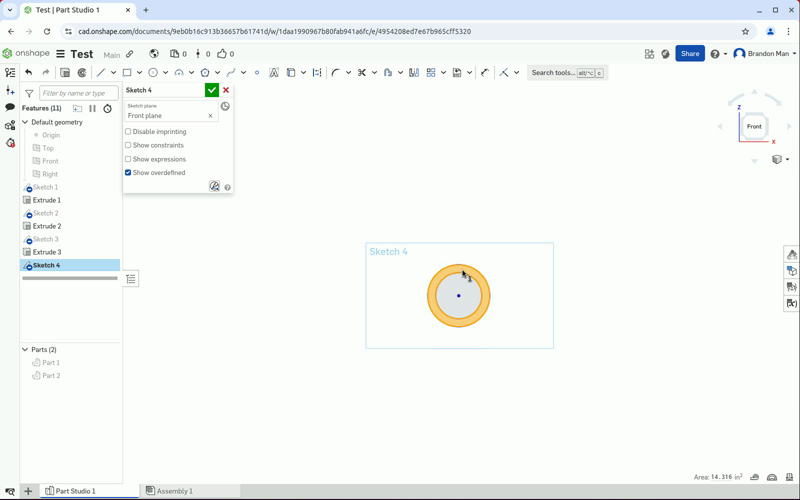
scroll(-6)
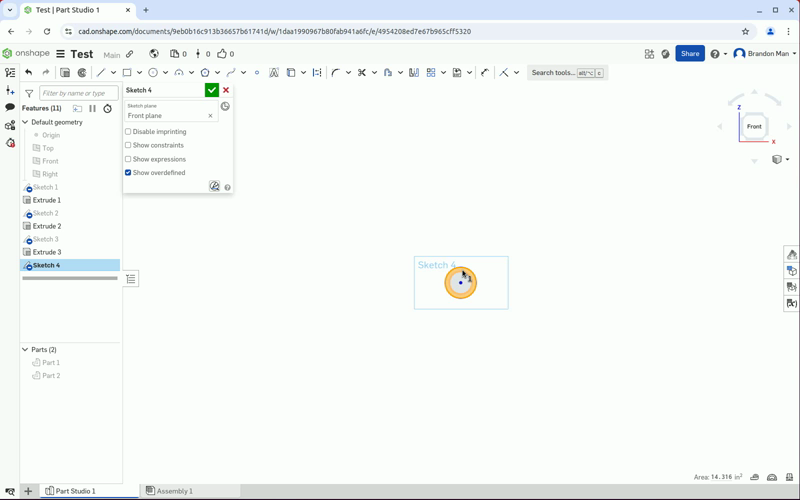
mouse_move(73, 352)
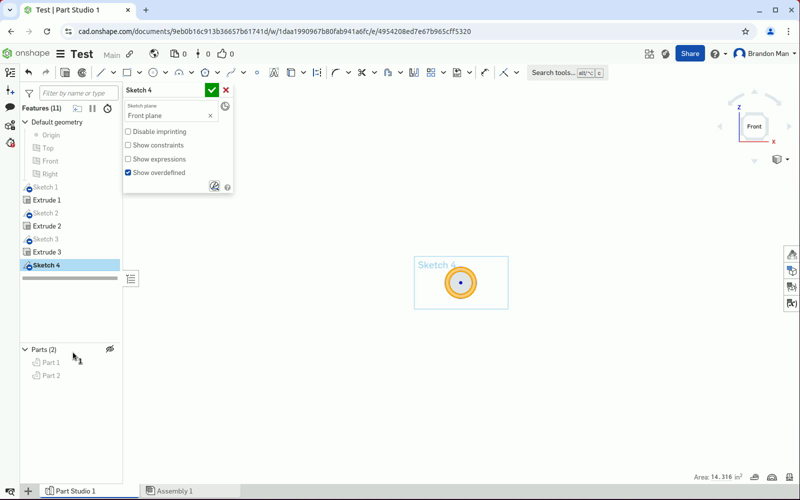
key(shift+y)
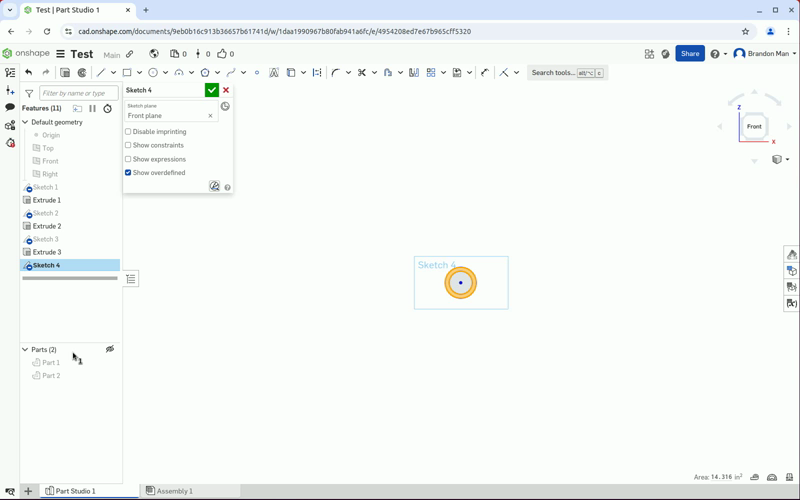
key(shift+e)
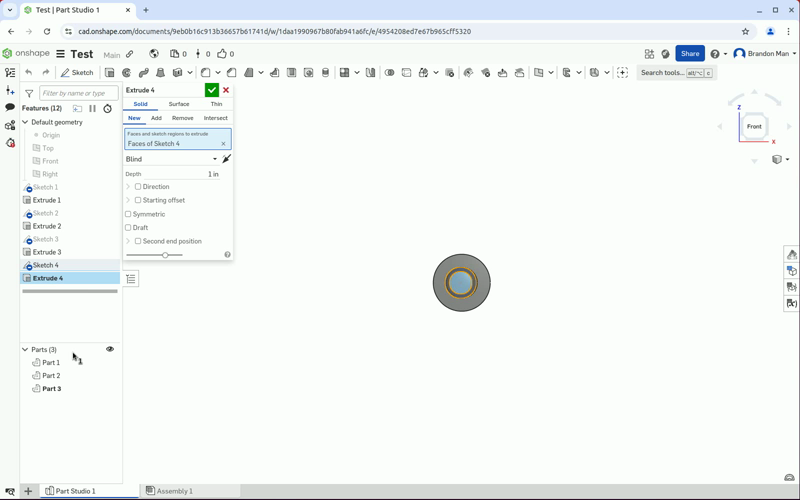
mouse_move(143, 106)
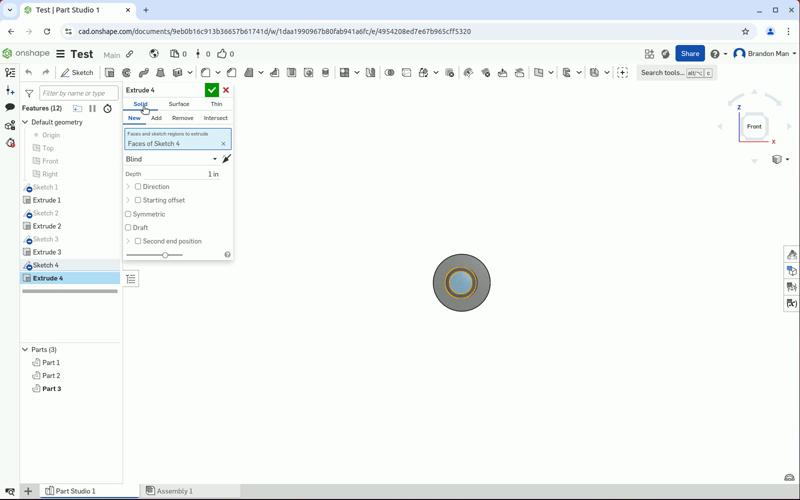
click(143, 106)
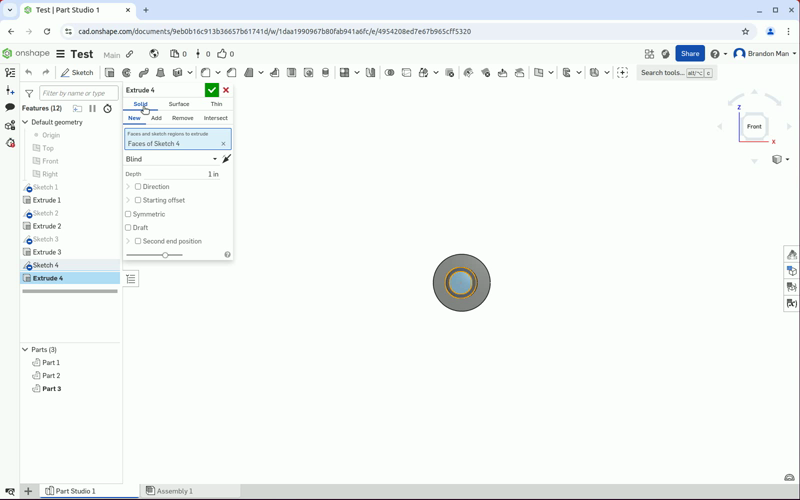
mouse_move(137, 120)
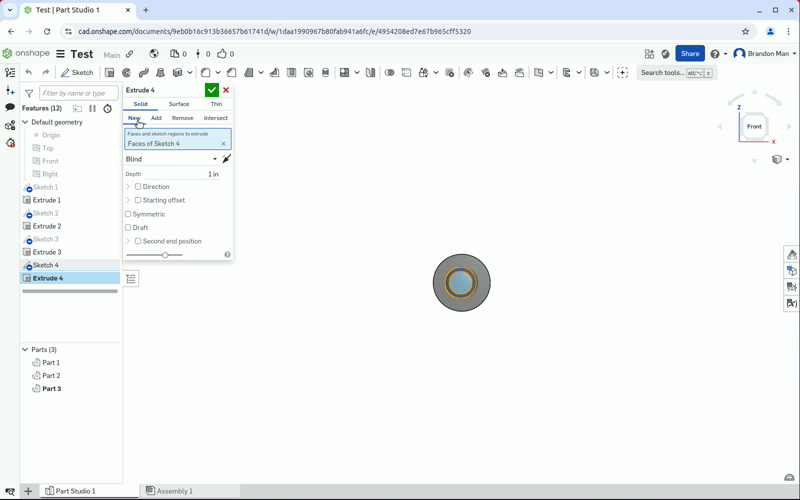
click(137, 120)
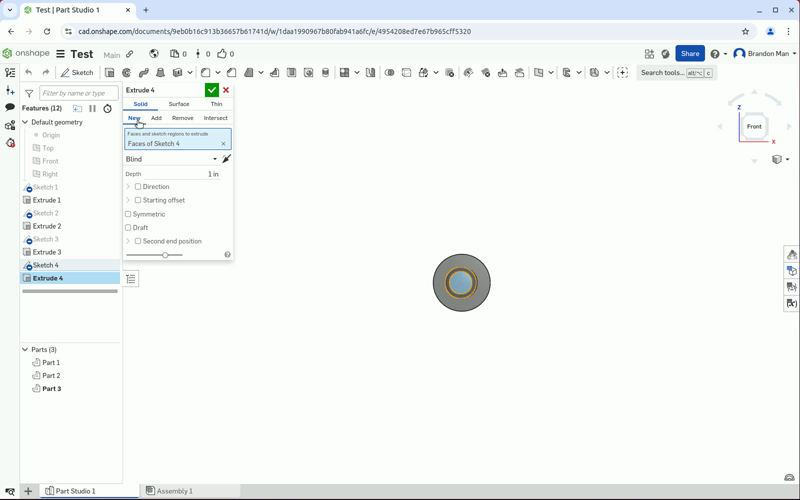
key(tab, 4)
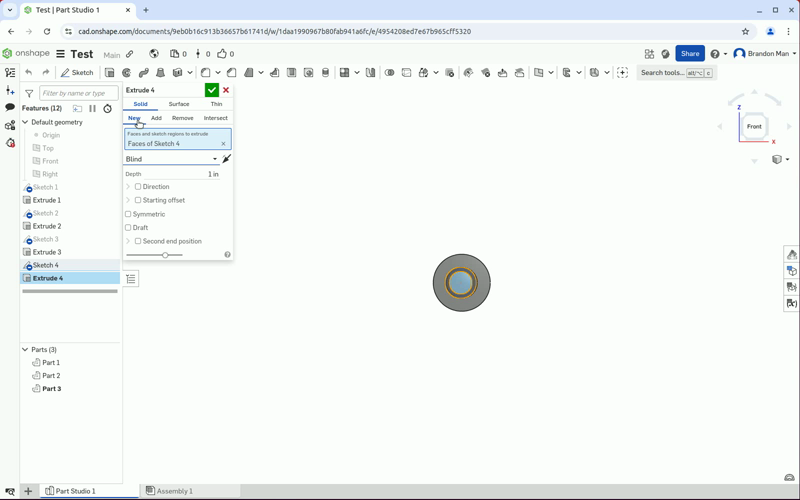
text(2.648)
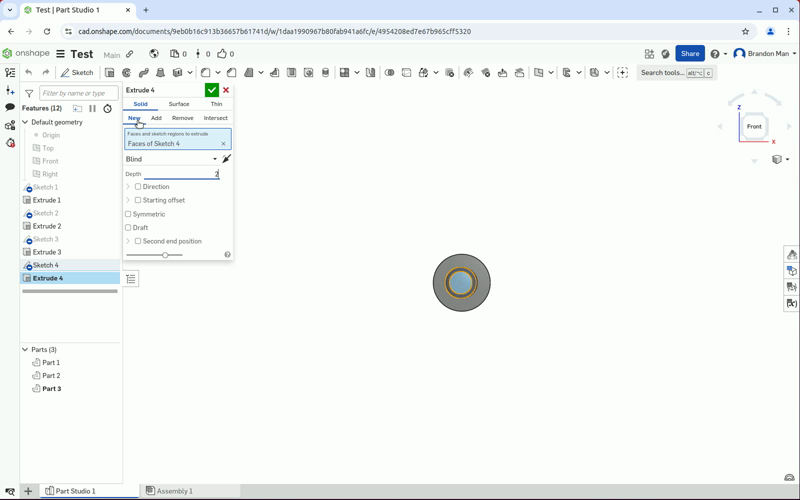
key(enter)
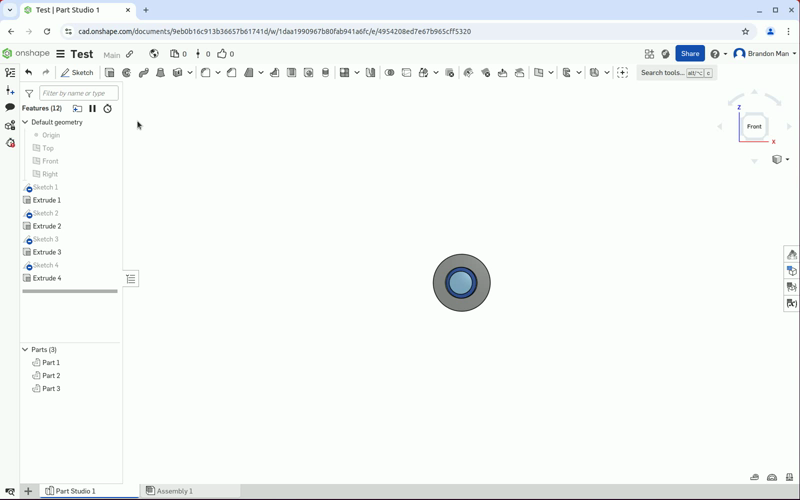
key(shift+h)
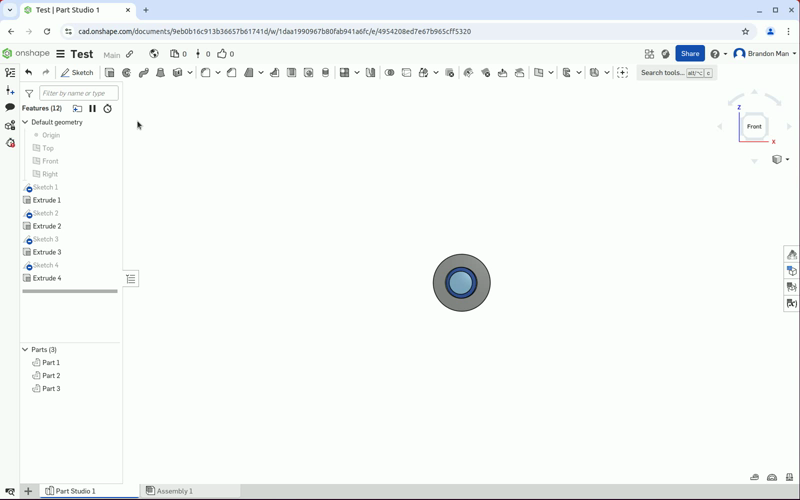
key(shift+h)
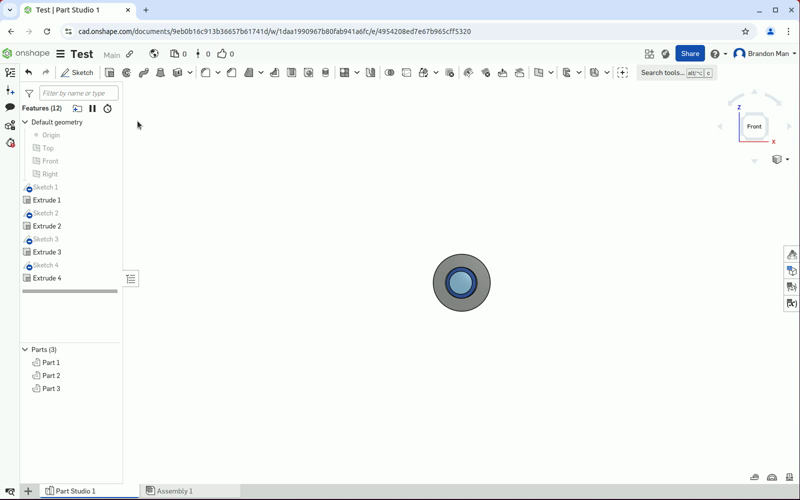
key(shift+7)
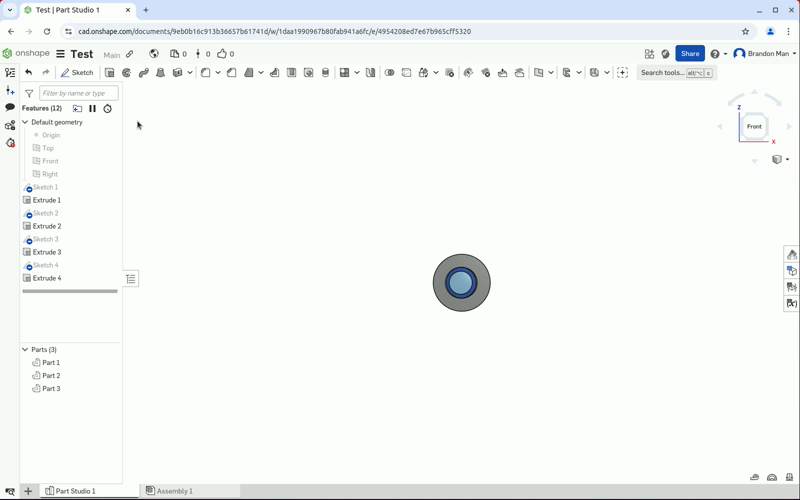
key(left, 2)
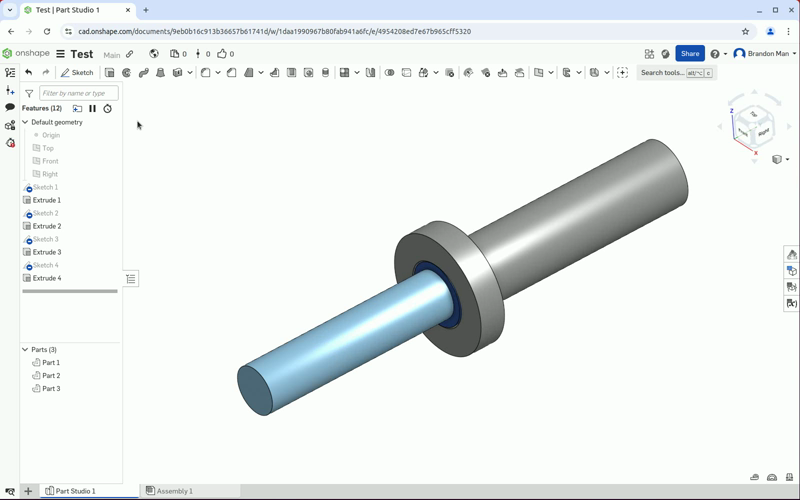
key(down, 2)
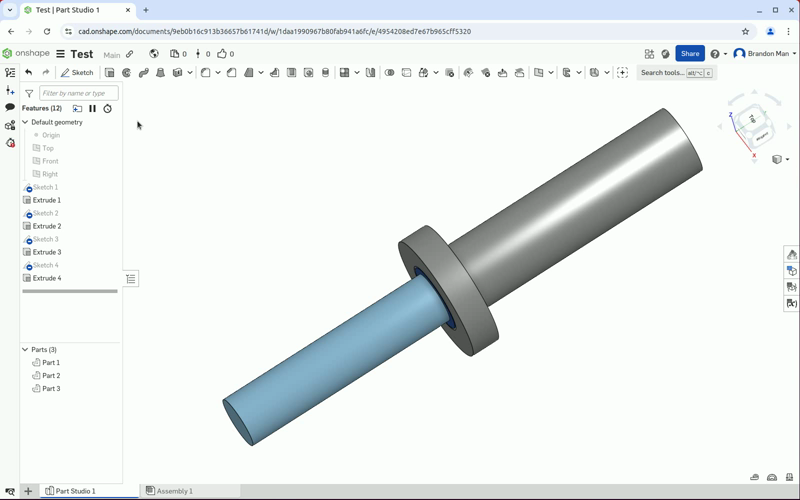
key(up, 2)
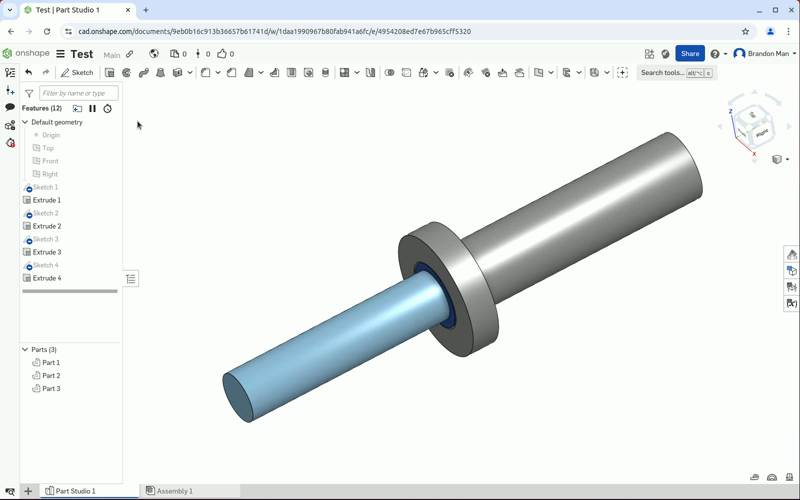
key(right, 2)
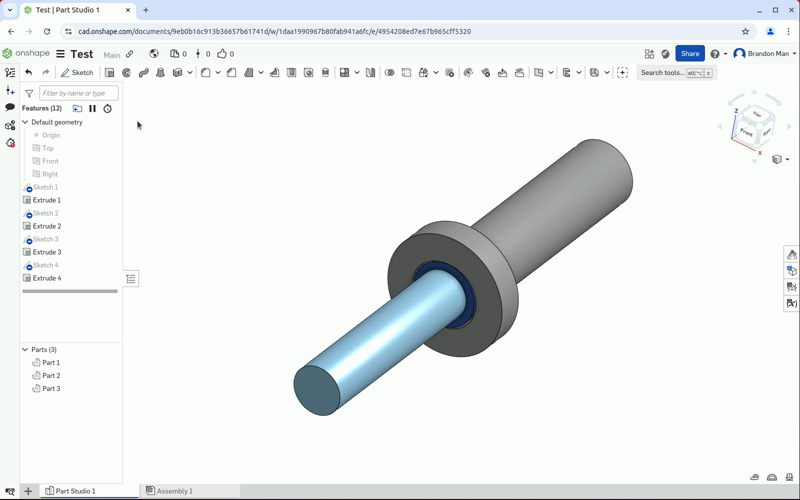
mouse_move(73, 189)
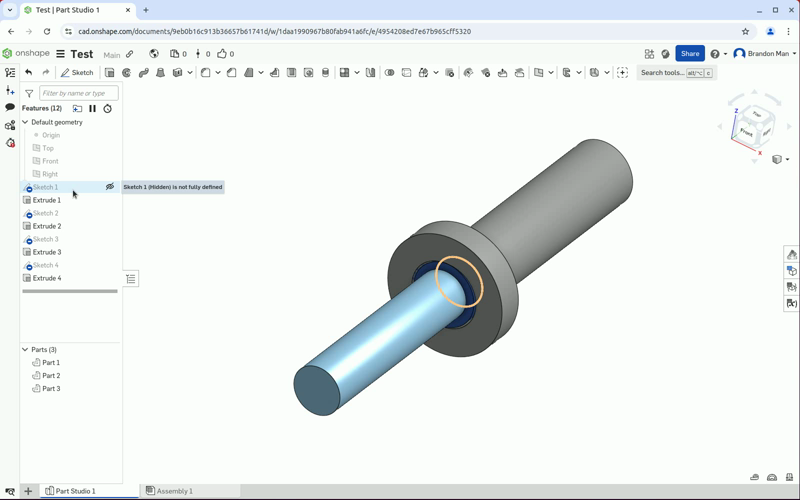
click(73, 189)